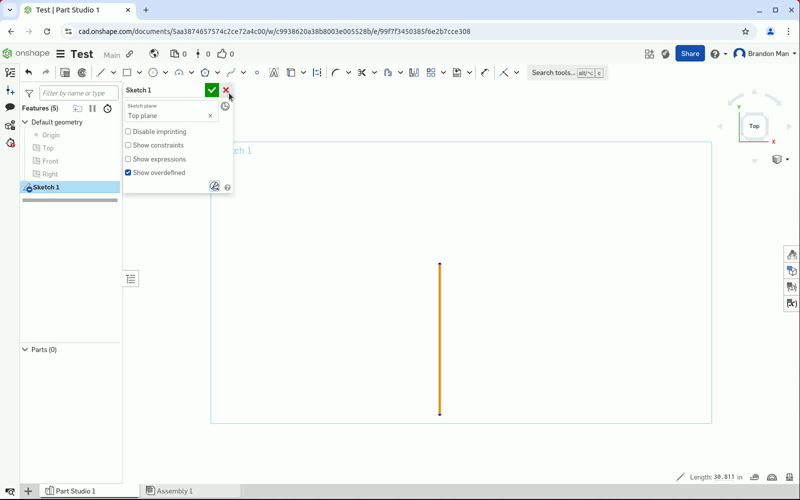
key(shift+h)
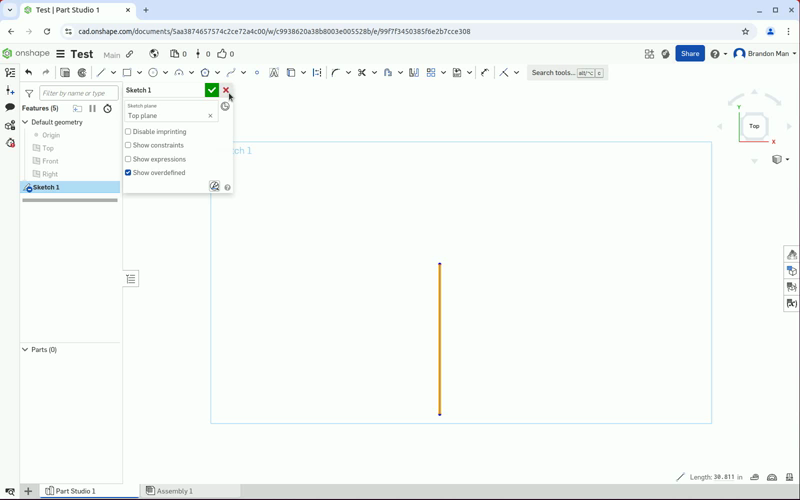
key(shift+s)
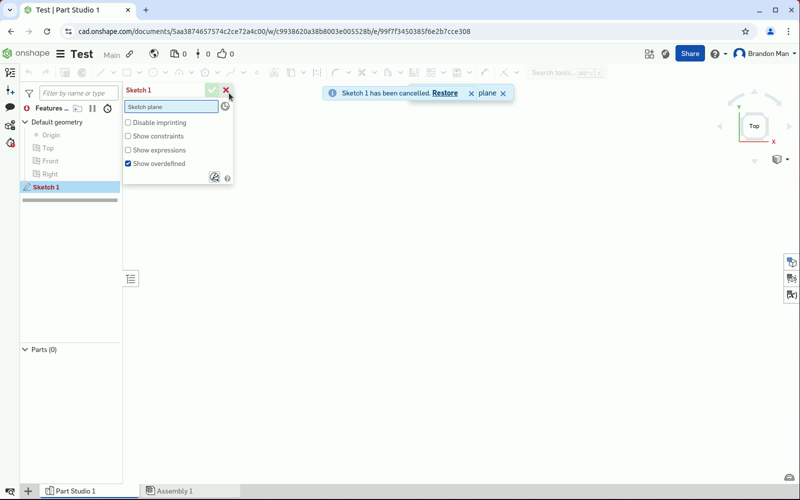
mouse_move(73, 150)
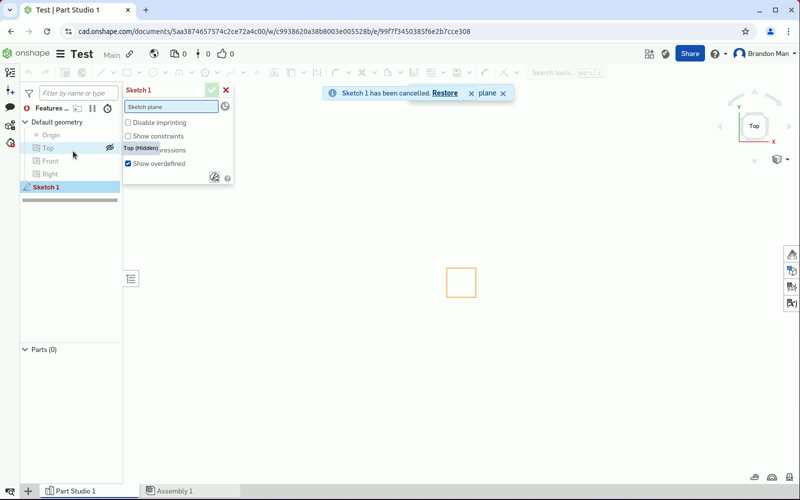
click(73, 150)
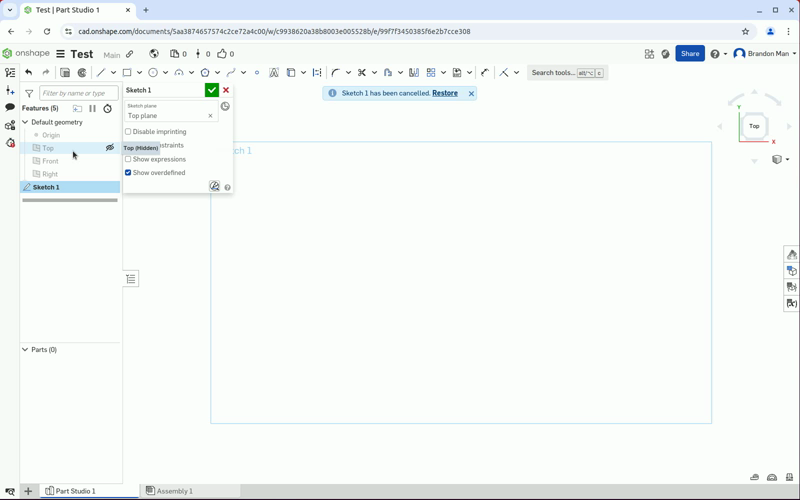
mouse_move(73, 352)
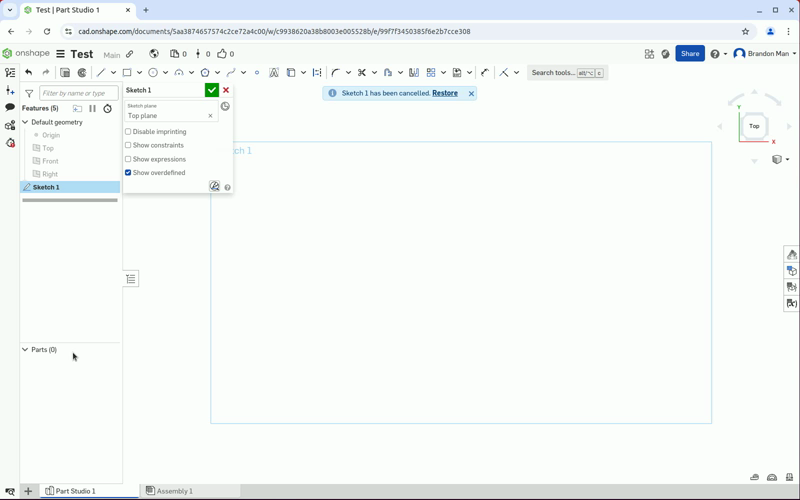
key(y)
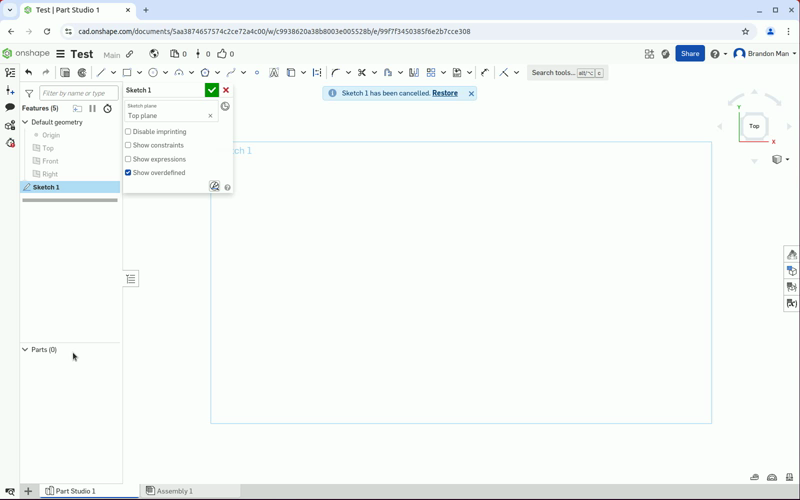
key(l)
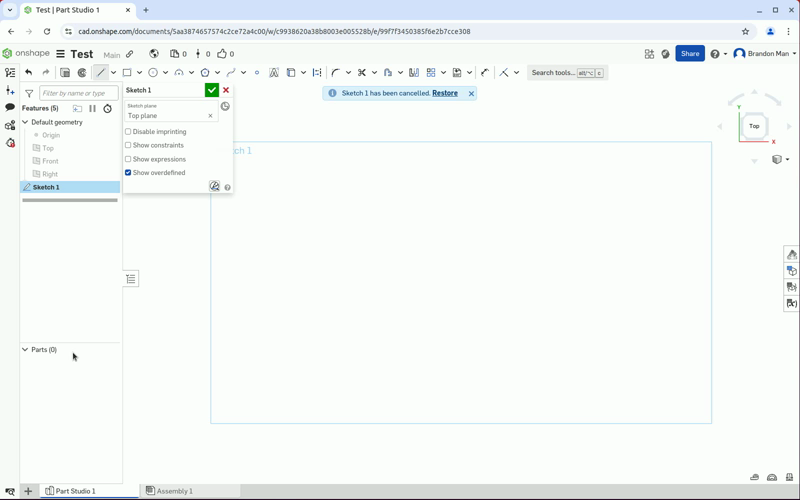
key_down(shift)
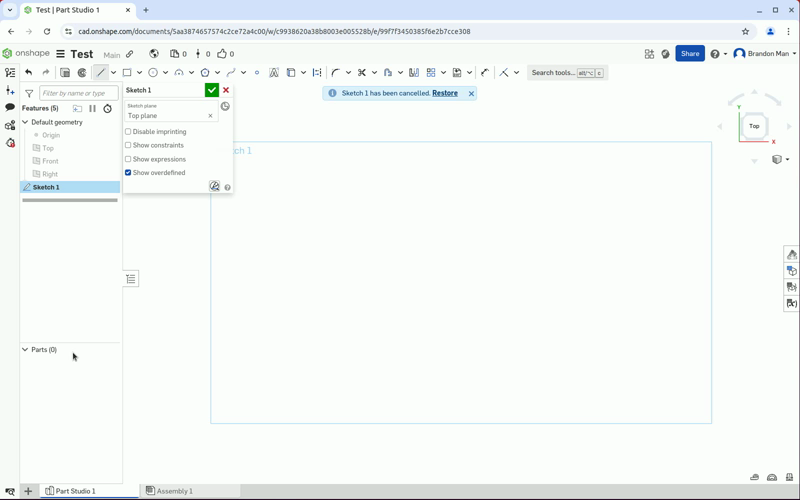
mouse_move(355, 367)
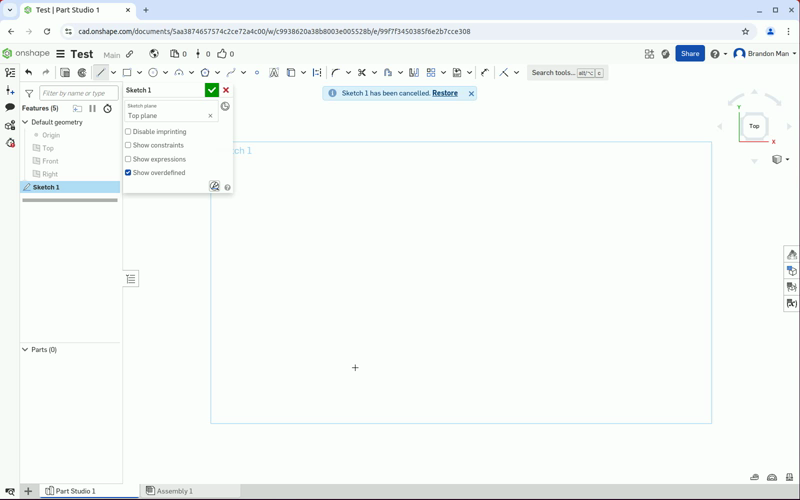
click(355, 367)
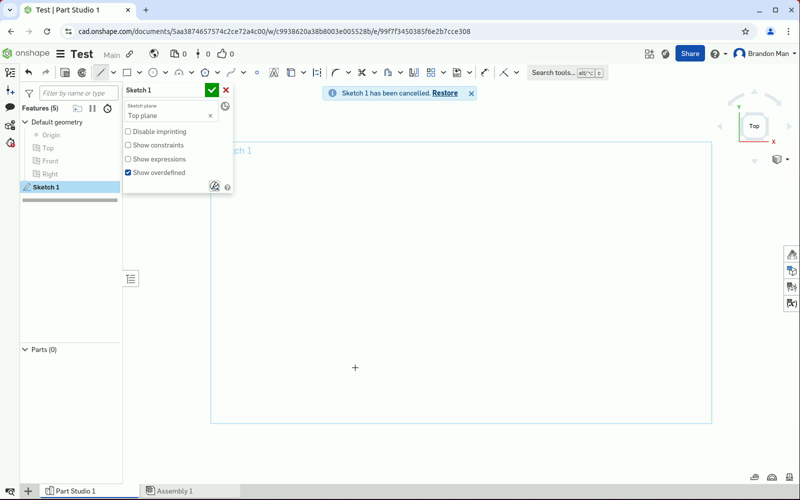
key_up(shift)
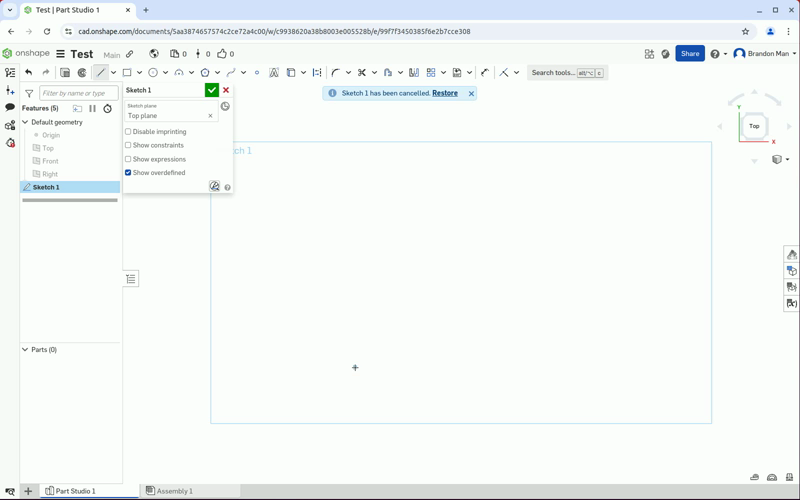
key_down(shift)
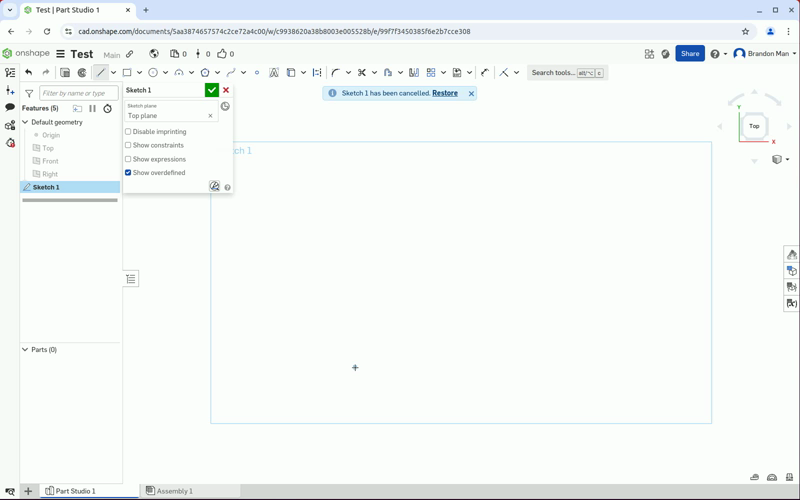
mouse_move(385, 367)
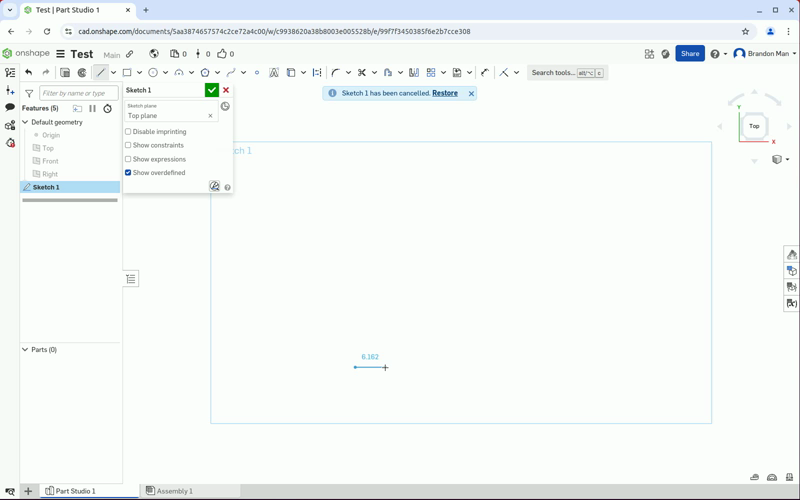
mouse_move(383, 335)
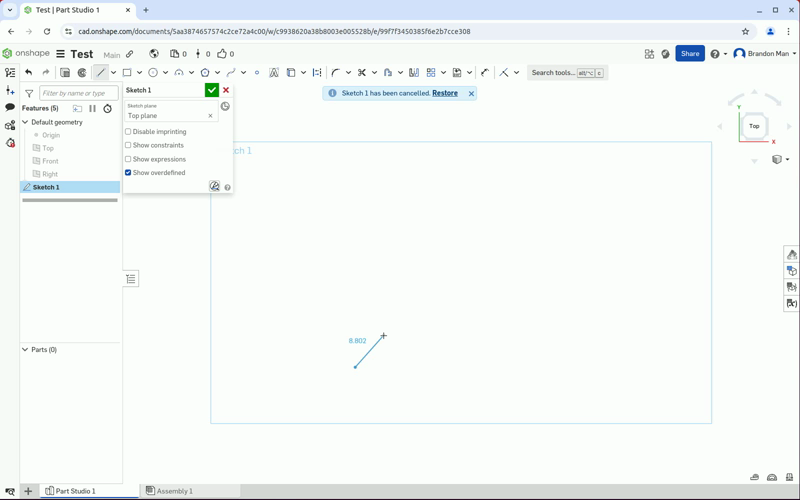
click(383, 335)
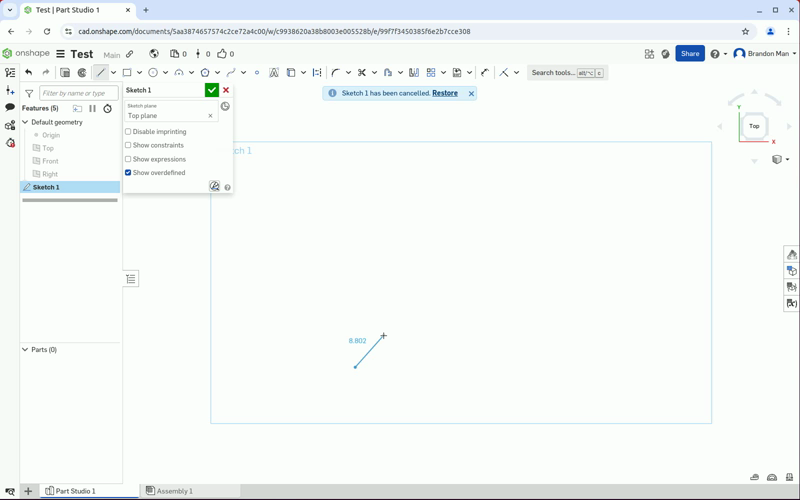
key_up(shift)
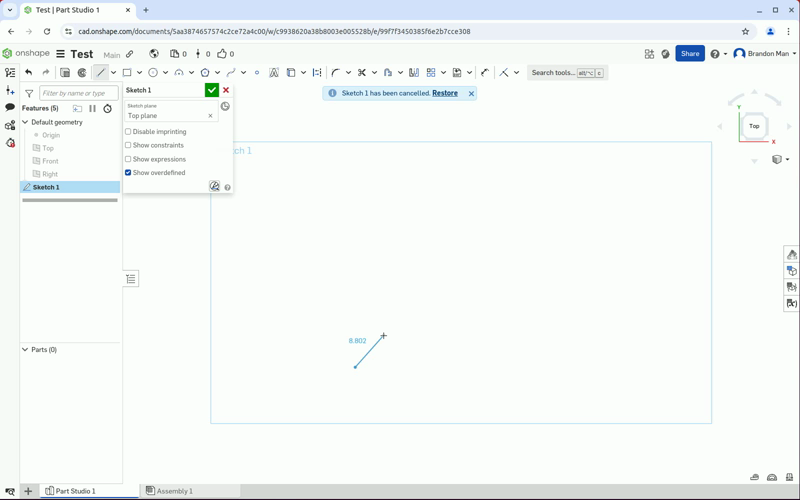
key(esc)
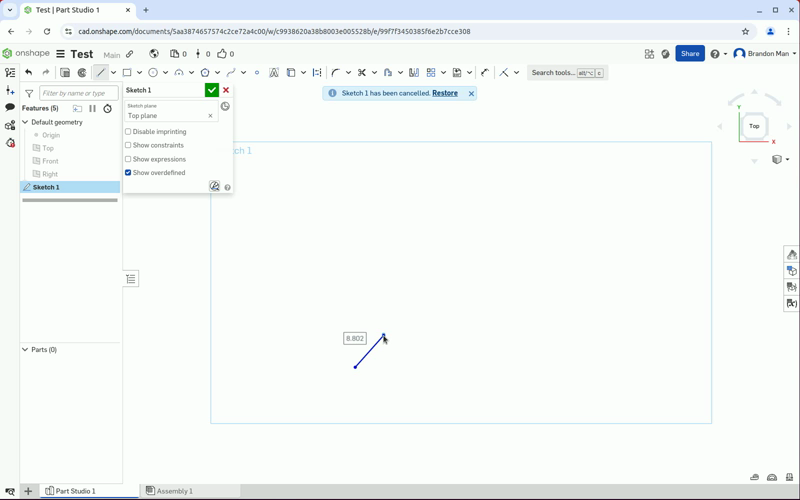
key(a)
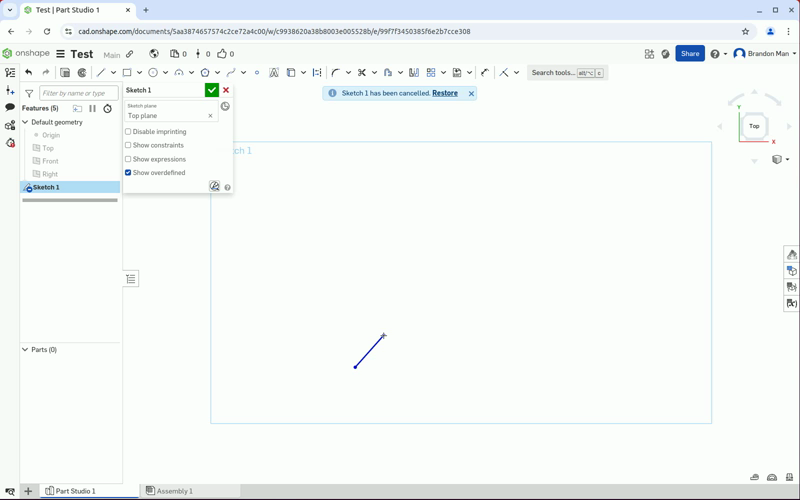
mouse_move(383, 335)
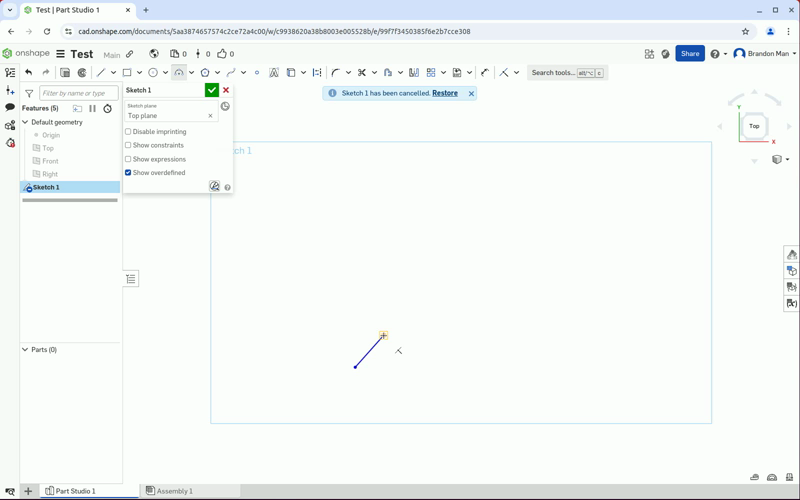
click(383, 335)
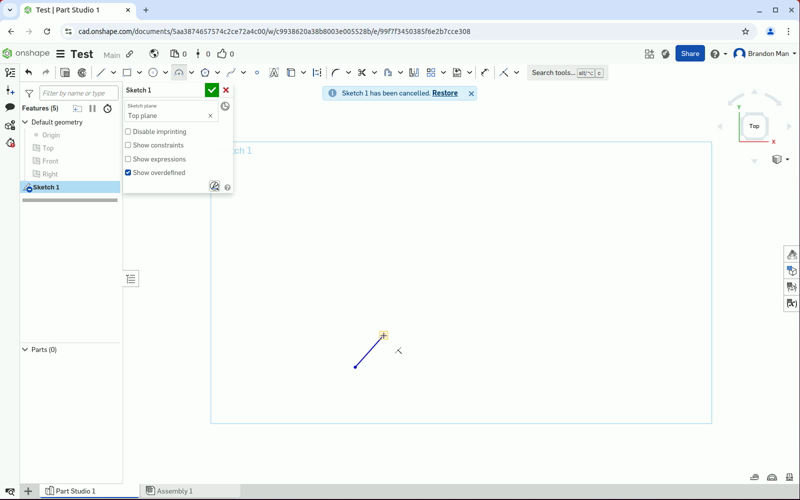
key_down(shift)
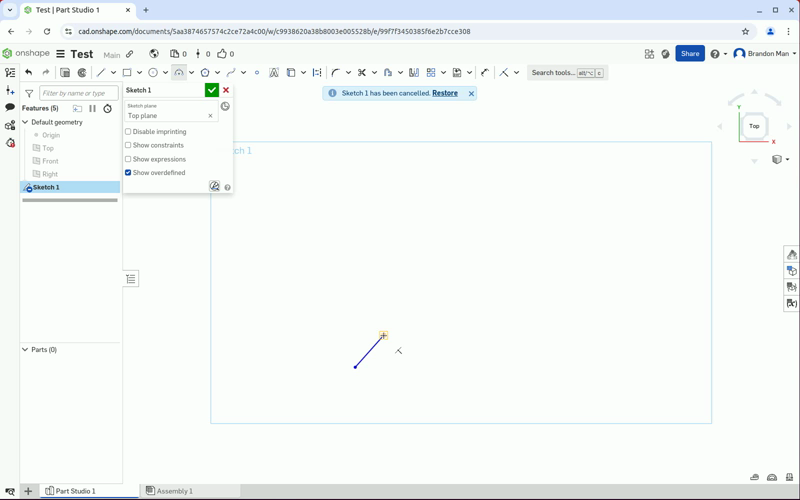
mouse_move(379, 305)
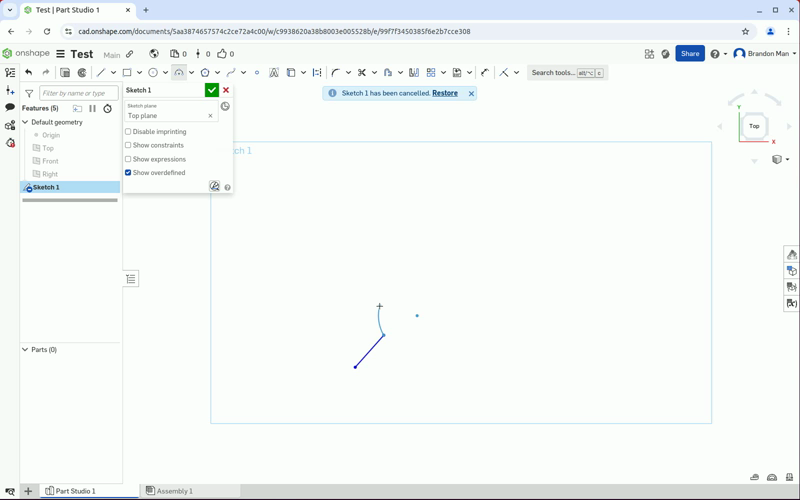
click(379, 305)
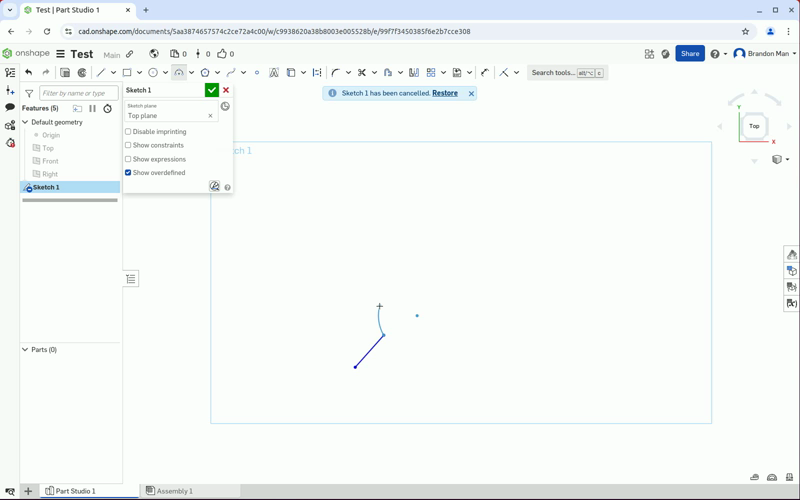
mouse_move(388, 319)
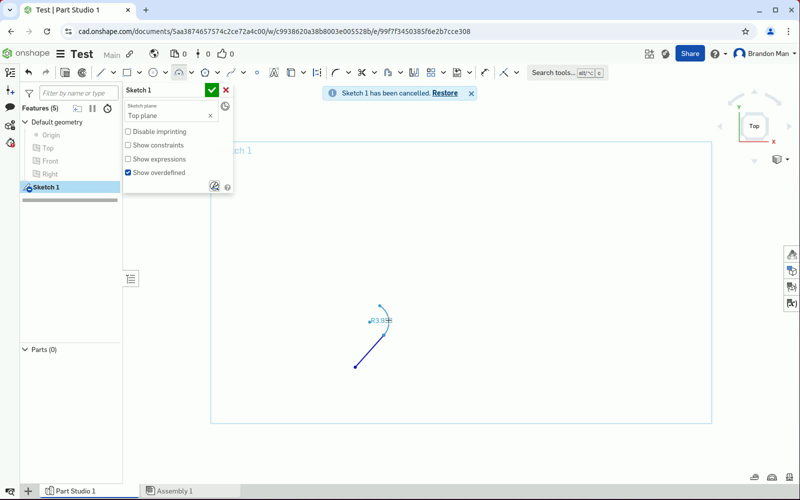
click(388, 319)
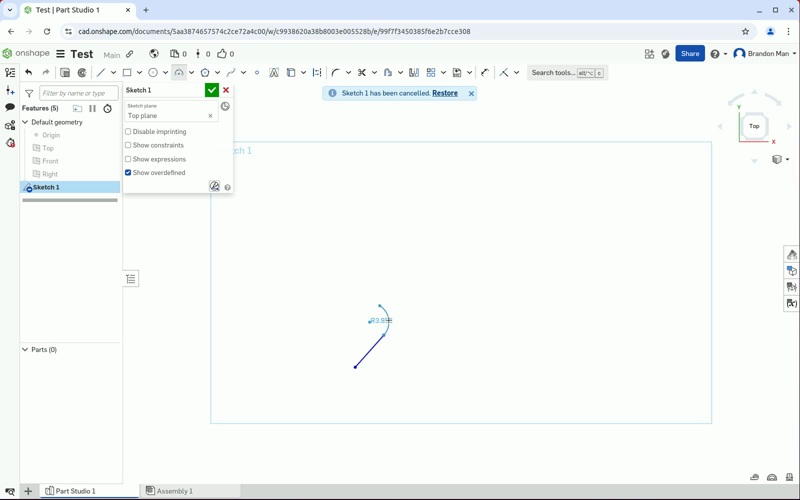
key_up(shift)
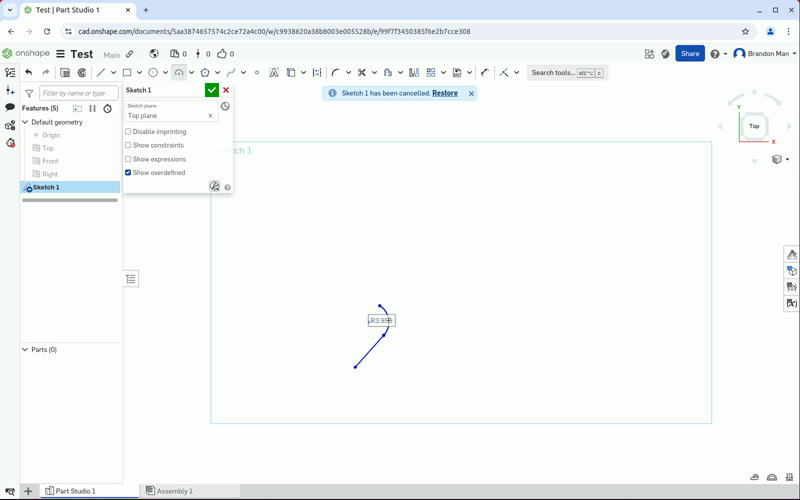
key(esc)
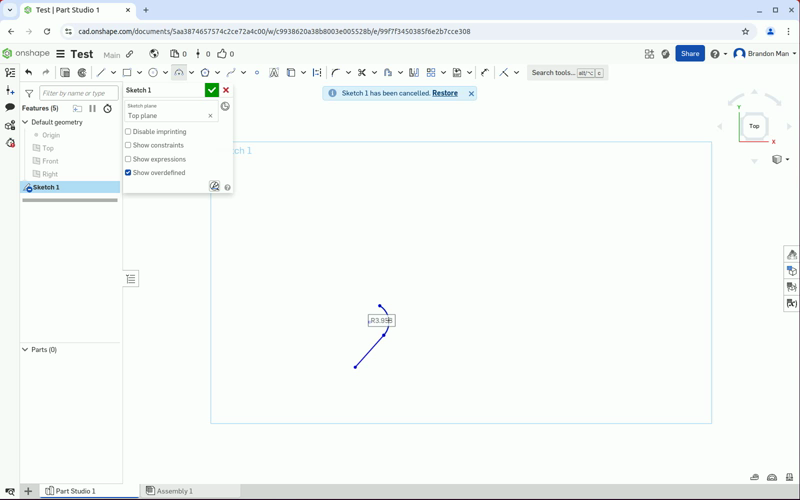
key(l)
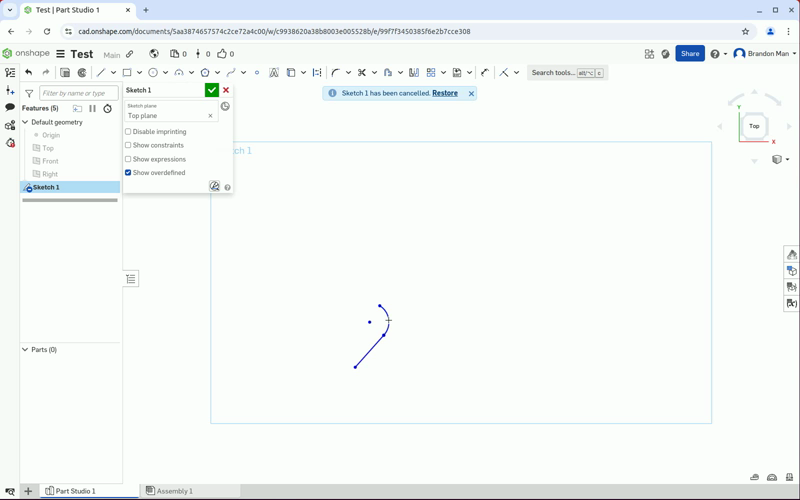
mouse_move(379, 305)
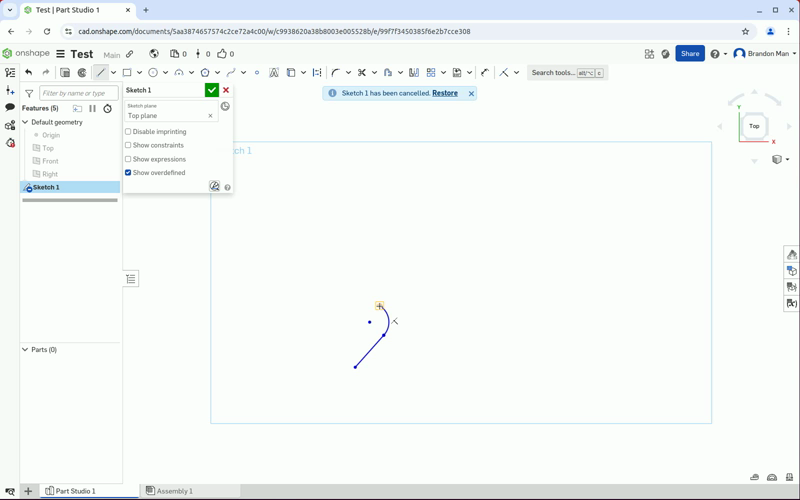
click(379, 305)
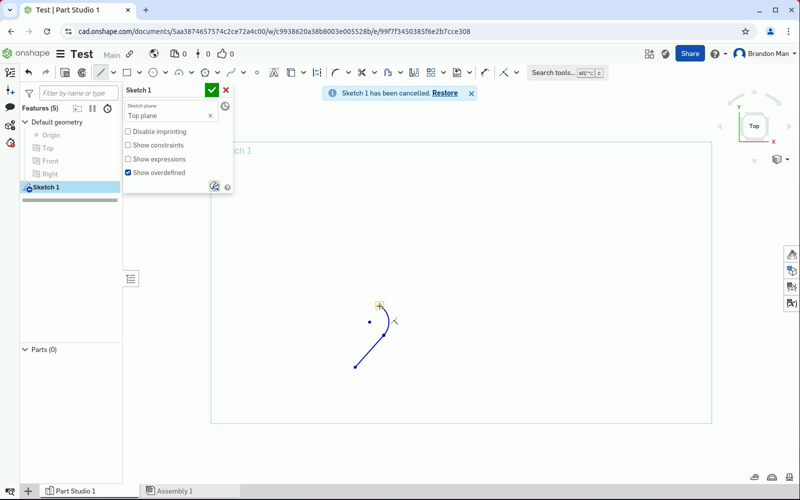
key_down(shift)
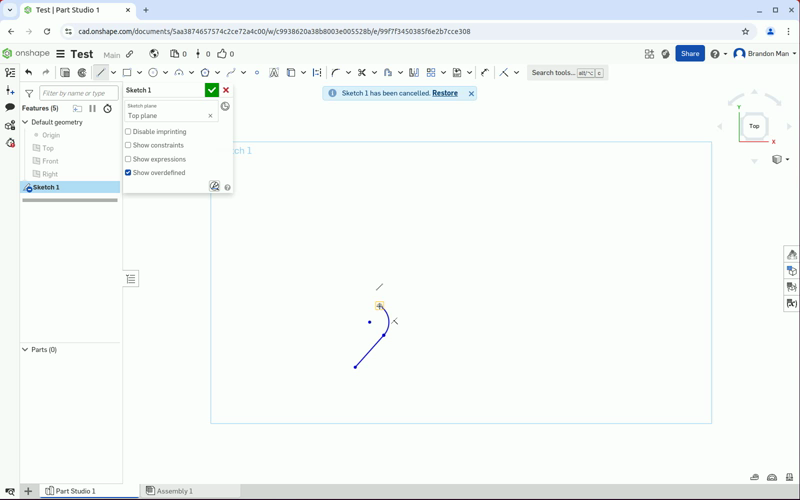
mouse_move(409, 305)
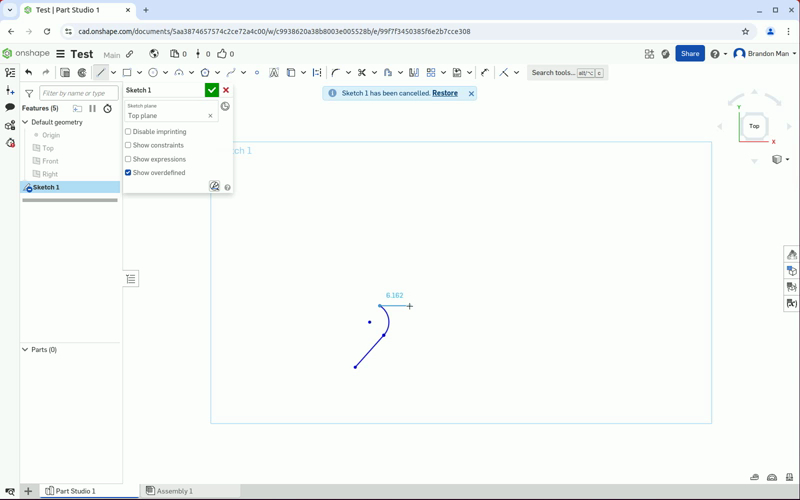
mouse_move(355, 305)
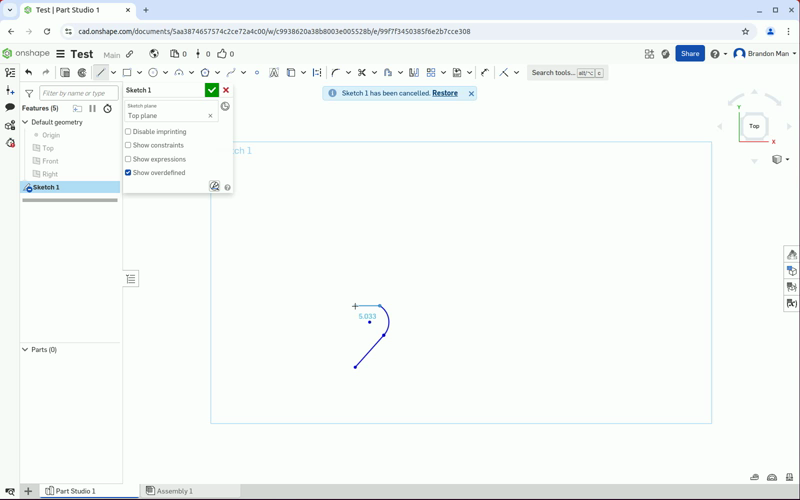
click(355, 305)
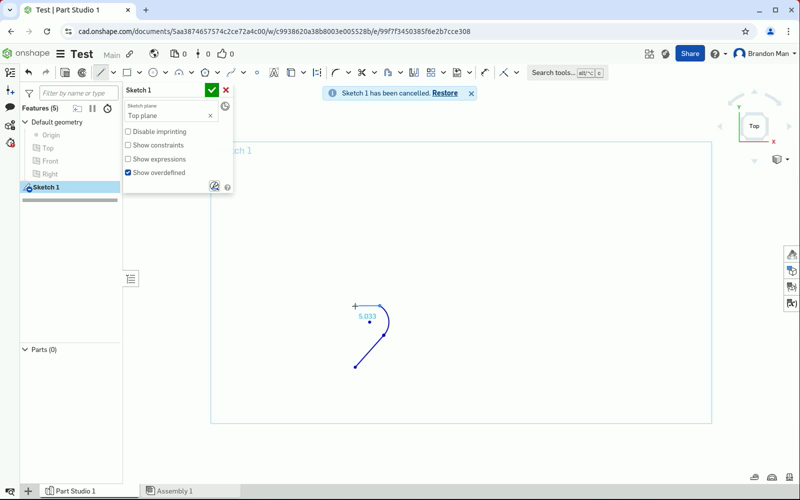
key_up(shift)
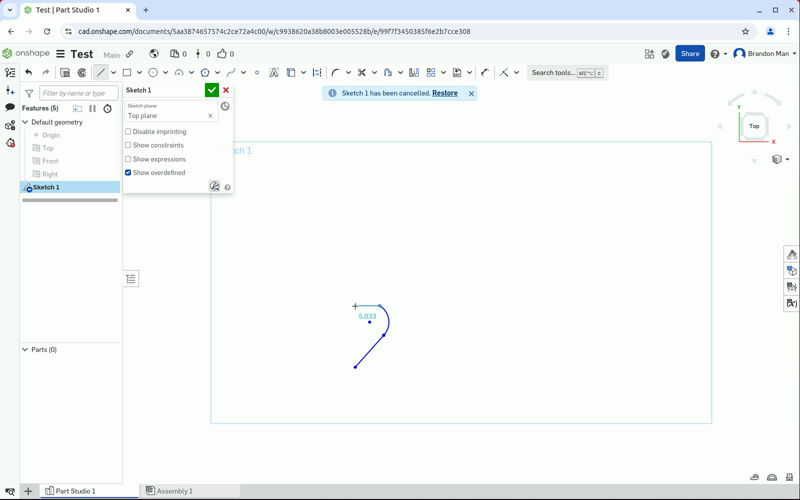
key_down(shift)
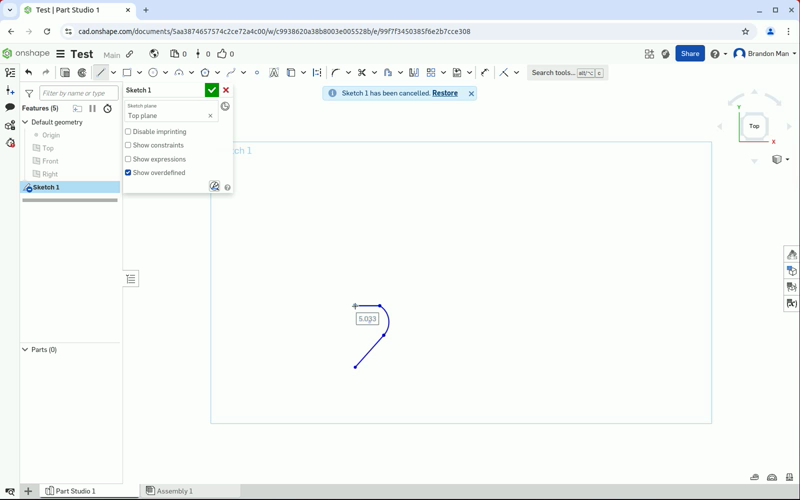
mouse_move(385, 305)
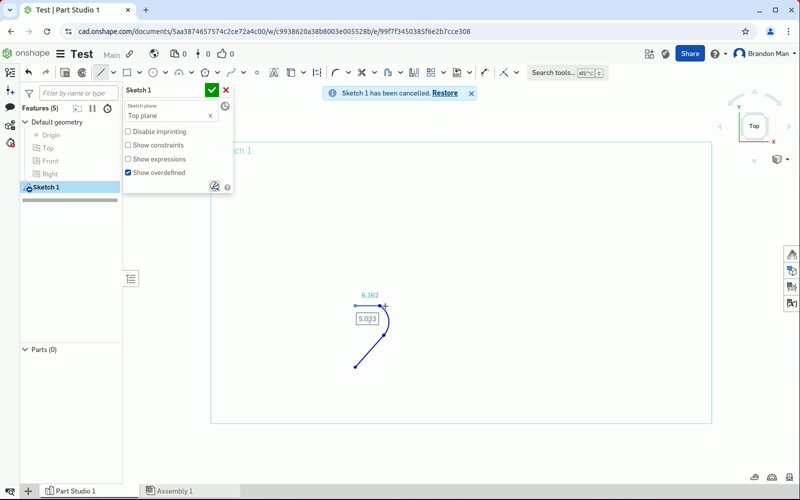
mouse_move(355, 342)
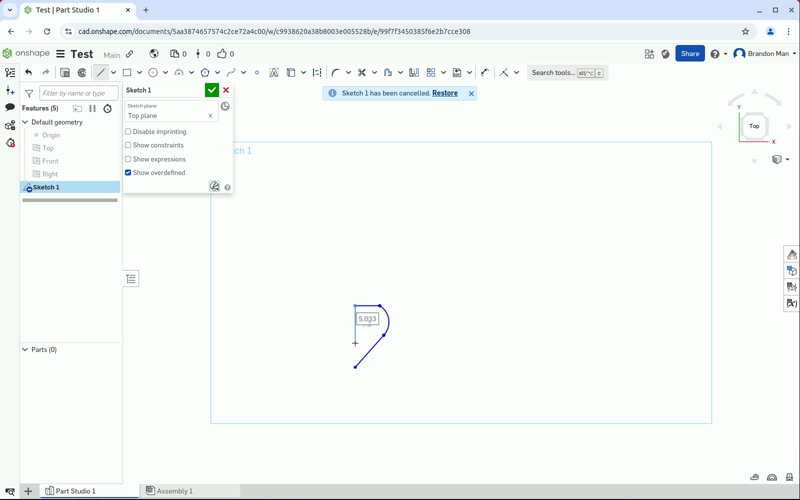
click(355, 342)
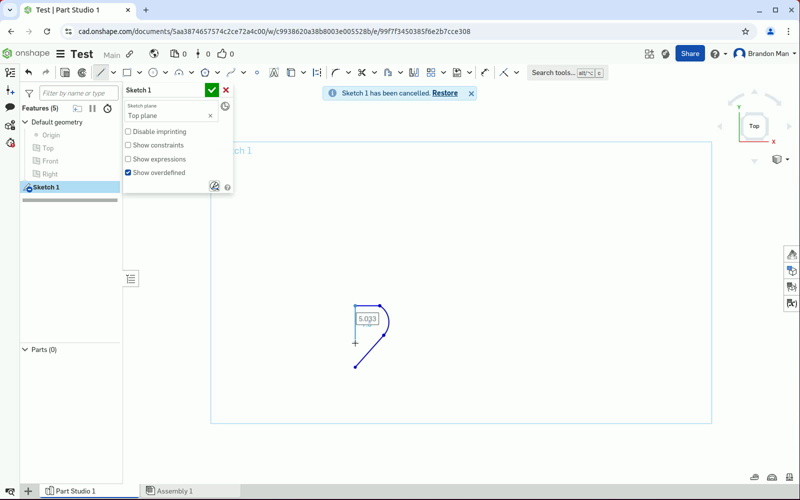
key_up(shift)
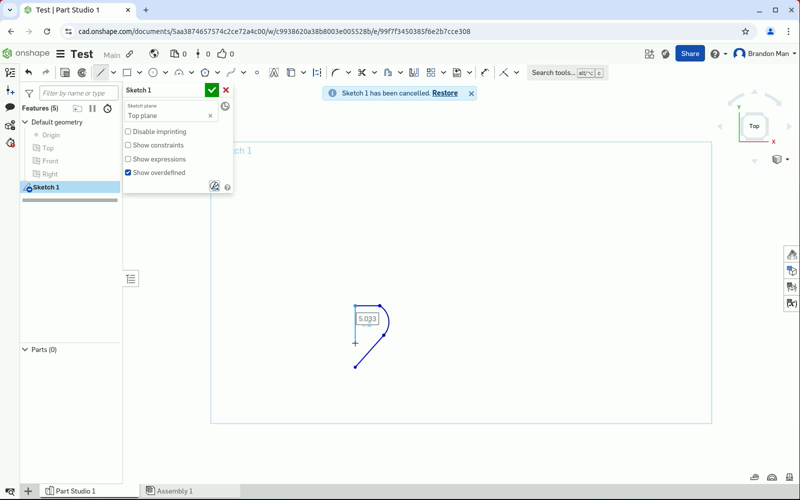
mouse_move(385, 342)
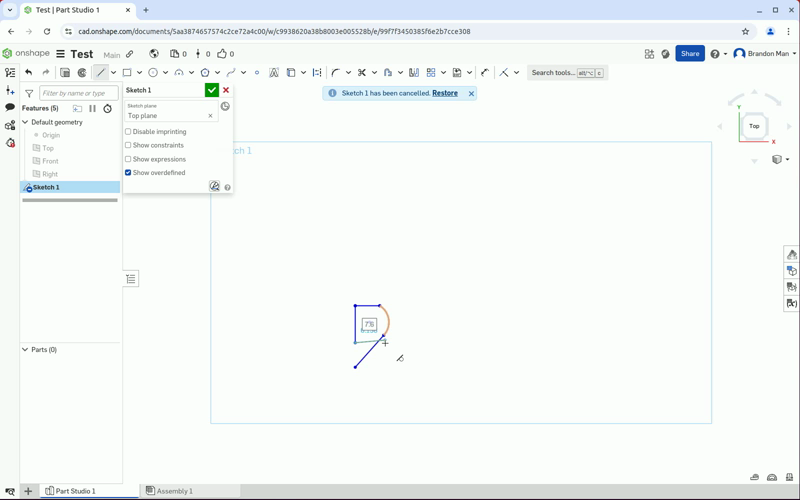
key_down(shift)
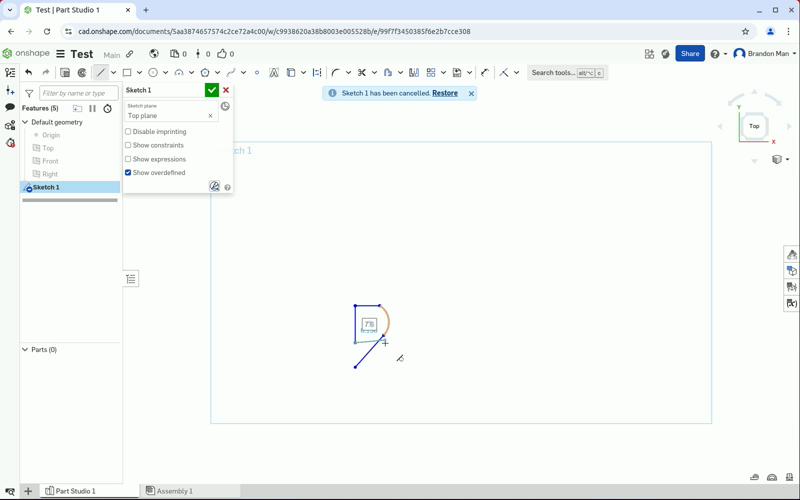
mouse_move(355, 367)
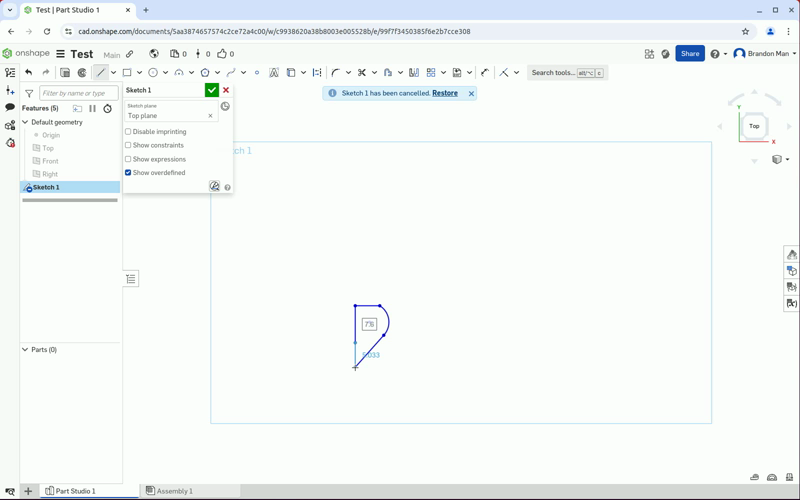
key_up(shift)
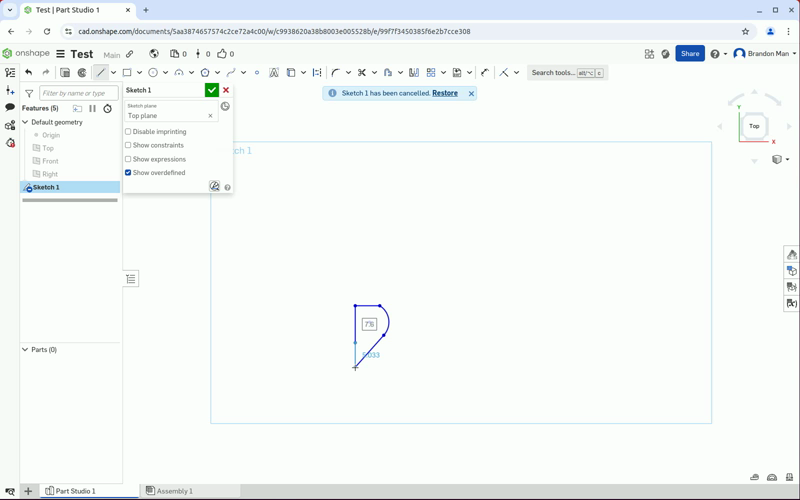
click(355, 367)
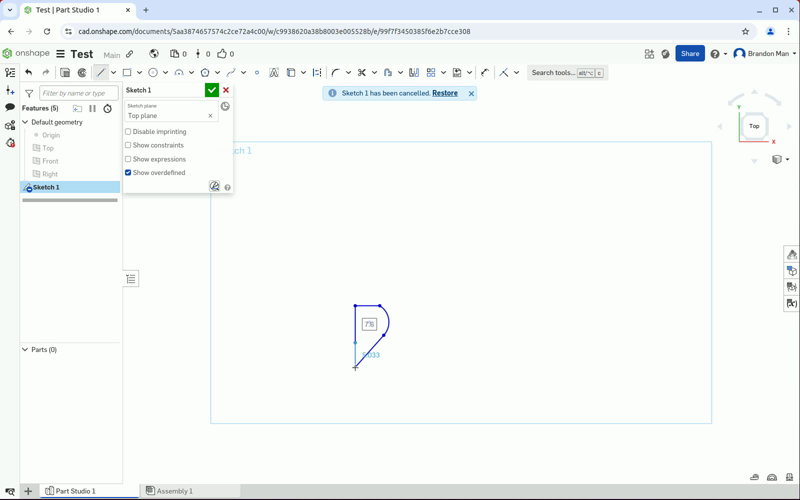
key(esc)
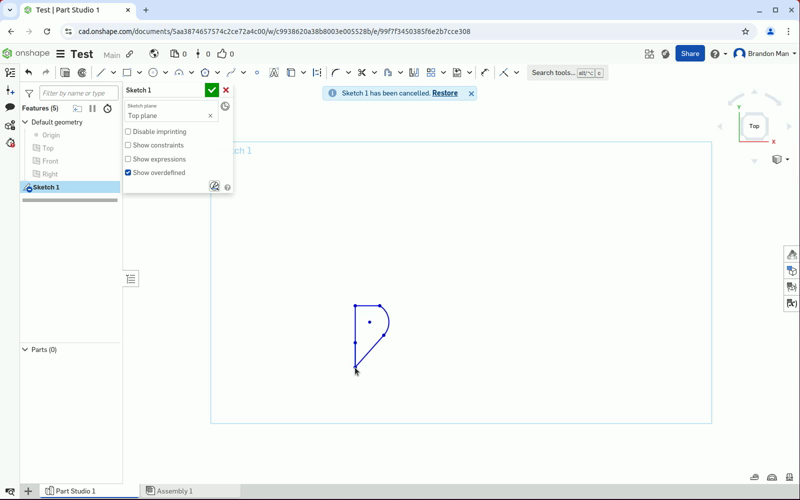
key(c)
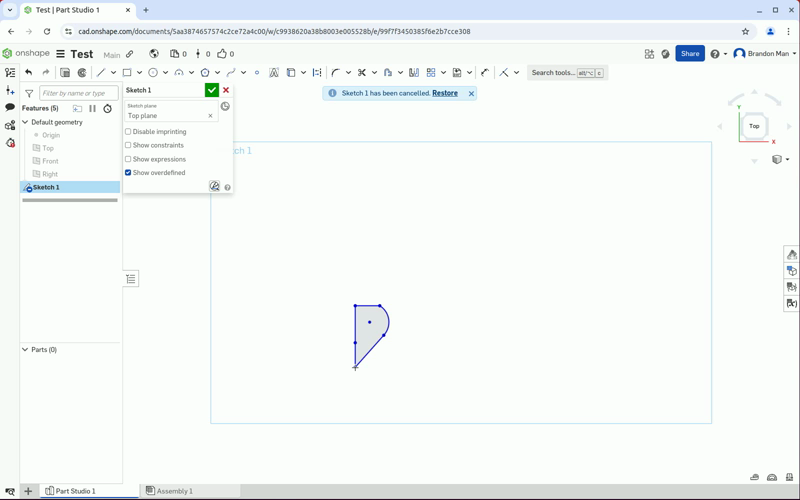
key_down(shift)
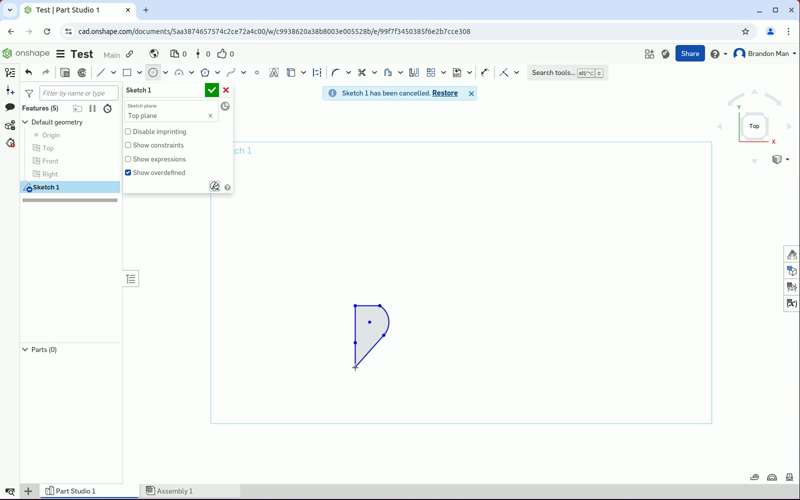
mouse_move(371, 321)
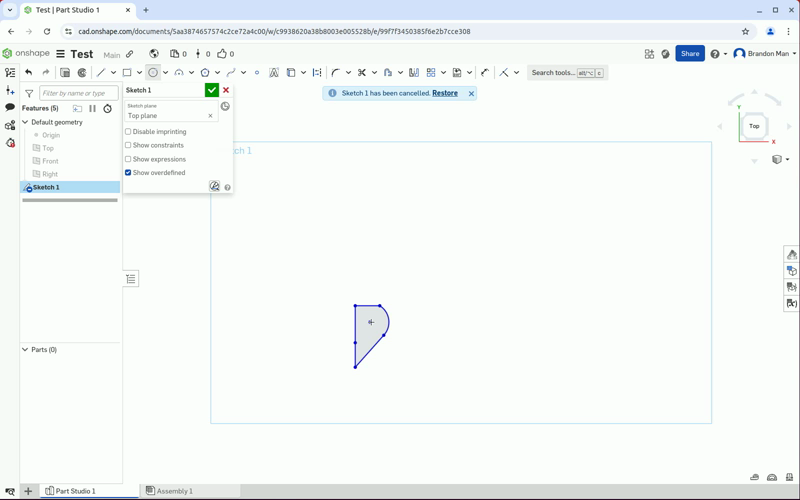
scroll(6)
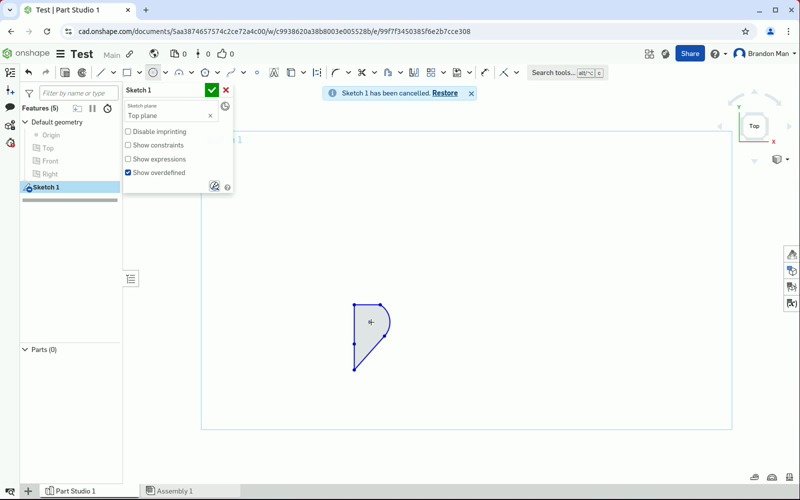
scroll(6)
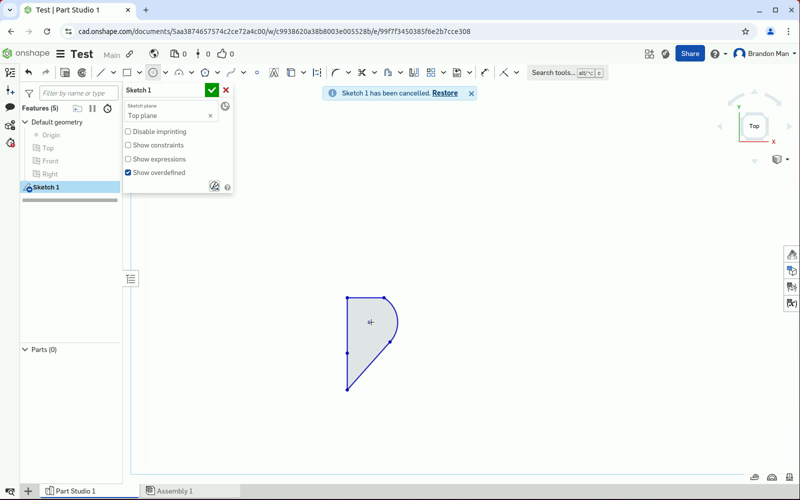
scroll(6)
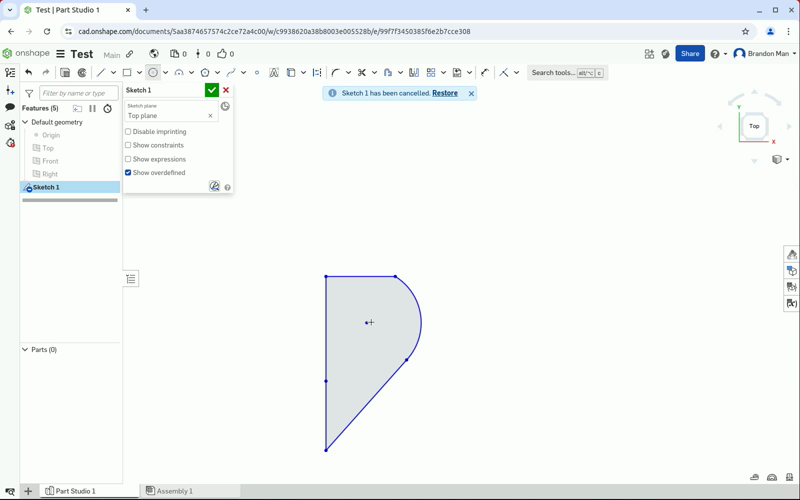
scroll(6)
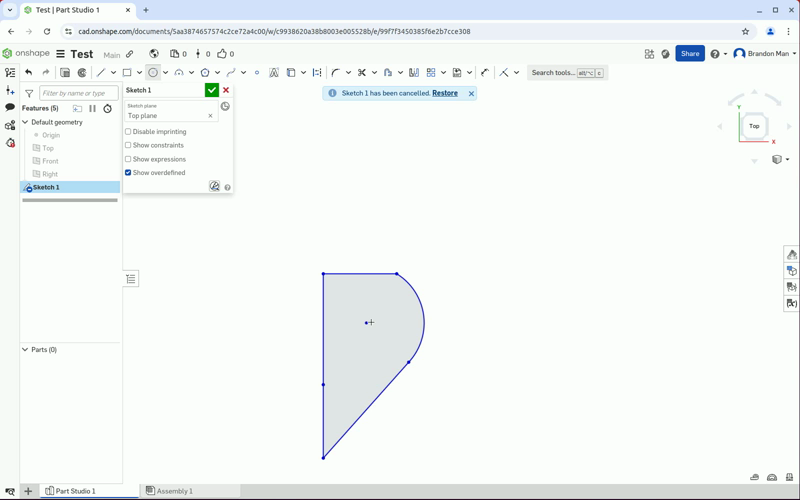
scroll(6)
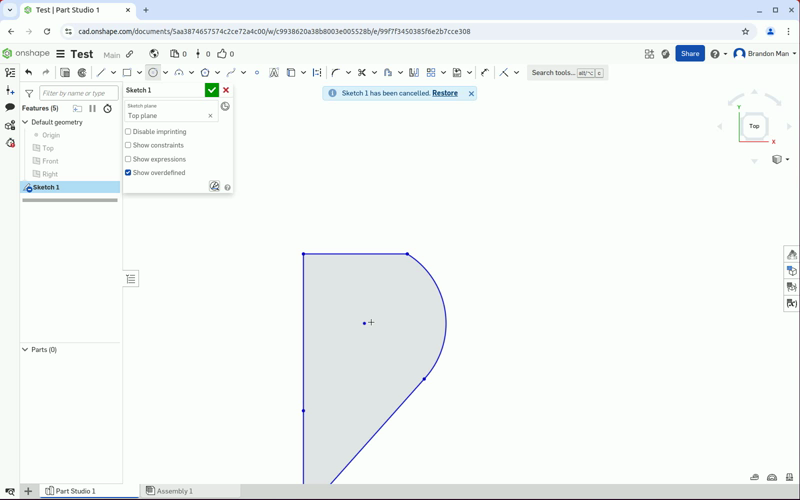
scroll(6)
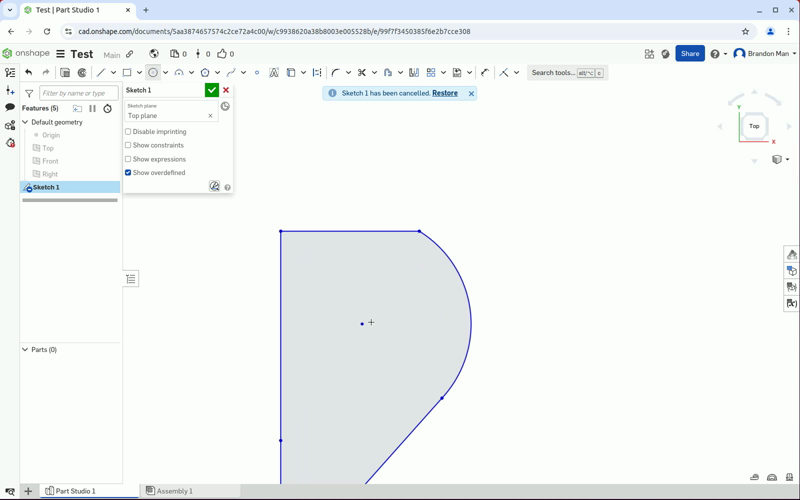
scroll(6)
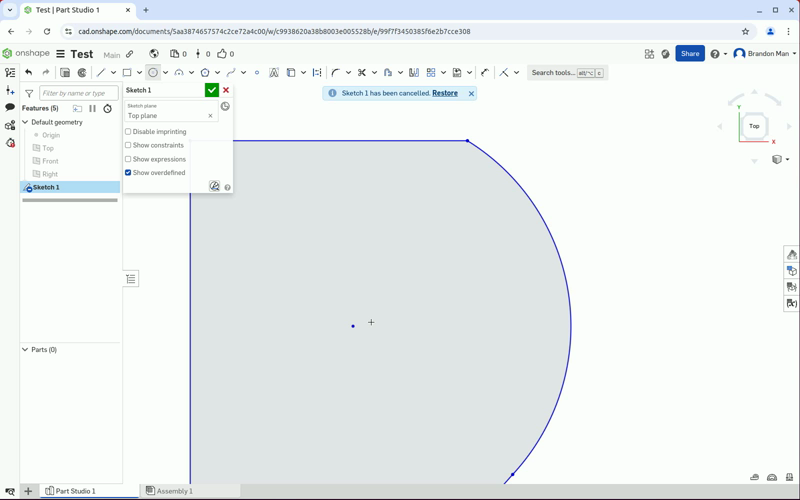
click(371, 321)
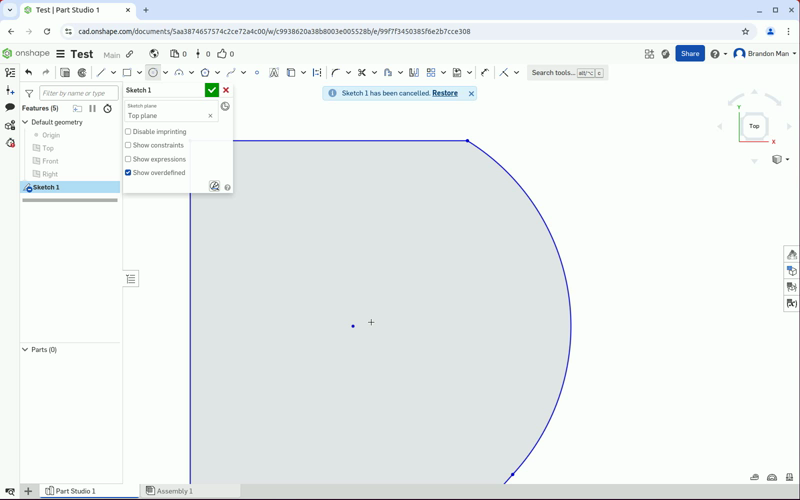
scroll(-6)
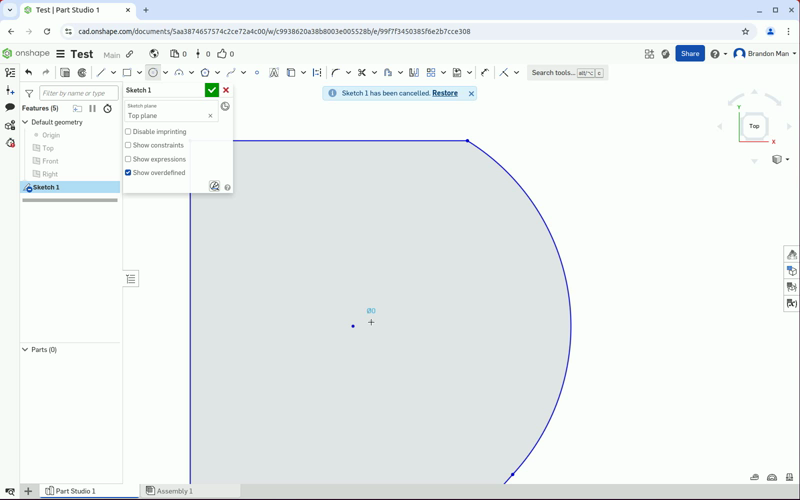
scroll(-6)
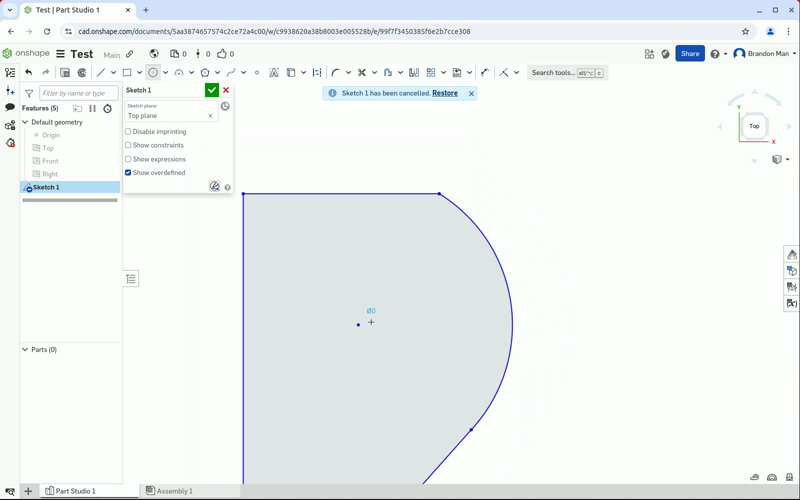
scroll(-6)
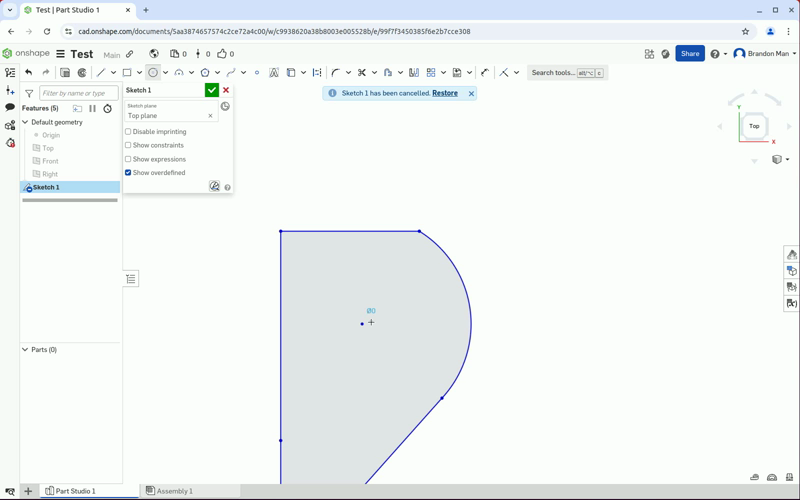
scroll(-6)
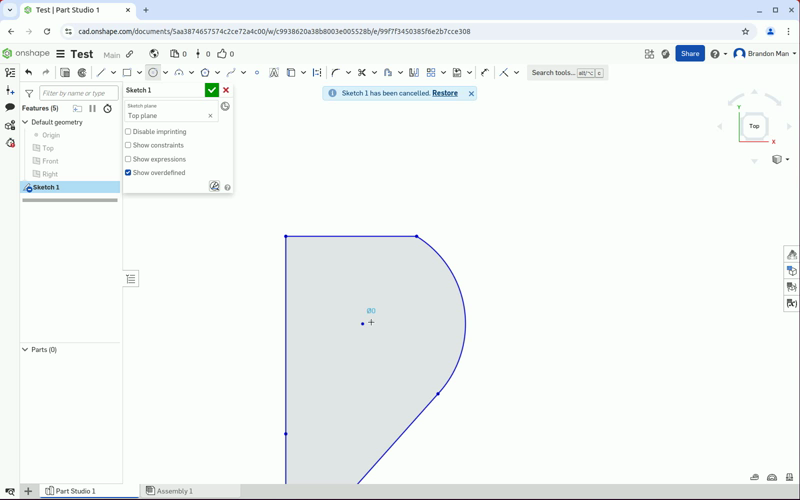
scroll(-6)
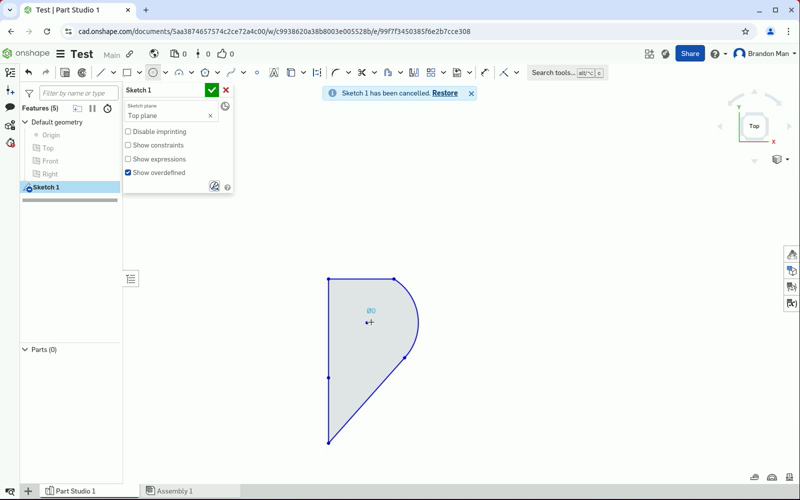
scroll(-6)
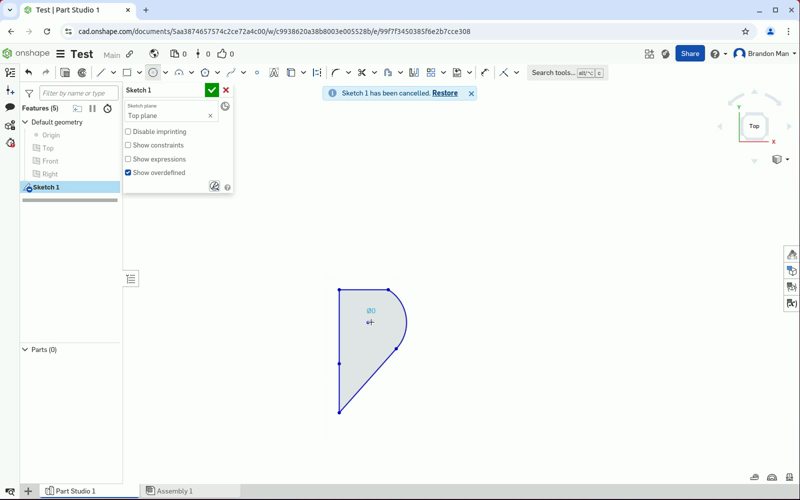
scroll(-6)
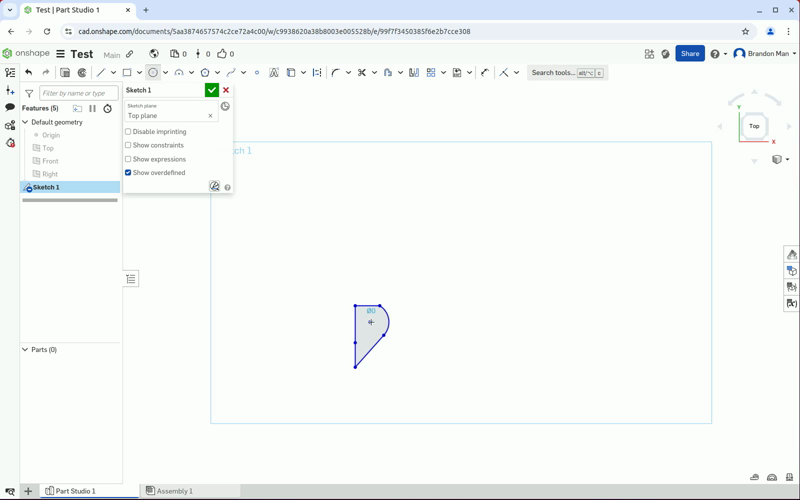
key_up(shift)
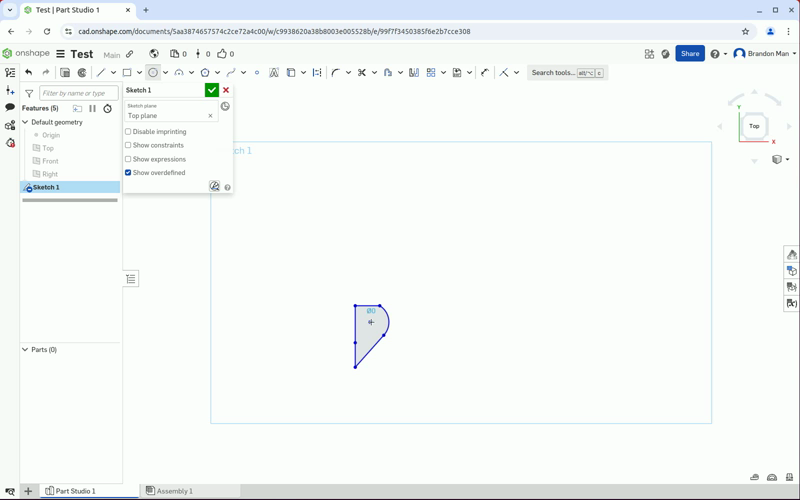
mouse_move(377, 321)
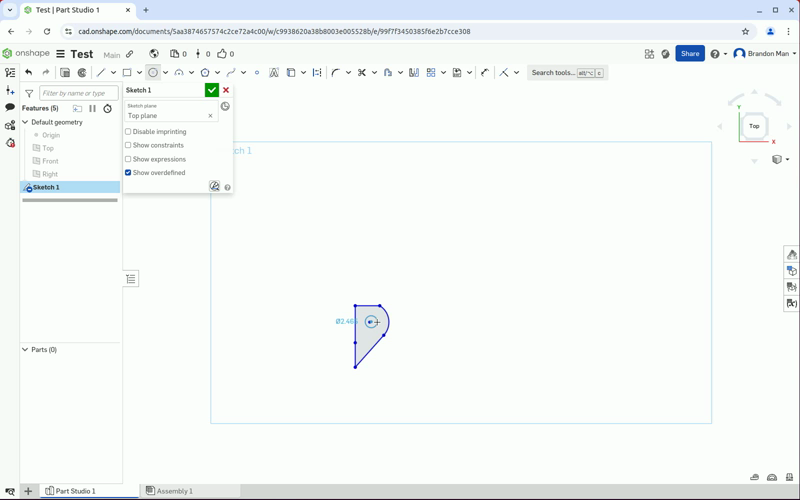
click(377, 321)
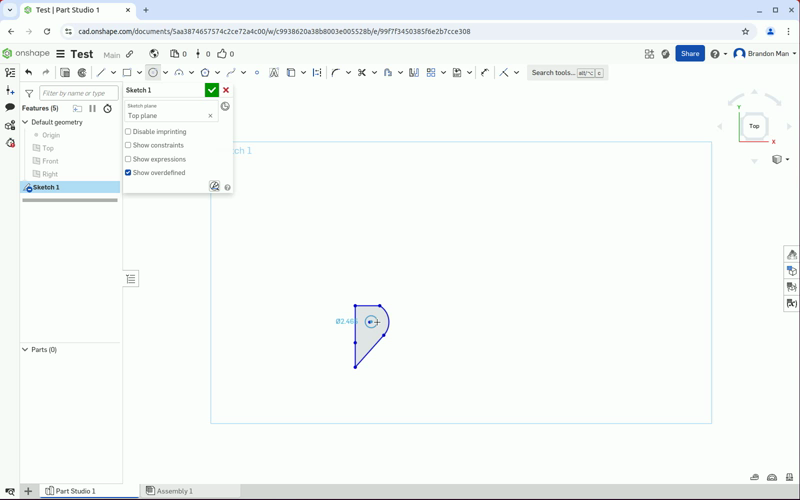
key(esc)
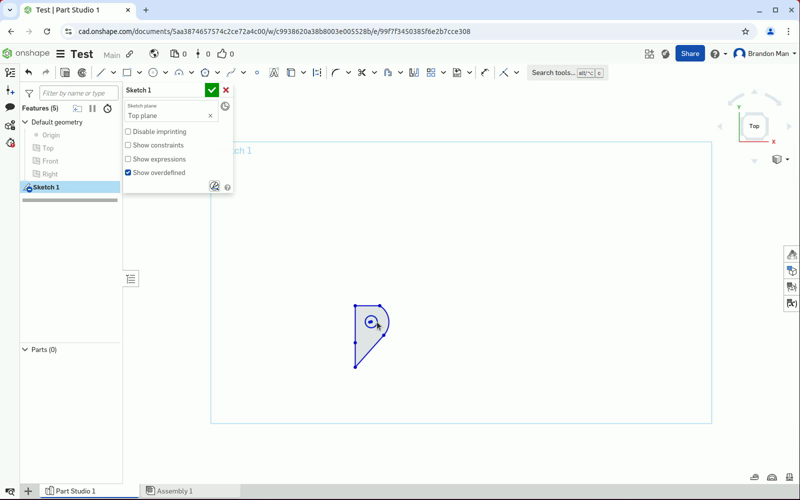
mouse_move(360, 358)
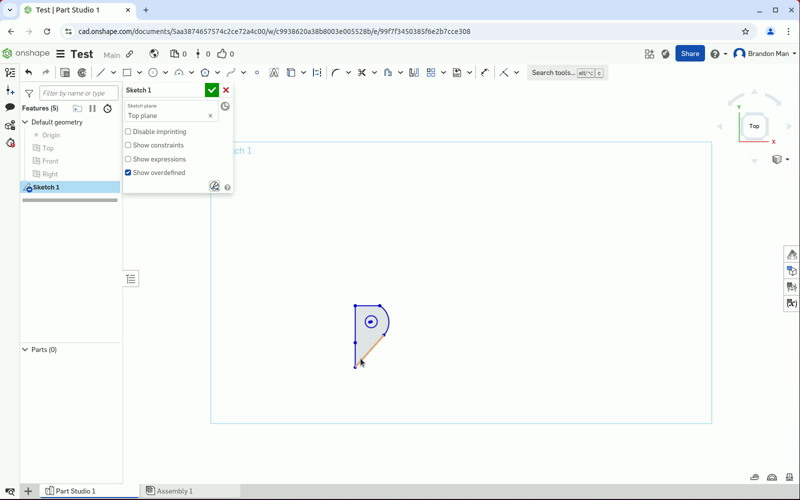
scroll(6)
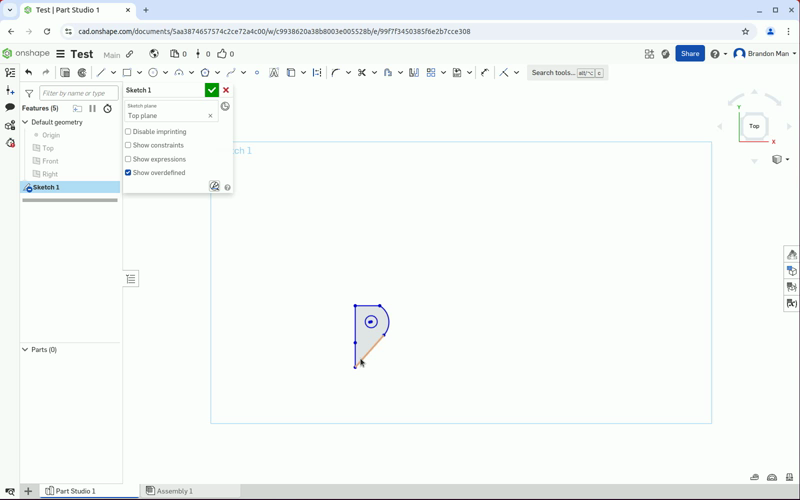
scroll(6)
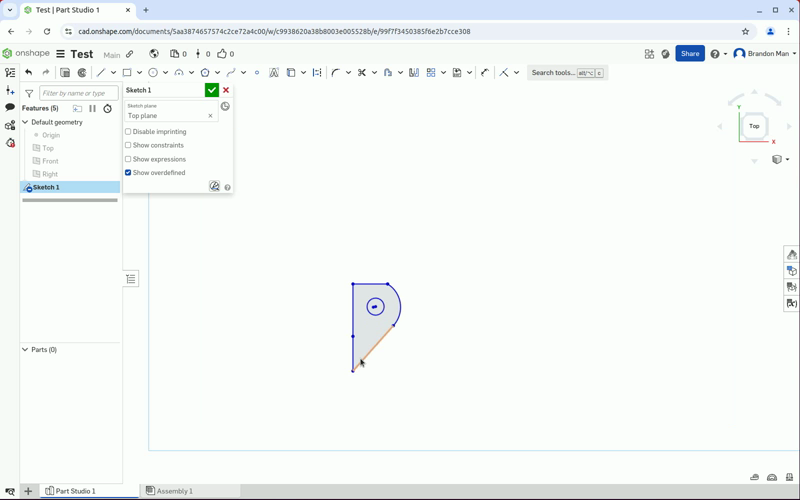
scroll(6)
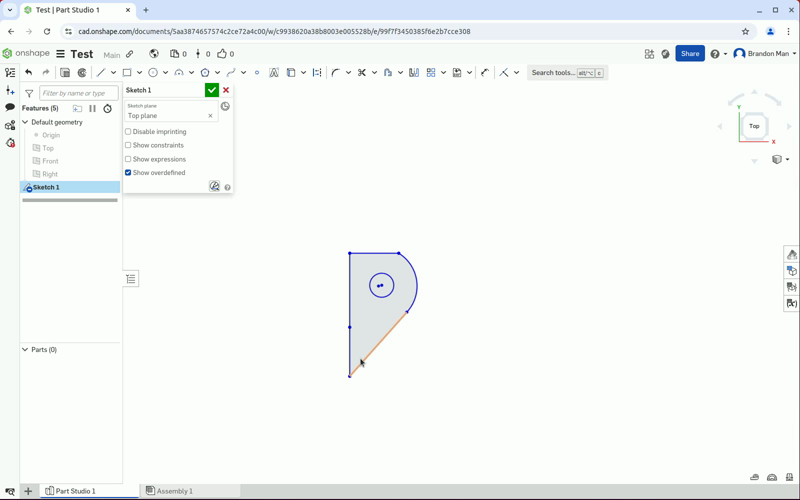
scroll(6)
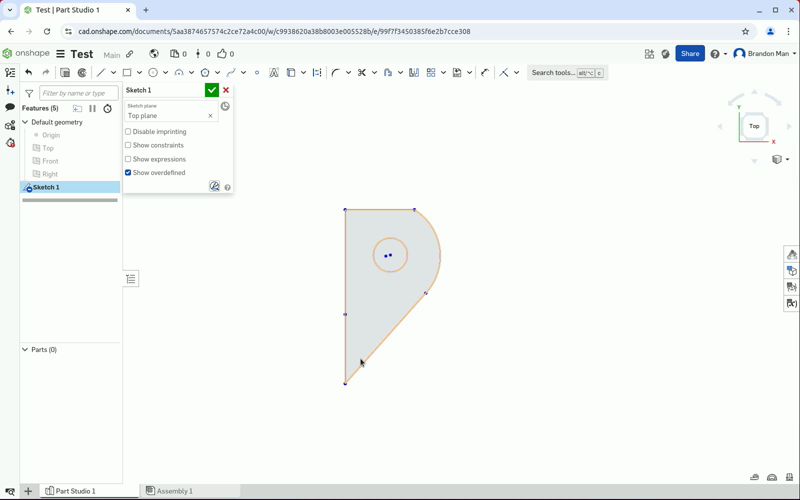
scroll(6)
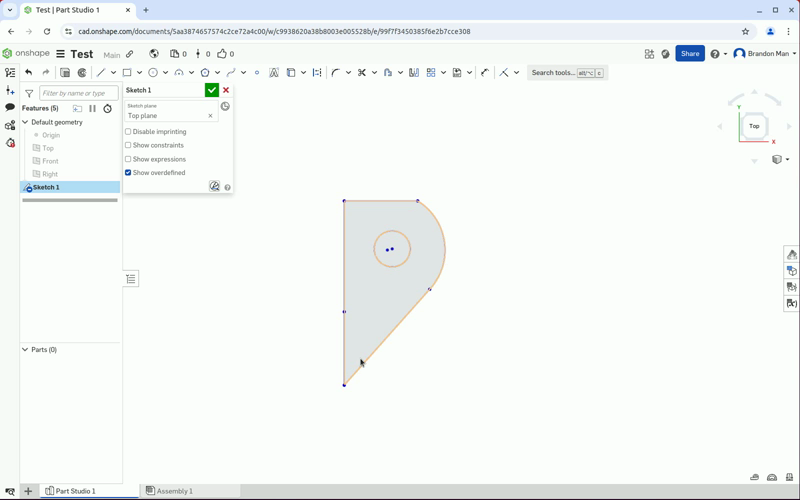
scroll(6)
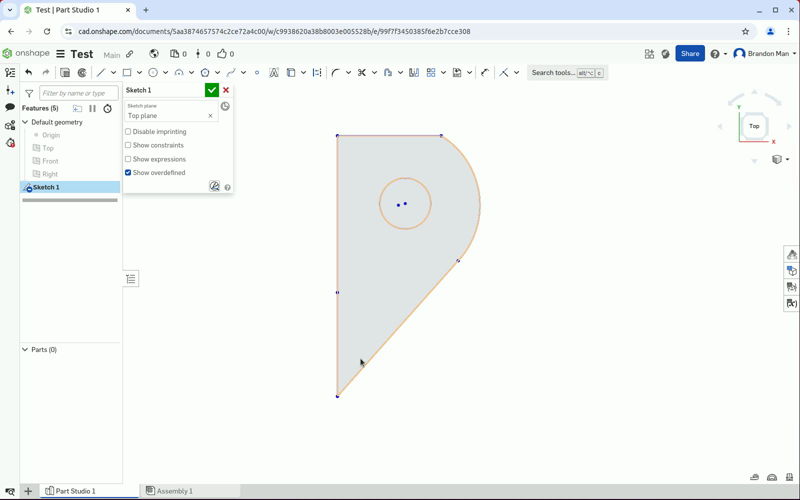
scroll(6)
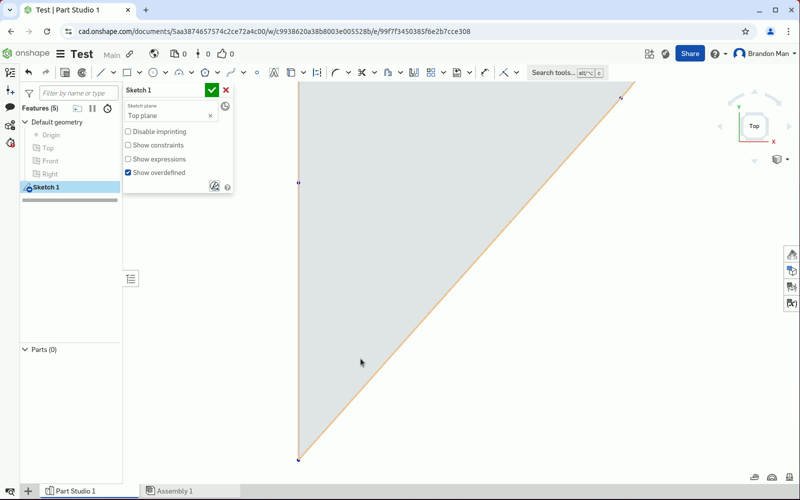
click(360, 358)
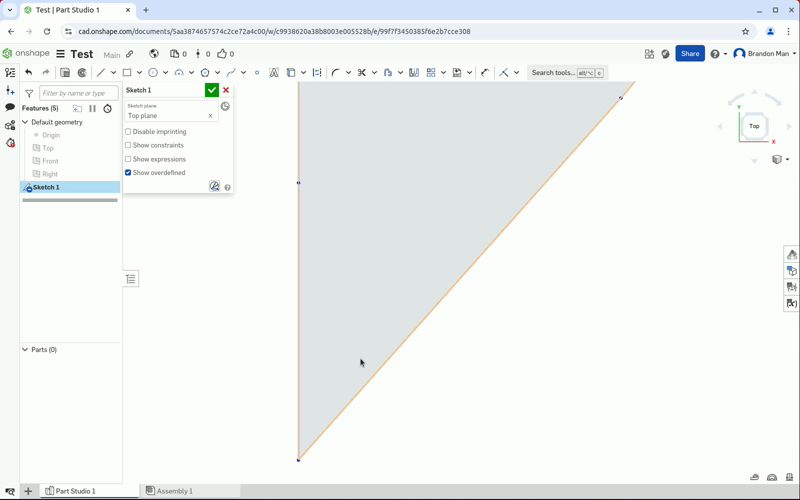
scroll(-6)
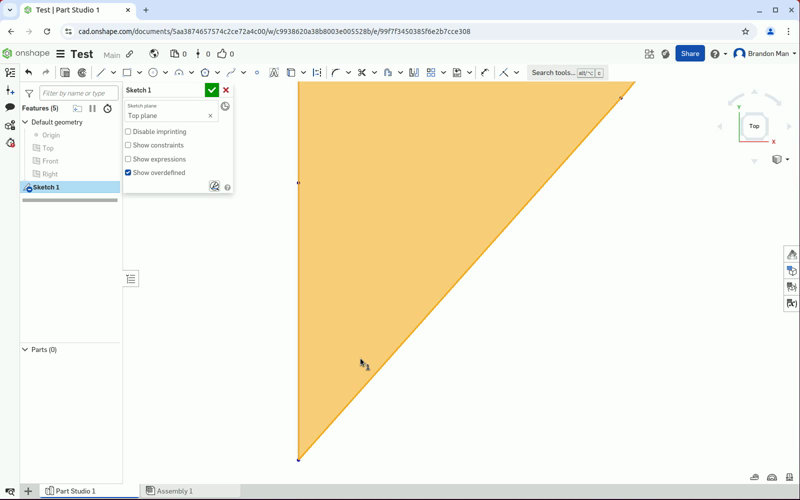
scroll(-6)
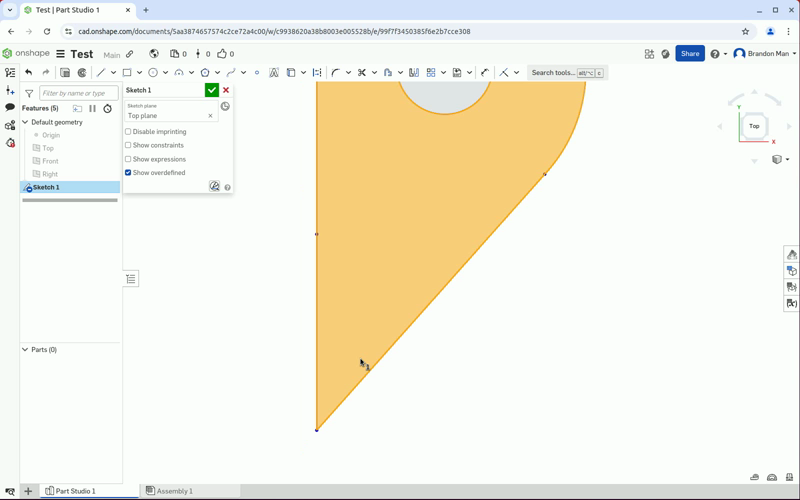
scroll(-6)
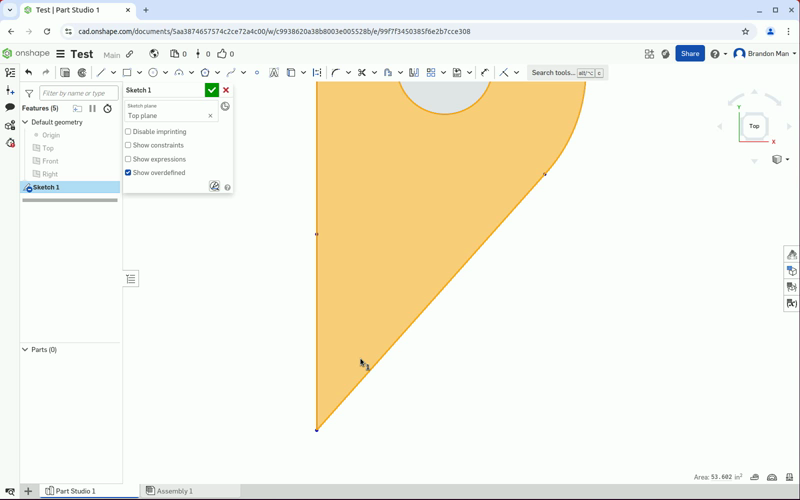
scroll(-6)
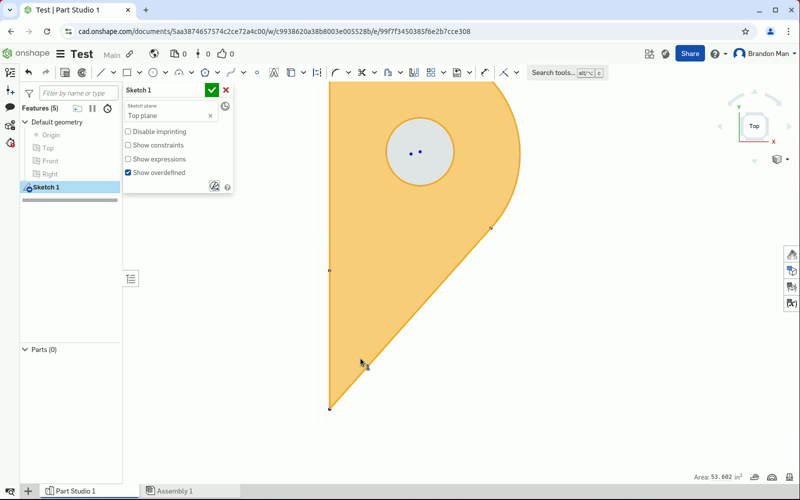
scroll(-6)
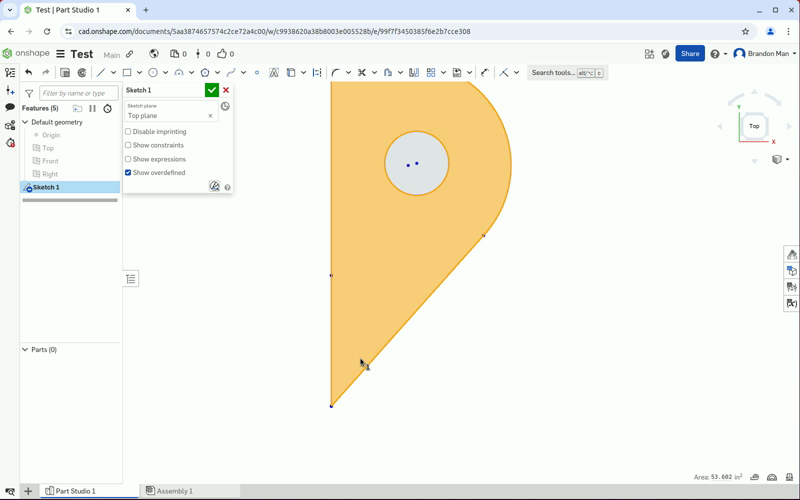
scroll(-6)
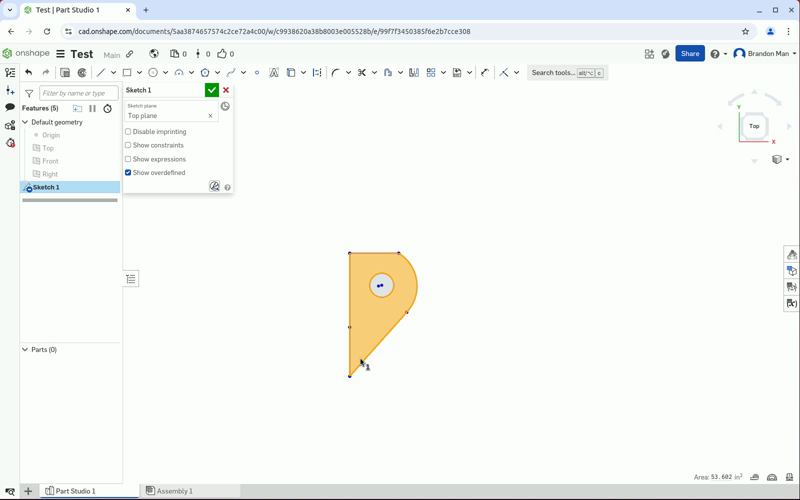
scroll(-6)
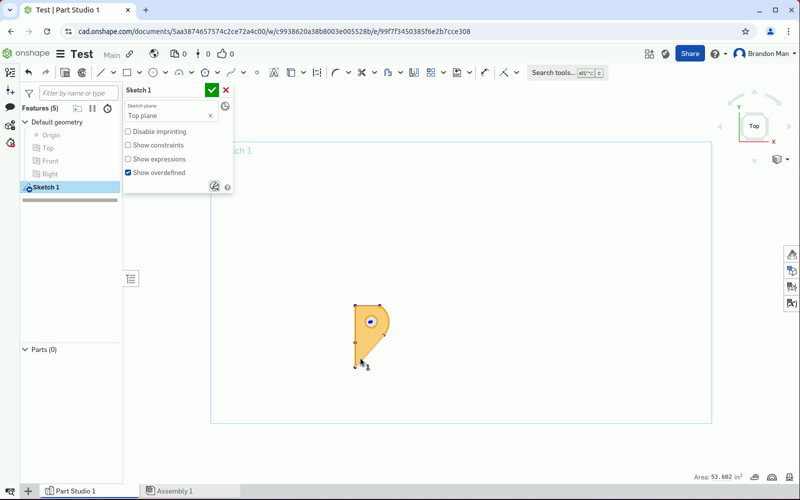
mouse_move(73, 352)
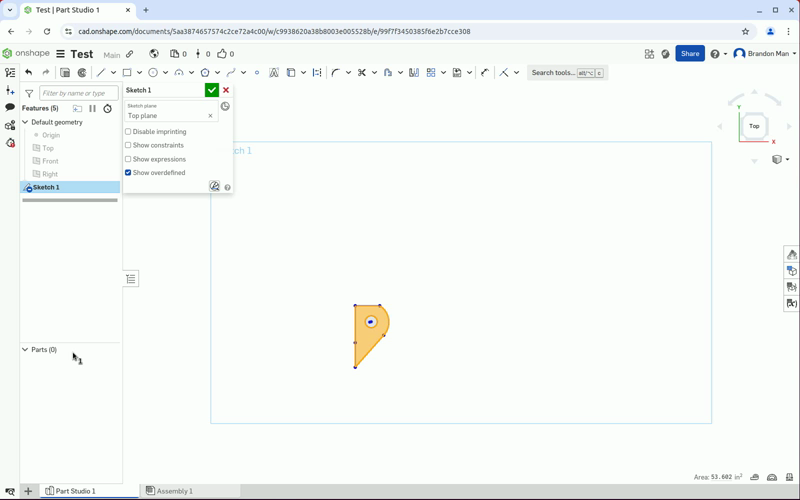
key(shift+y)
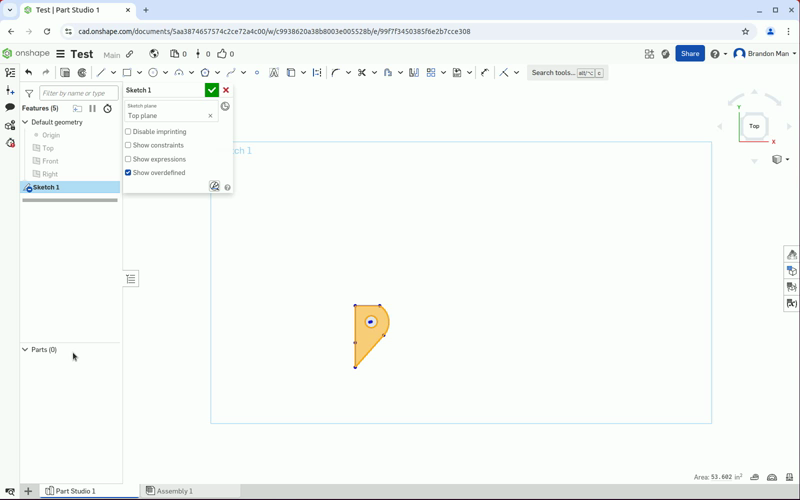
key(shift+e)
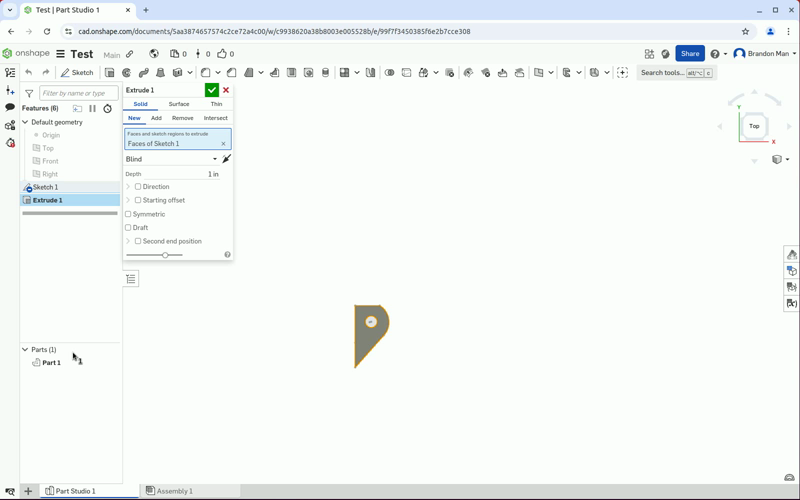
mouse_move(143, 106)
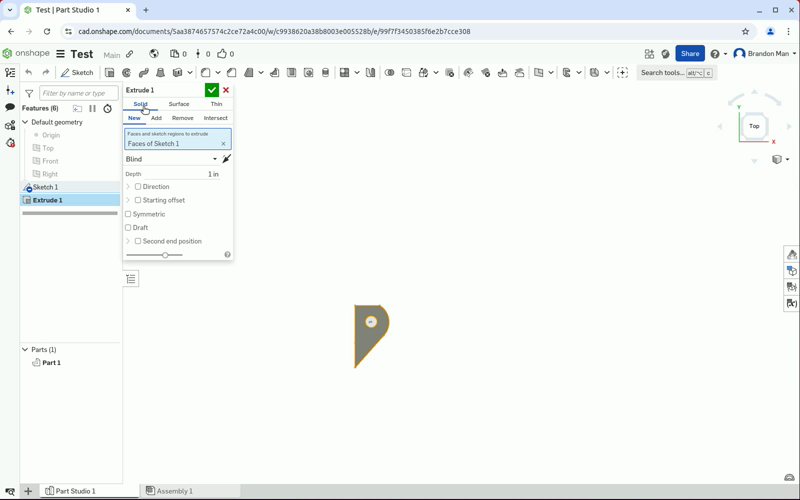
click(143, 106)
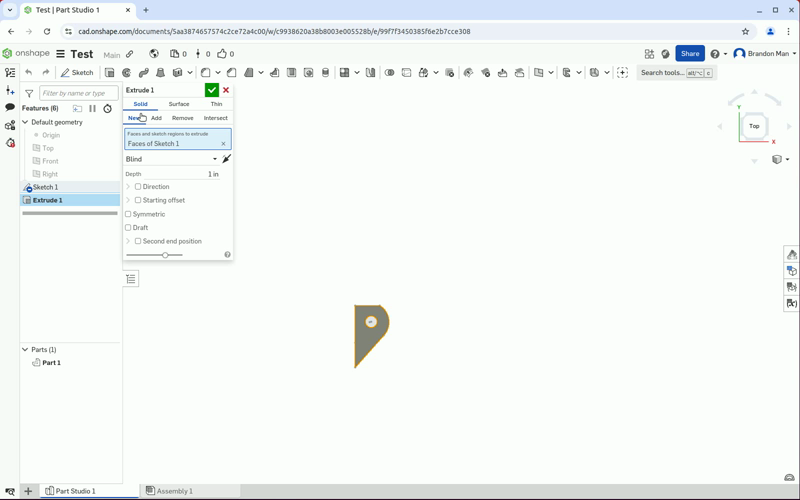
mouse_move(137, 120)
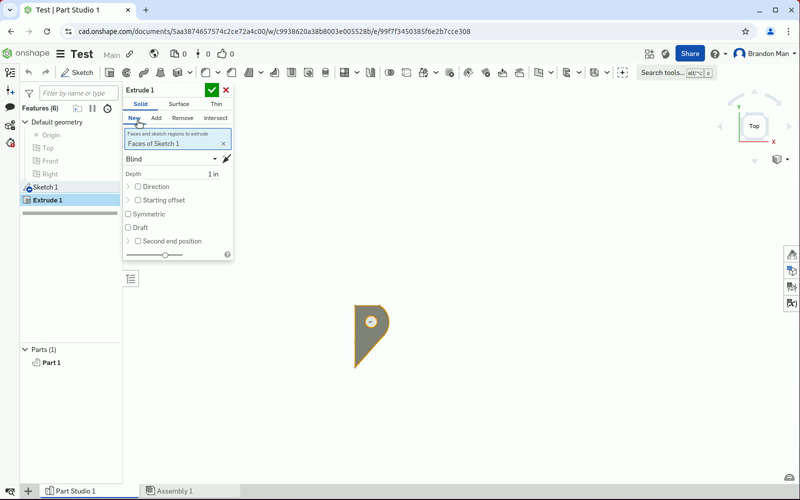
click(137, 120)
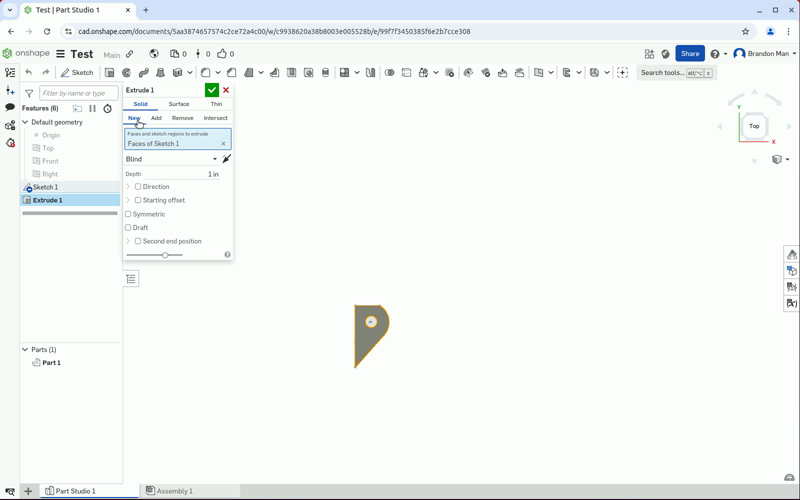
key(tab, 4)
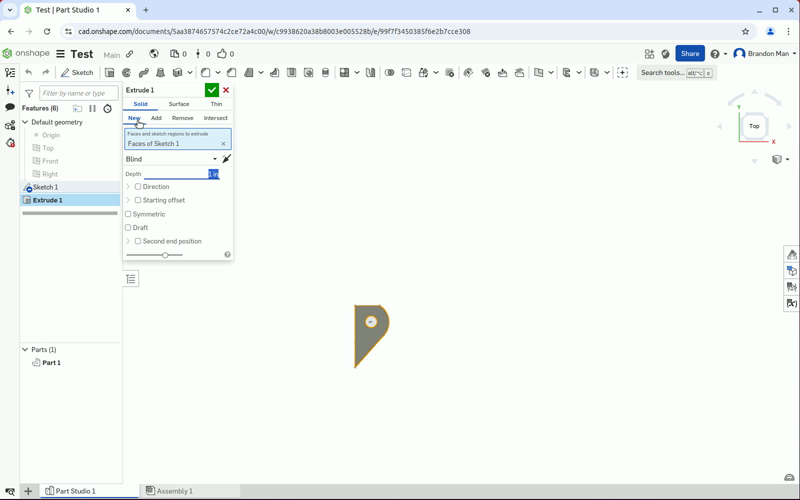
text(14.924)
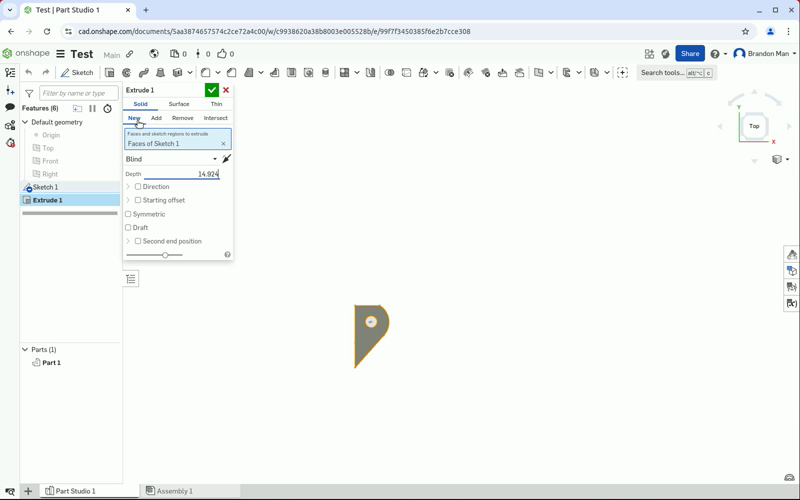
key(enter)
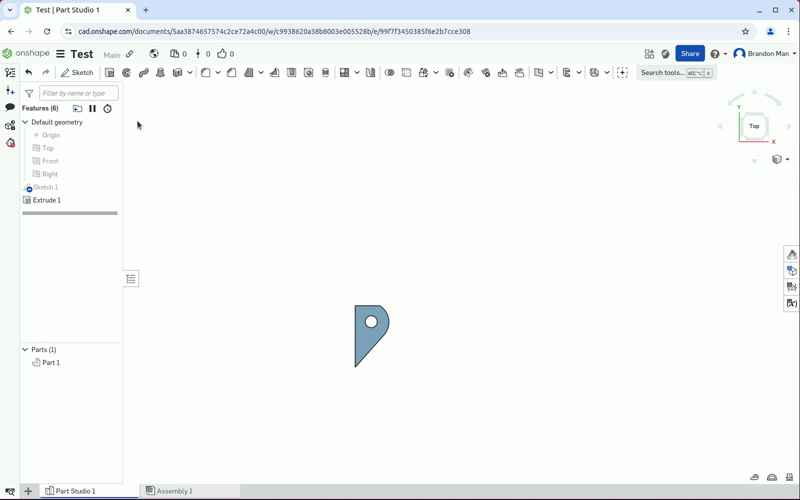
key(shift+h)
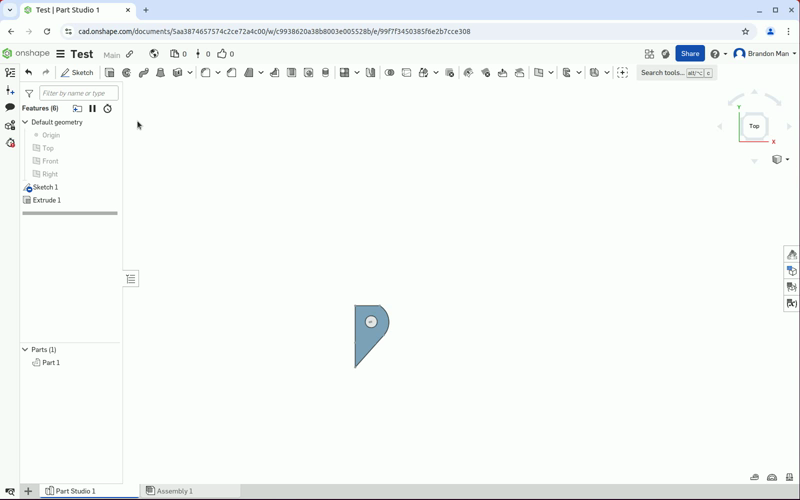
key(shift+h)
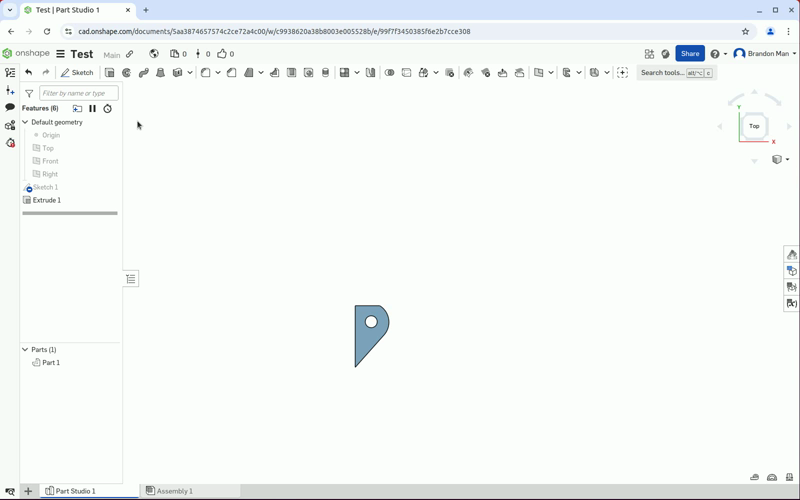
mouse_move(73, 189)
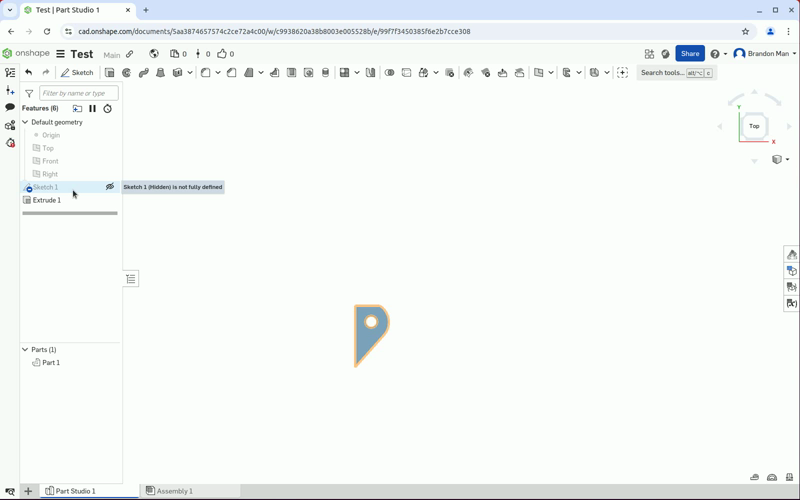
click(73, 189)
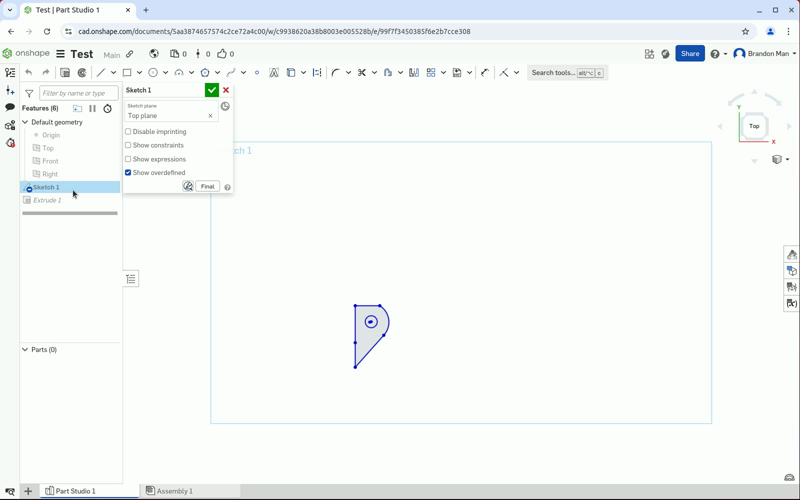
mouse_move(229, 92)
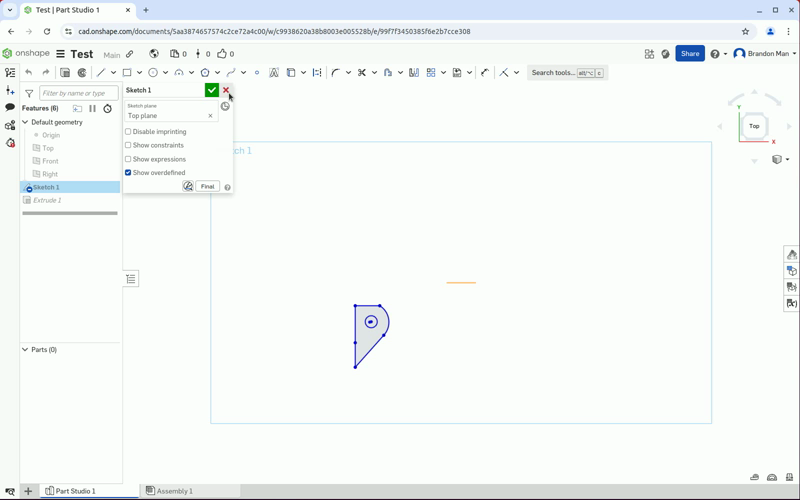
click(229, 92)
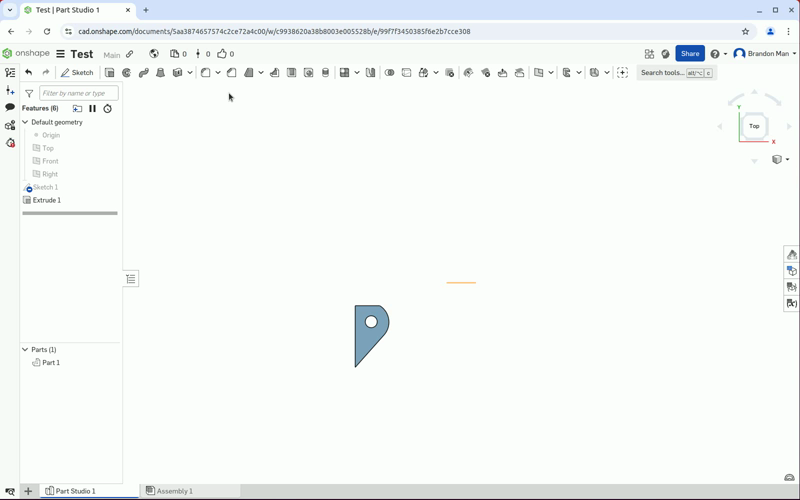
mouse_move(73, 352)
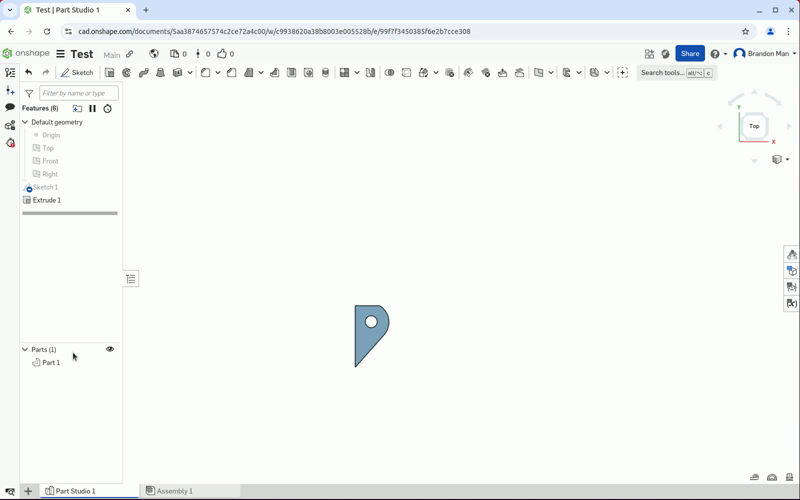
key(y)
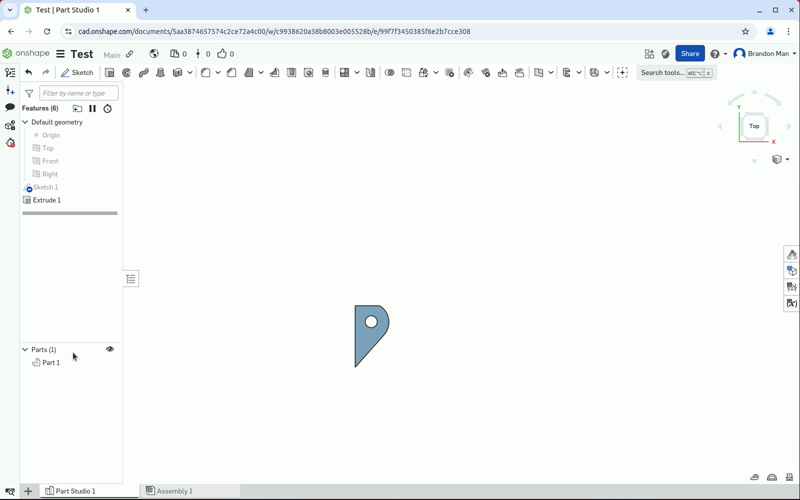
key(shift+p)
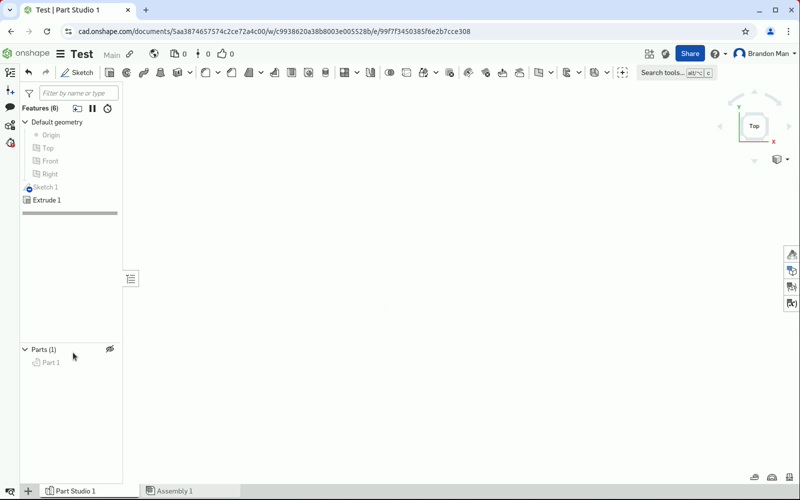
key(space)
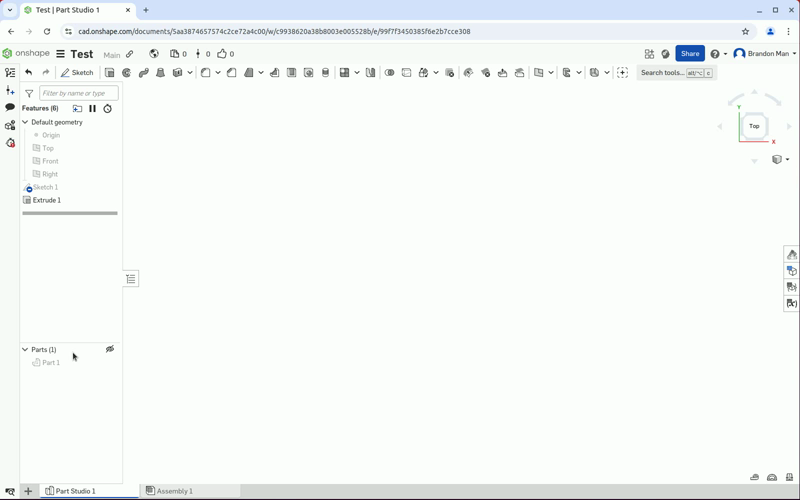
key_down(shift)
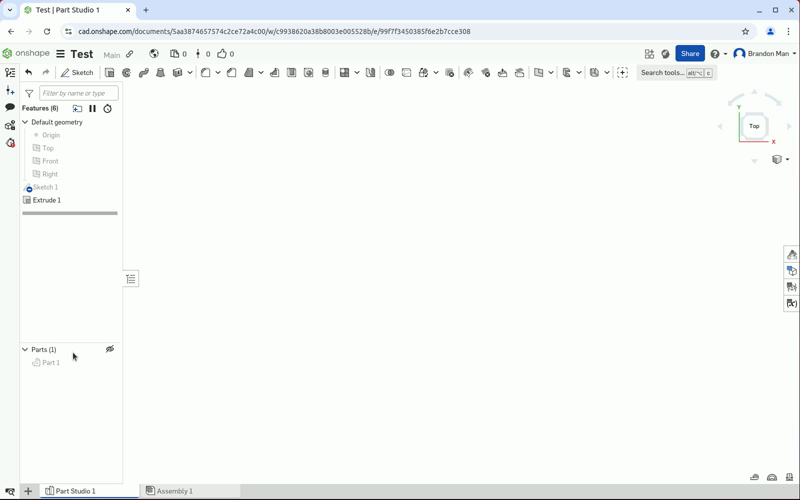
key(up)
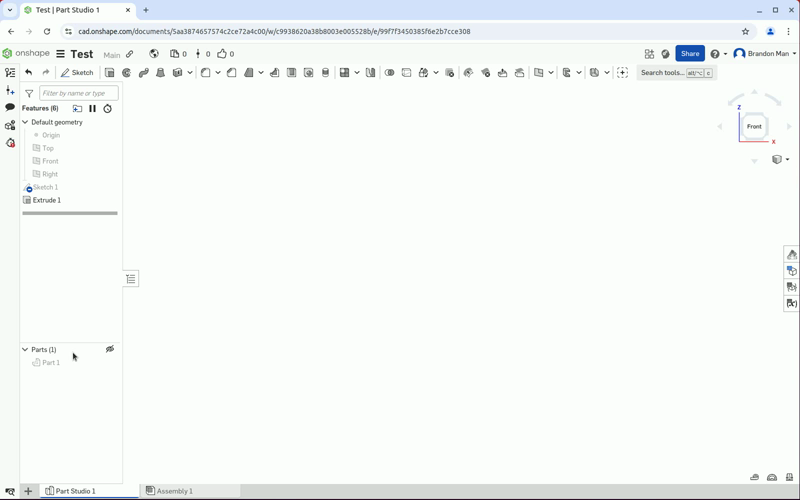
key_up(shift)
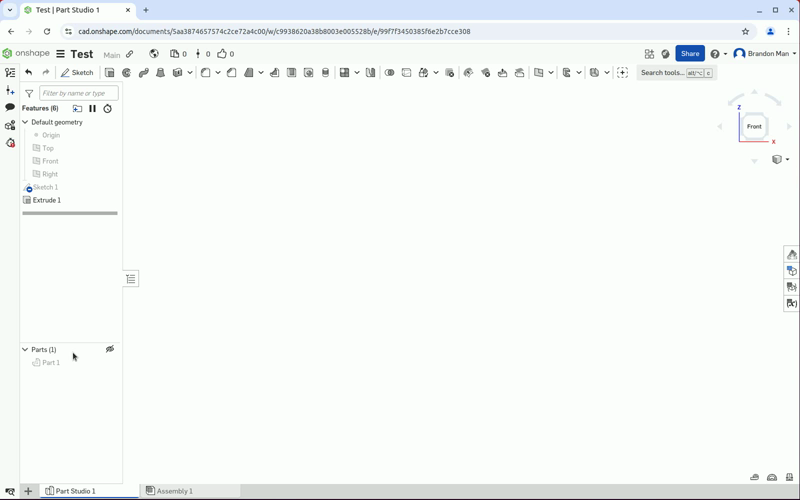
key(space)
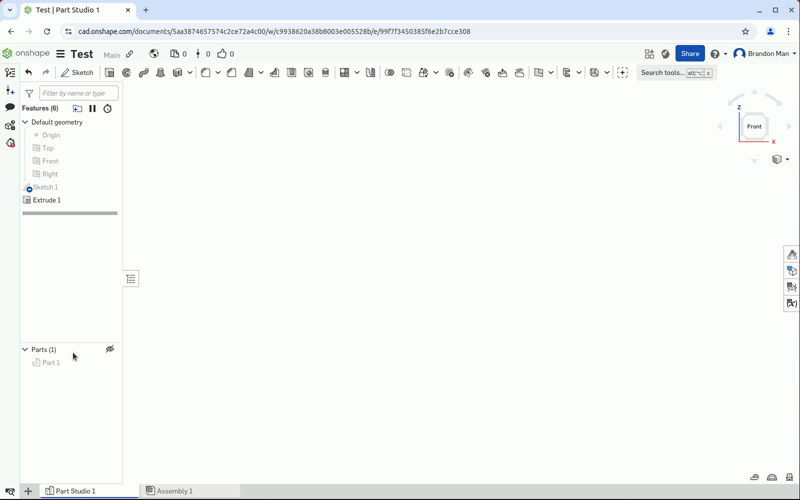
key_down(shift)
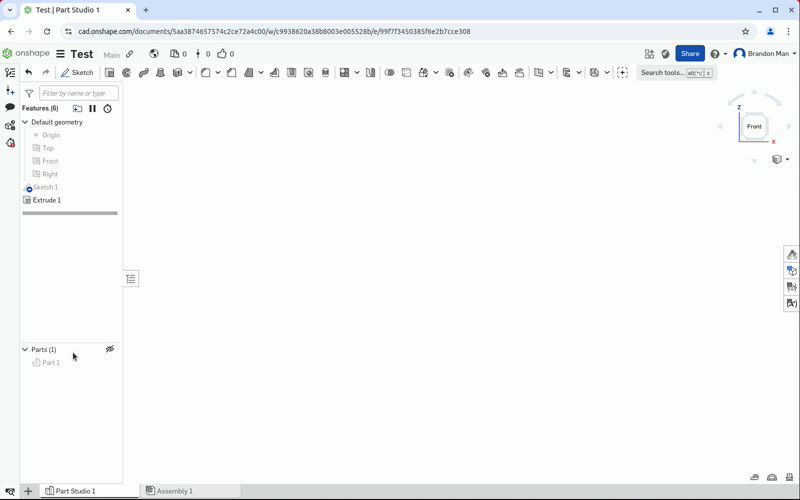
key(left)
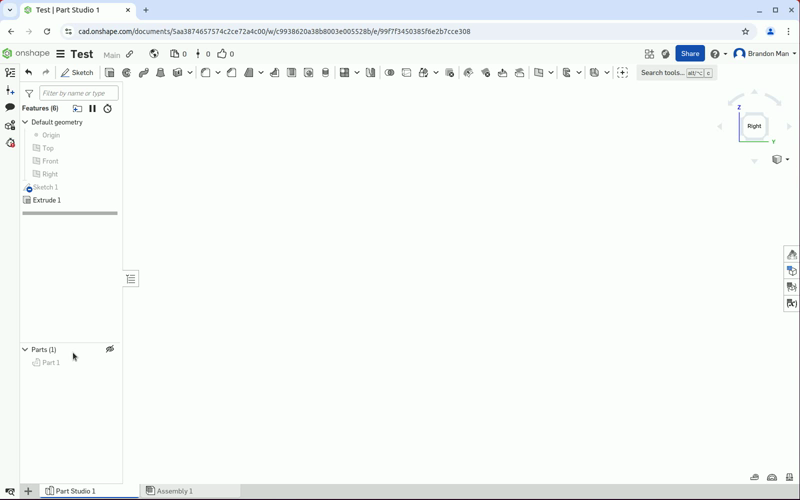
key_up(shift)
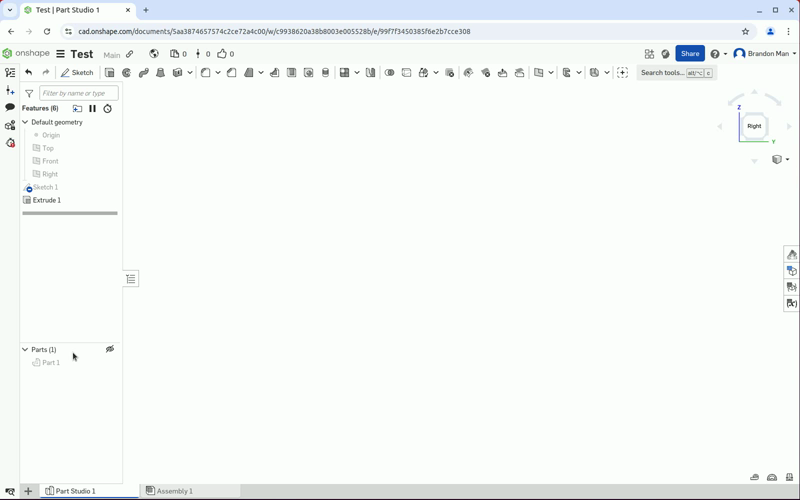
mouse_move(73, 352)
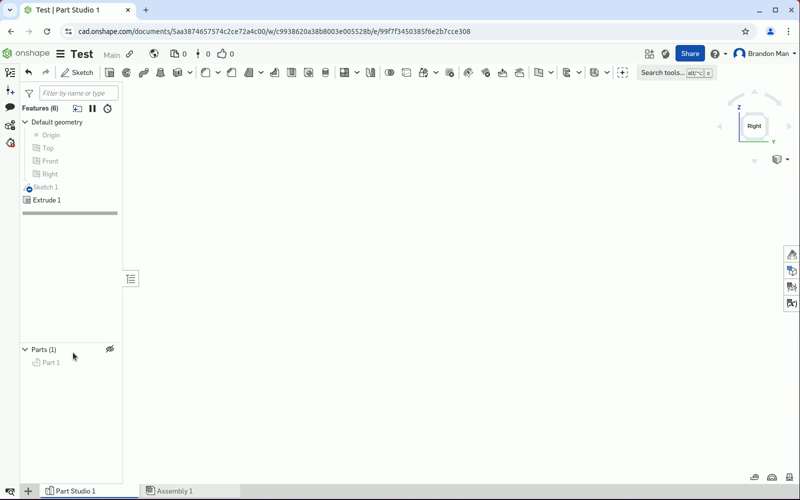
key(shift+y)
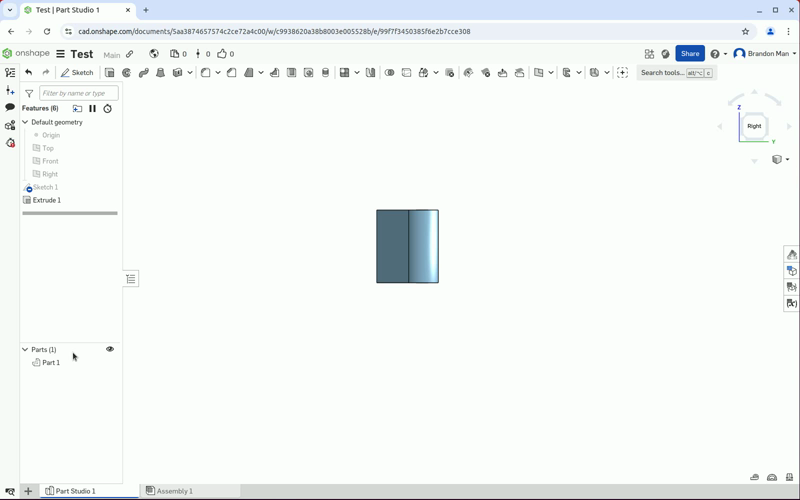
mouse_move(541, 75)
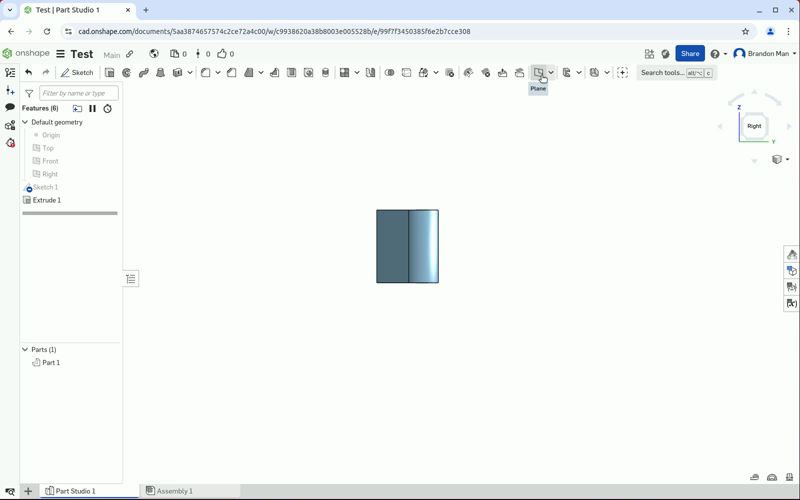
click(541, 75)
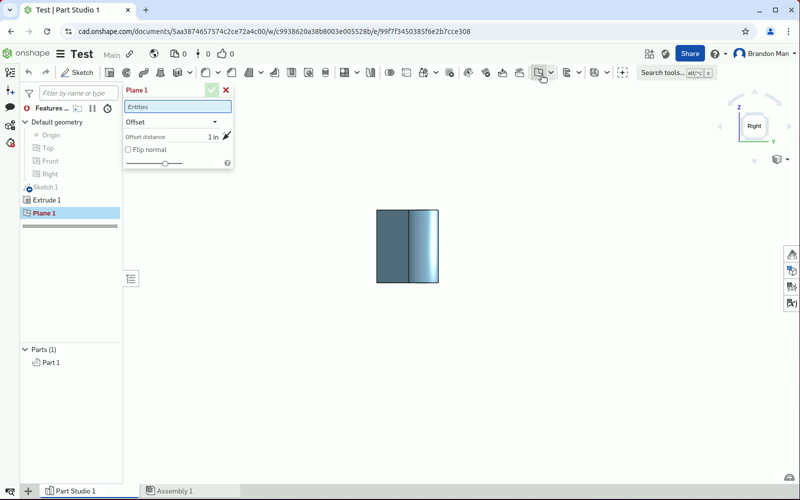
mouse_move(73, 176)
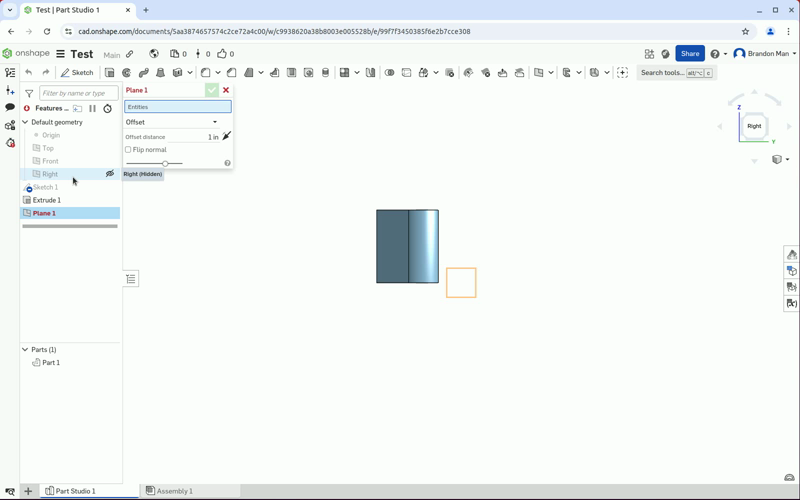
click(73, 176)
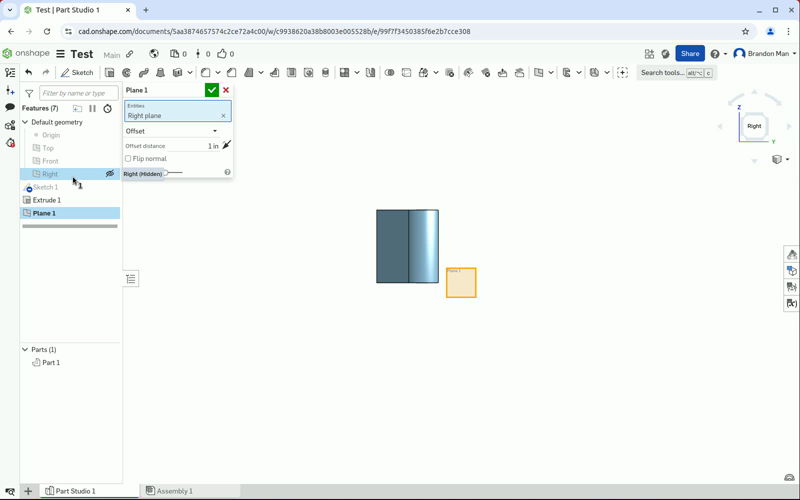
key(tab, 2)
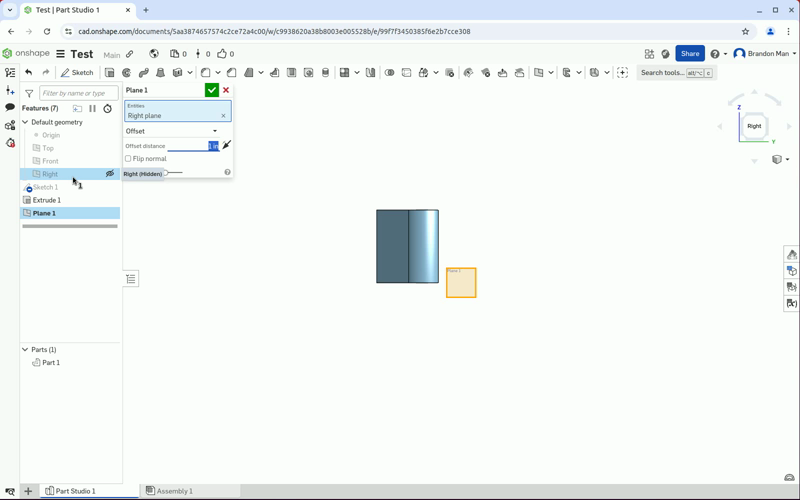
text(21.66)
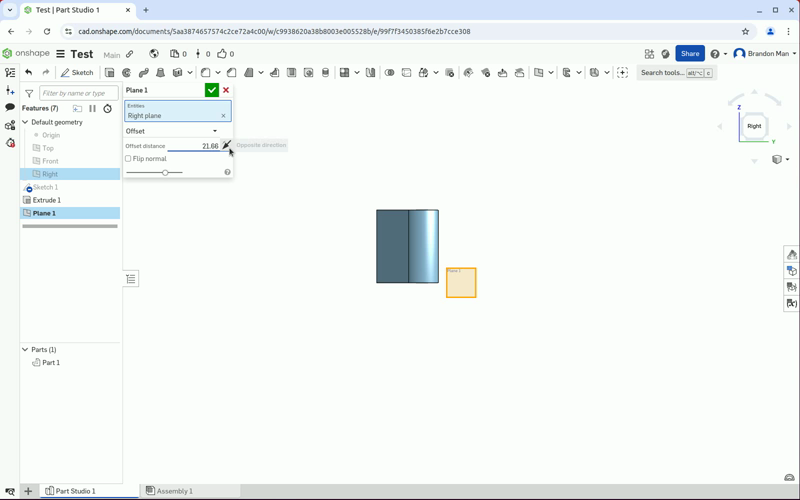
mouse_move(229, 147)
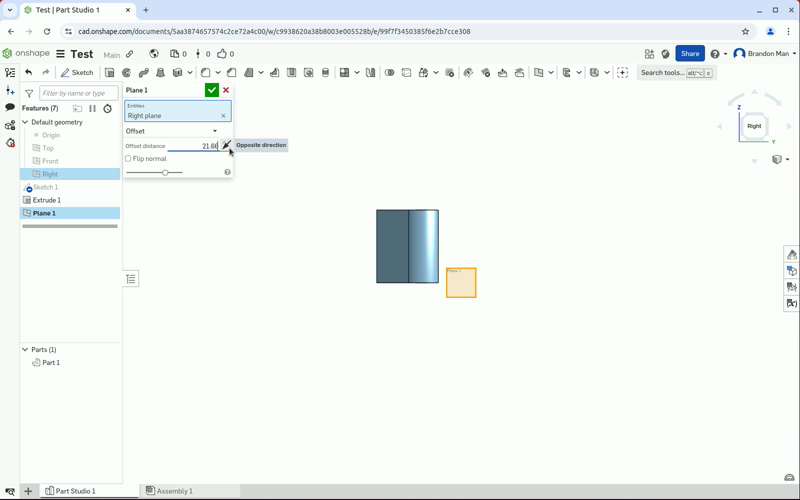
click(229, 147)
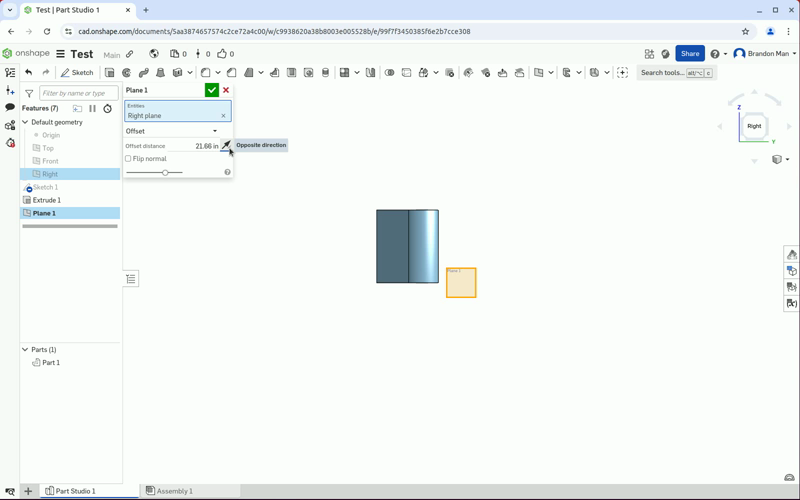
key(enter, 2)
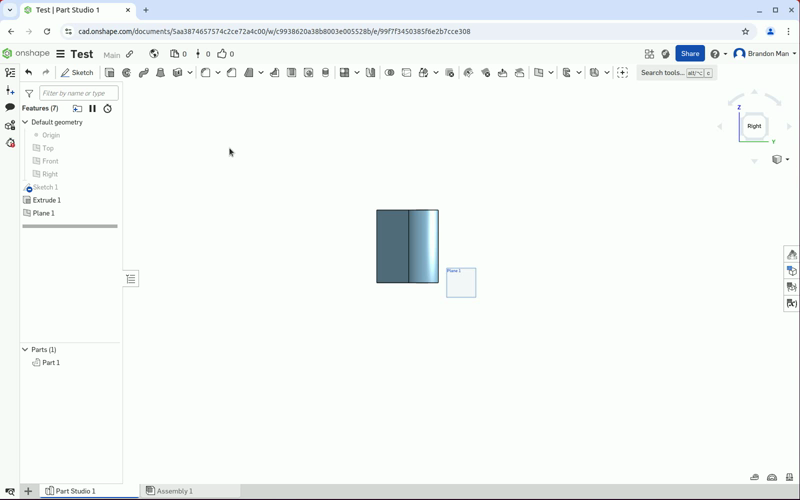
key(shift+s)
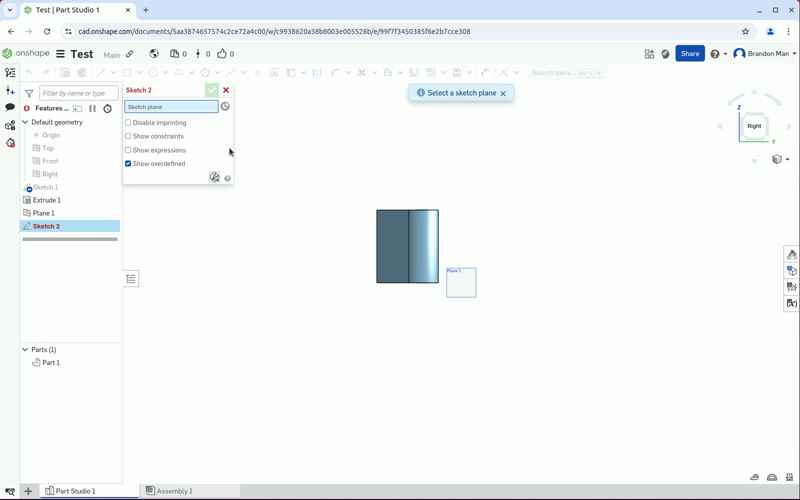
mouse_move(73, 215)
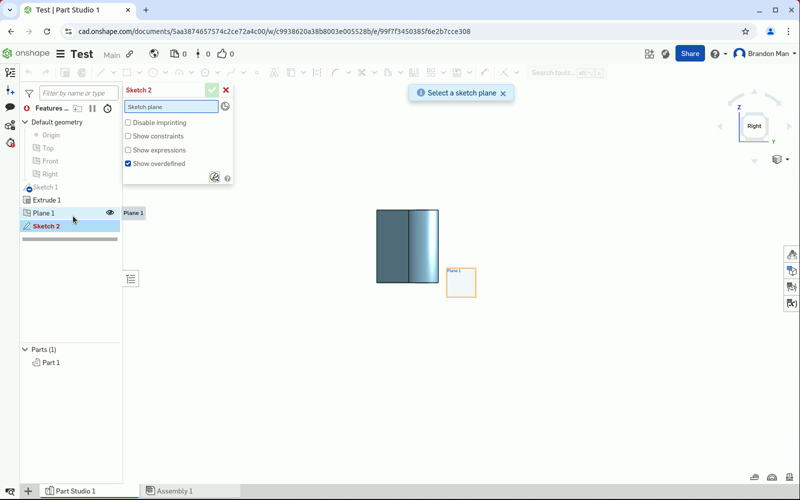
click(73, 215)
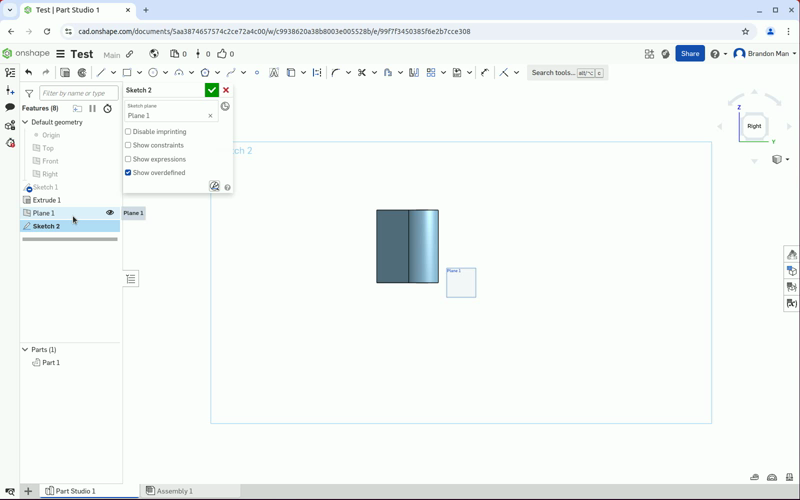
mouse_move(73, 352)
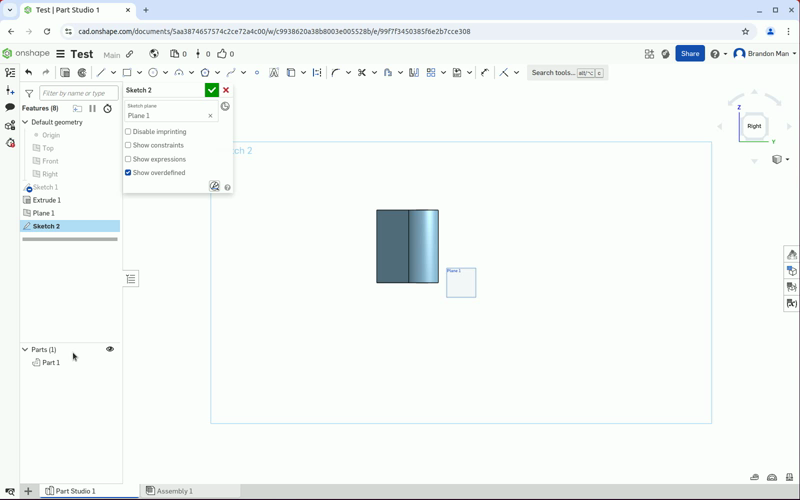
key(y)
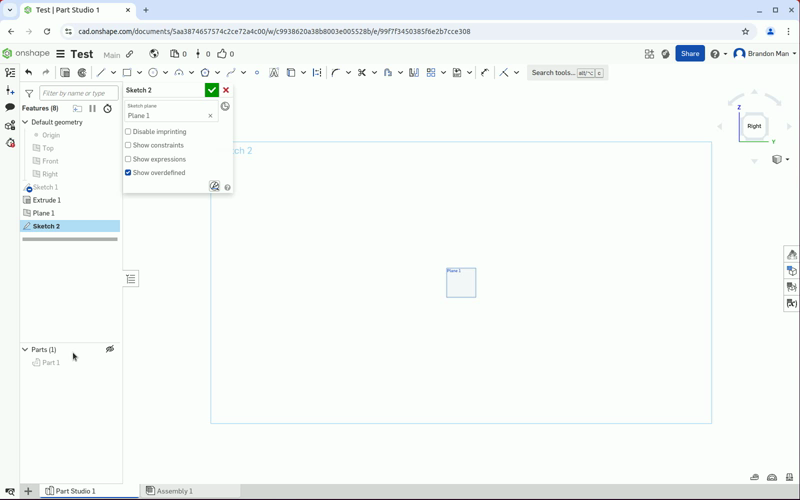
key(l)
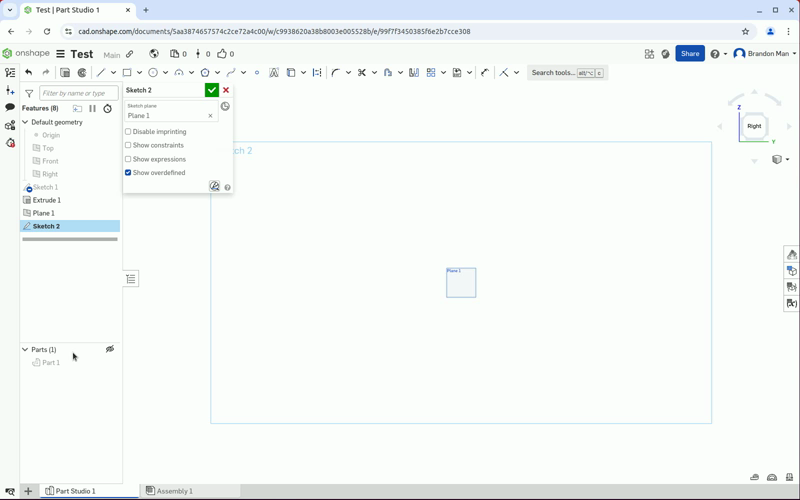
key_down(shift)
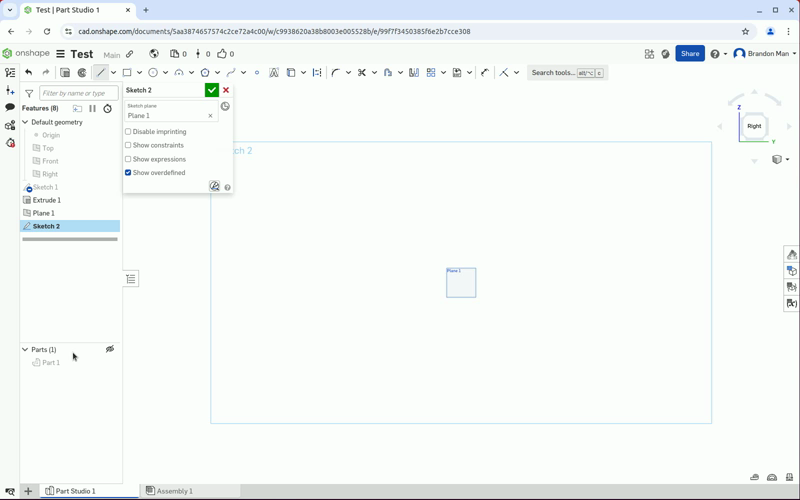
mouse_move(351, 243)
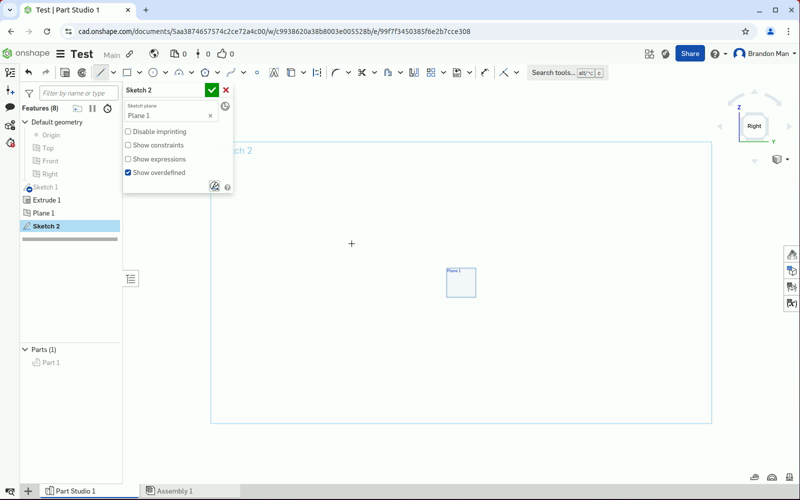
click(351, 243)
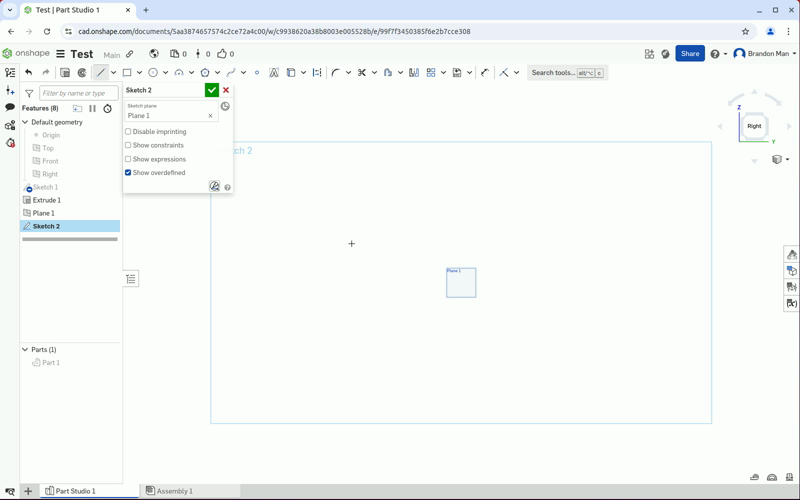
key_up(shift)
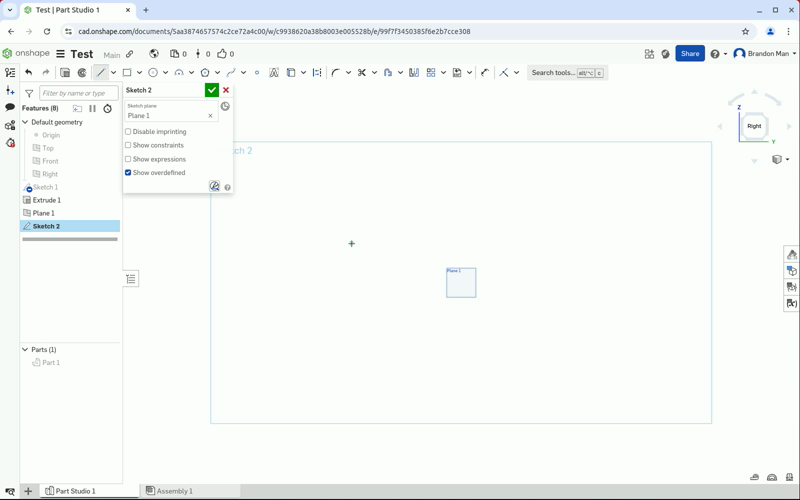
key_down(shift)
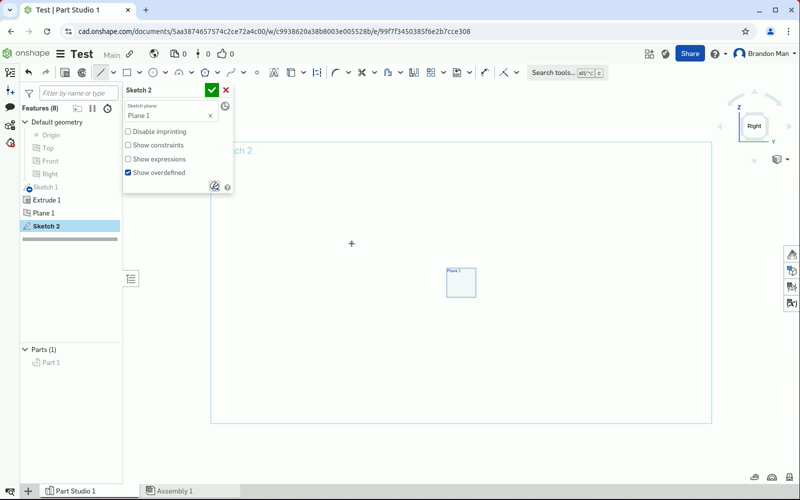
mouse_move(381, 243)
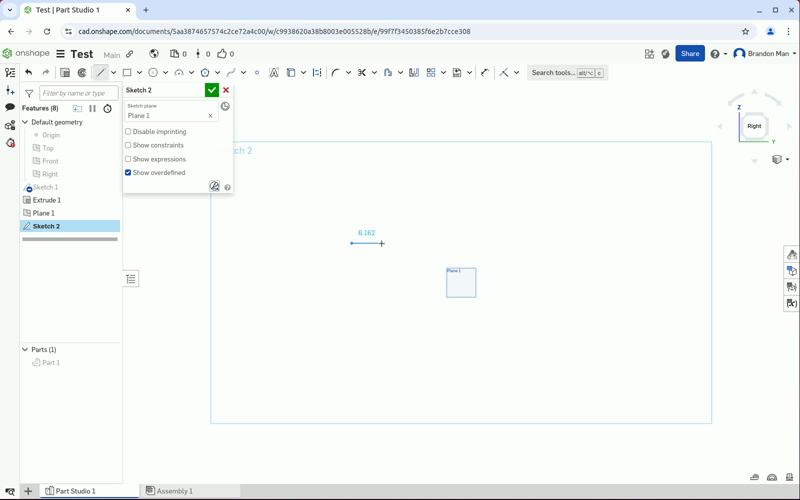
mouse_move(377, 243)
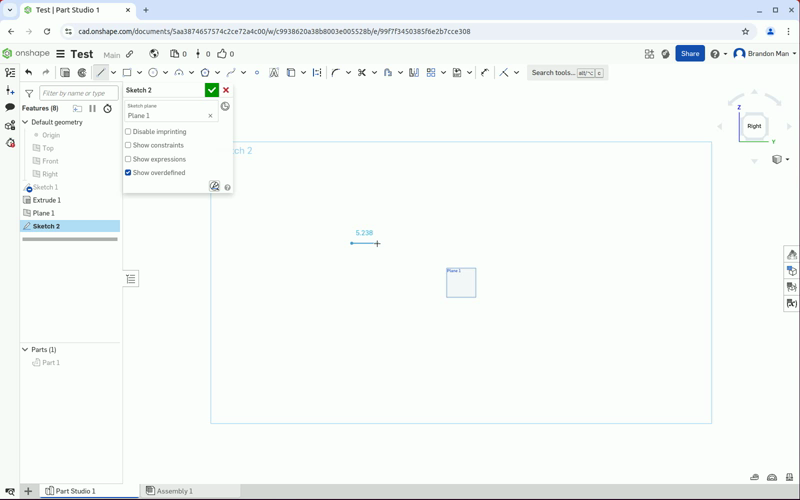
click(377, 243)
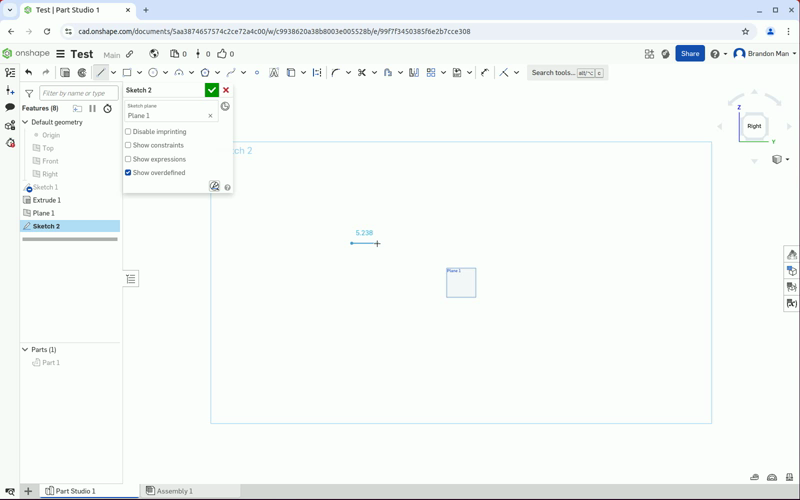
key_up(shift)
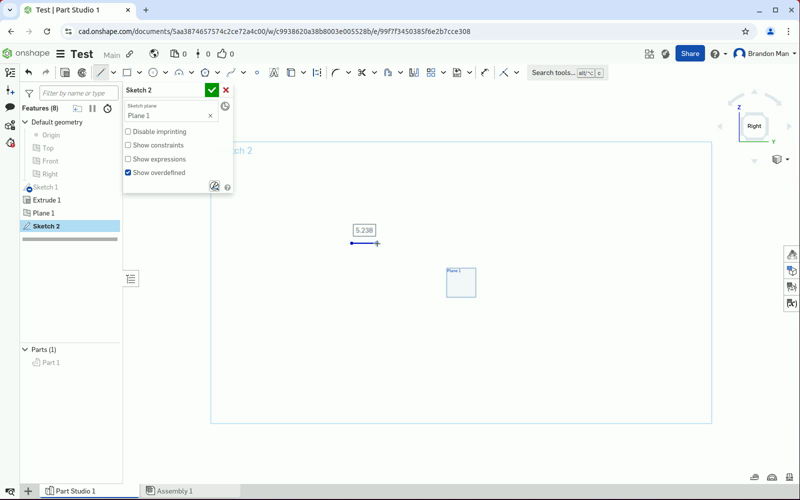
key_down(shift)
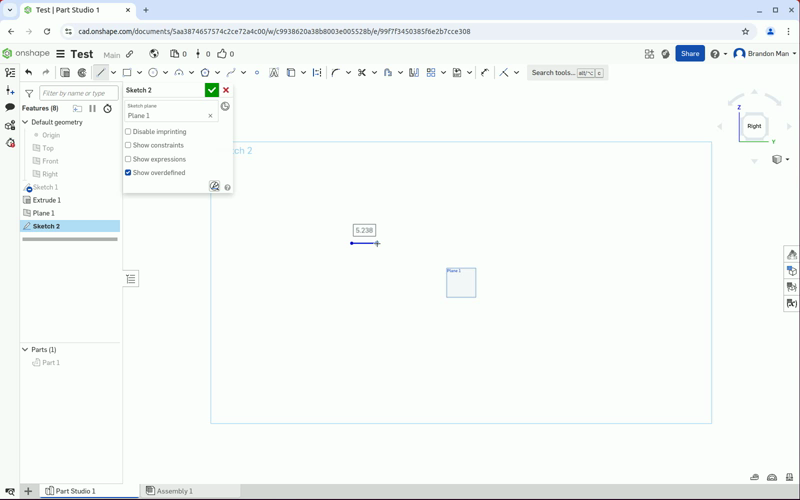
mouse_move(407, 243)
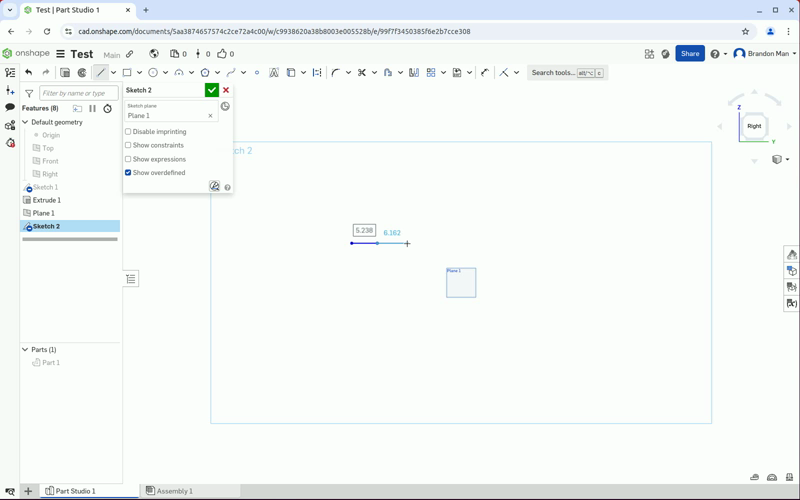
mouse_move(377, 230)
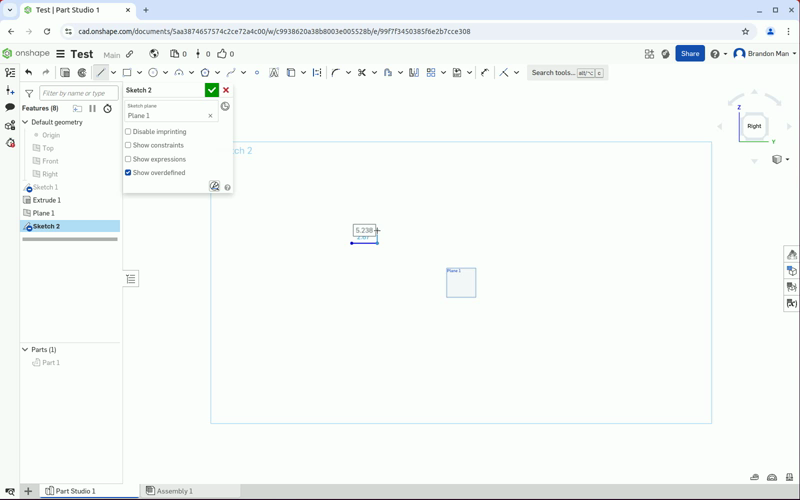
click(377, 230)
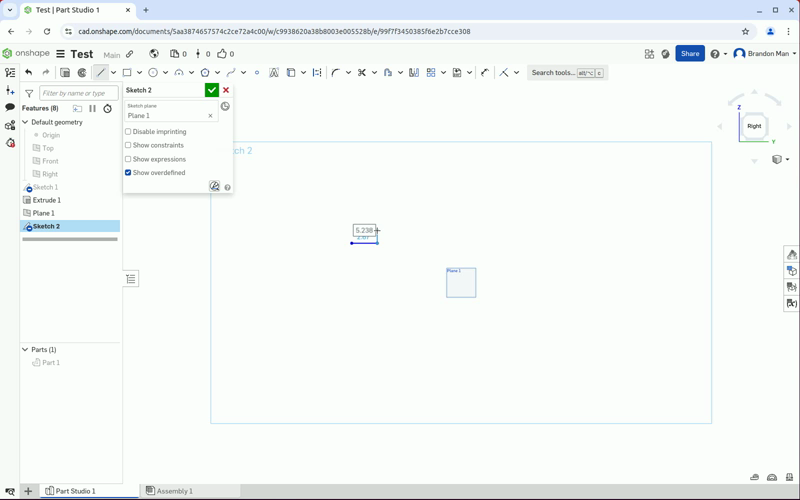
key_up(shift)
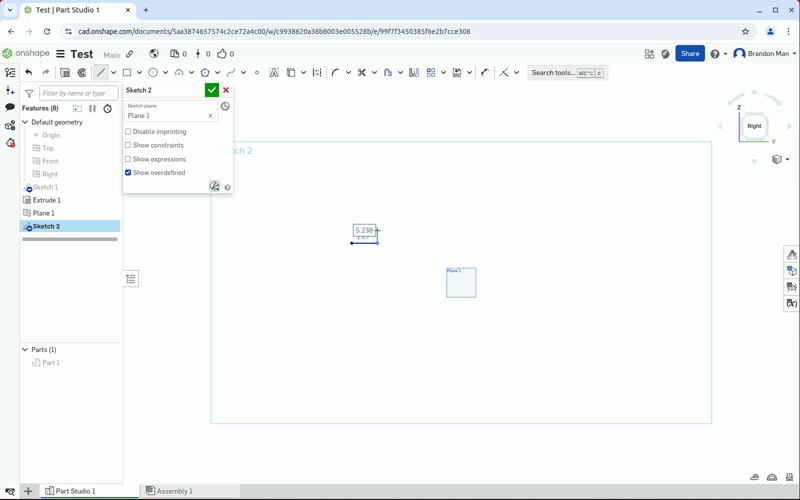
key_down(shift)
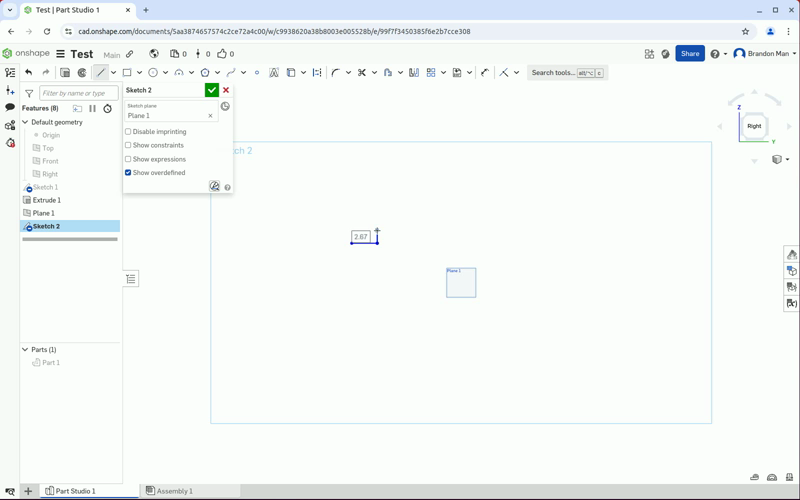
mouse_move(407, 230)
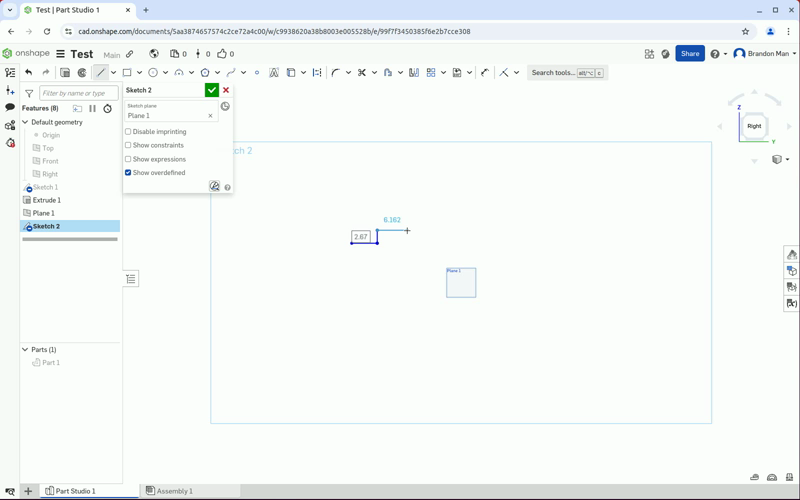
mouse_move(351, 230)
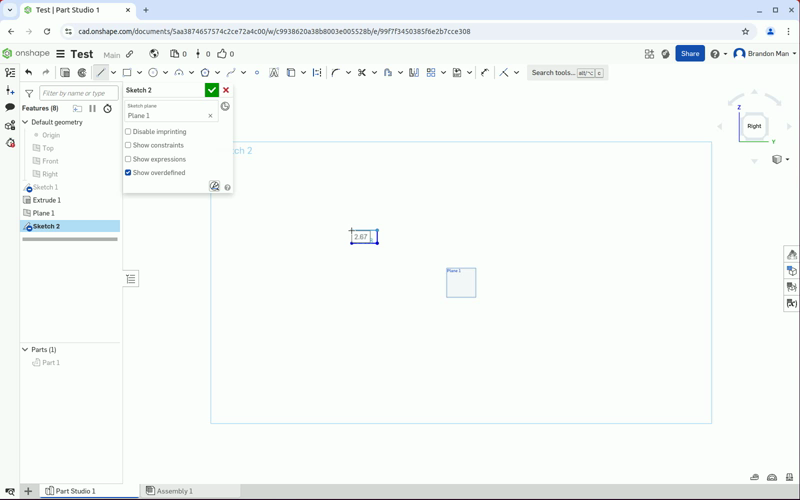
click(351, 230)
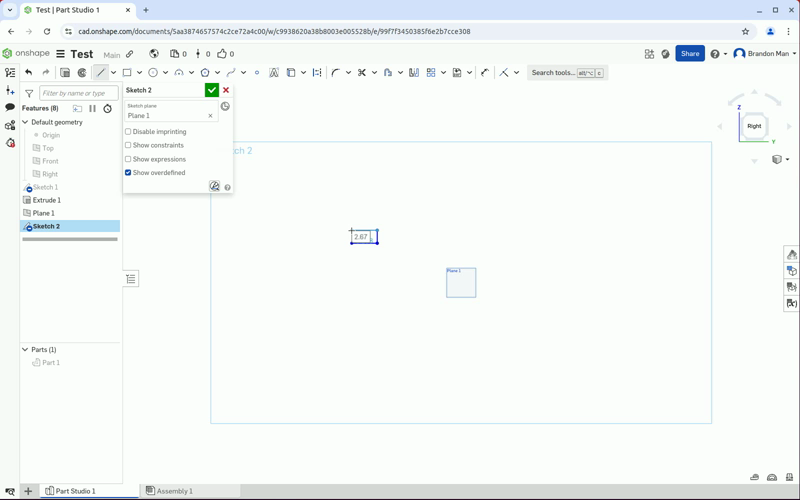
key_up(shift)
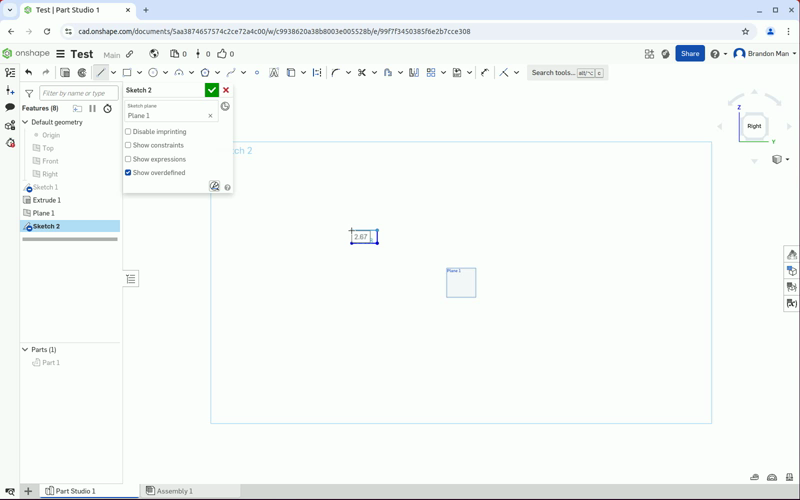
mouse_move(381, 230)
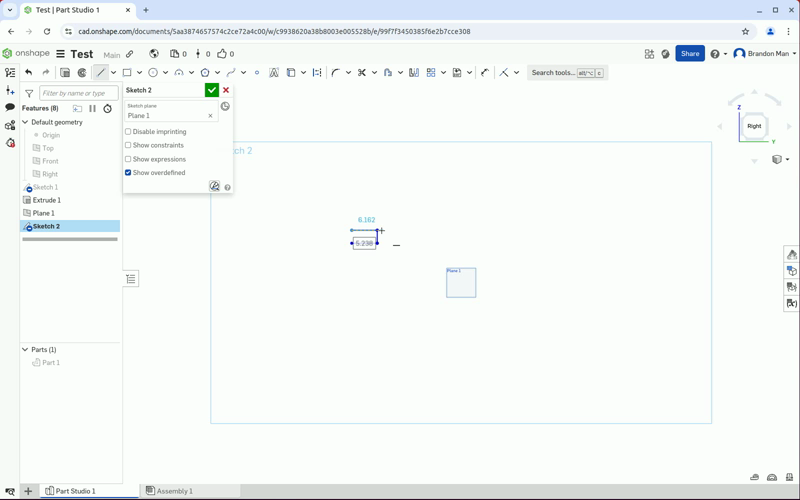
key_down(shift)
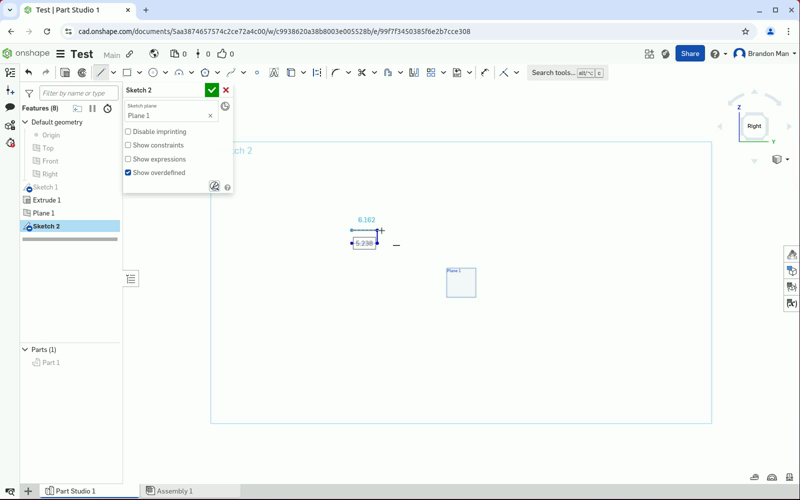
mouse_move(351, 243)
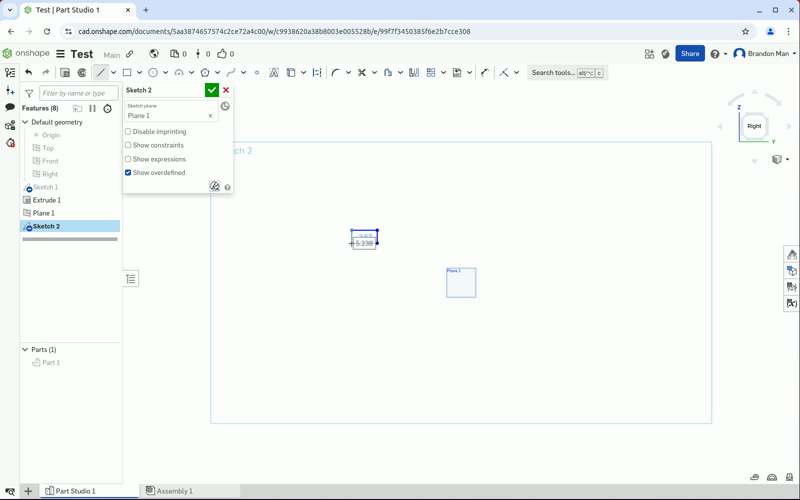
key_up(shift)
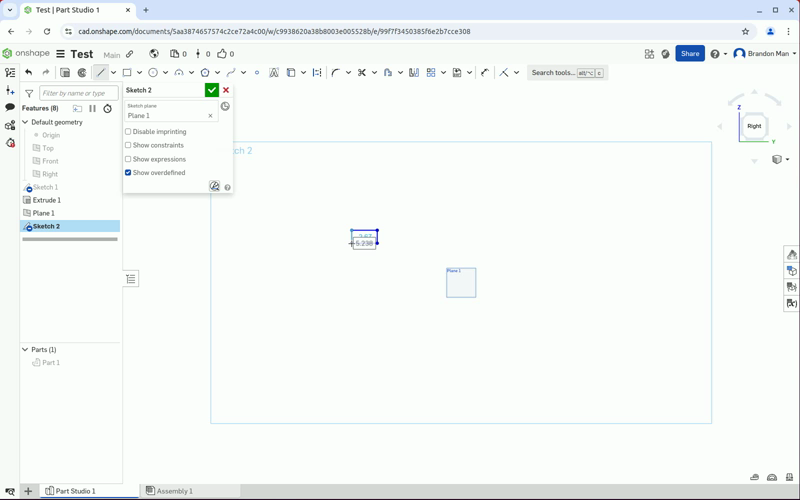
click(351, 243)
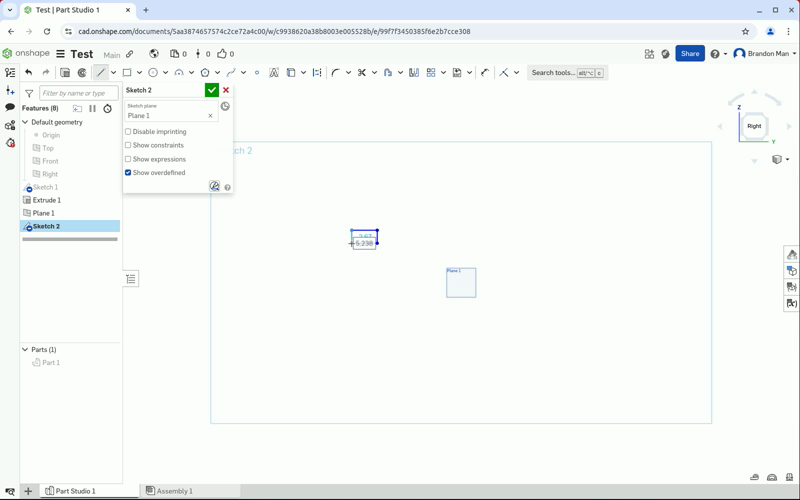
key(esc)
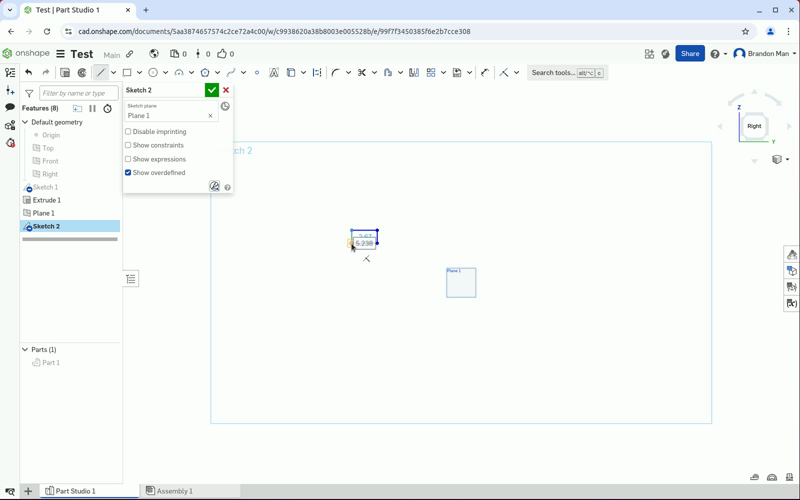
mouse_move(371, 230)
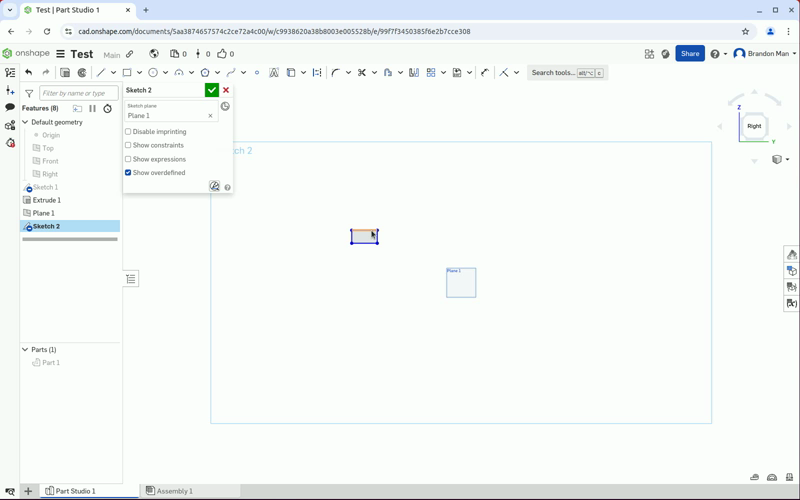
scroll(6)
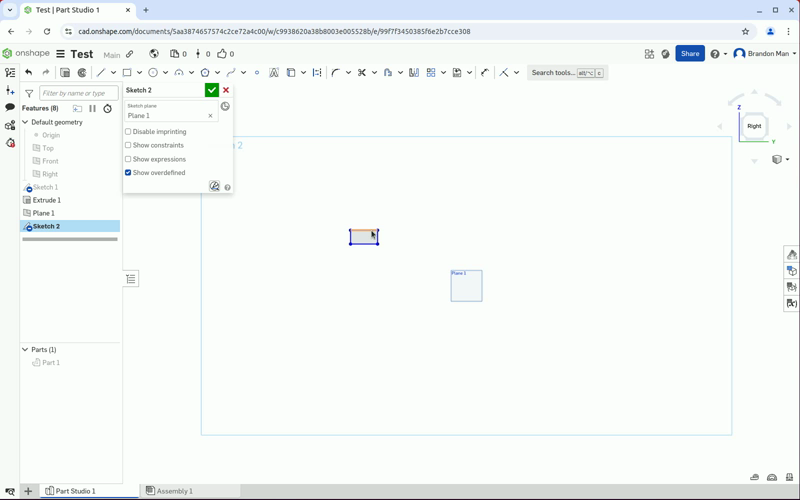
scroll(6)
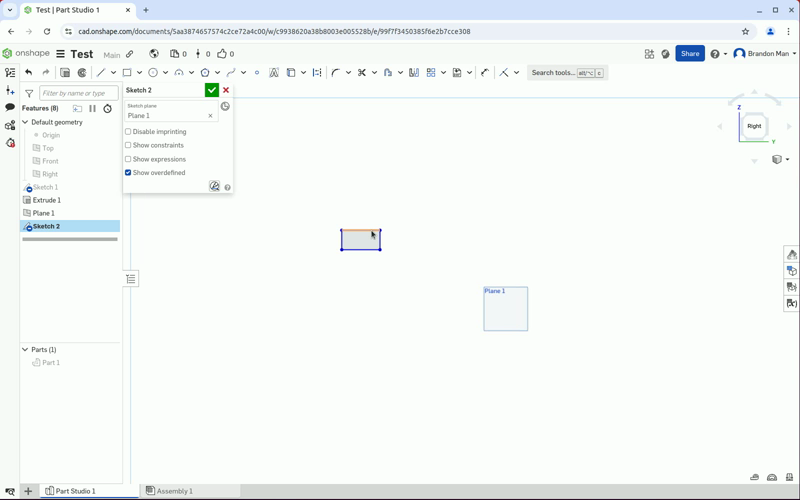
scroll(6)
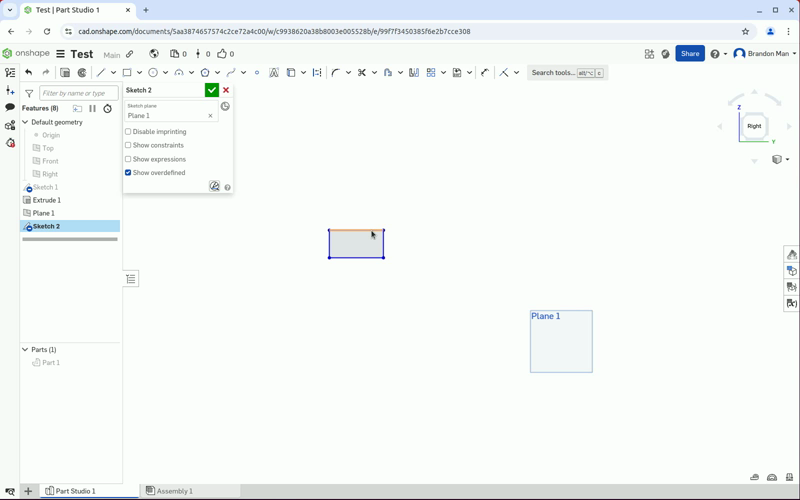
scroll(6)
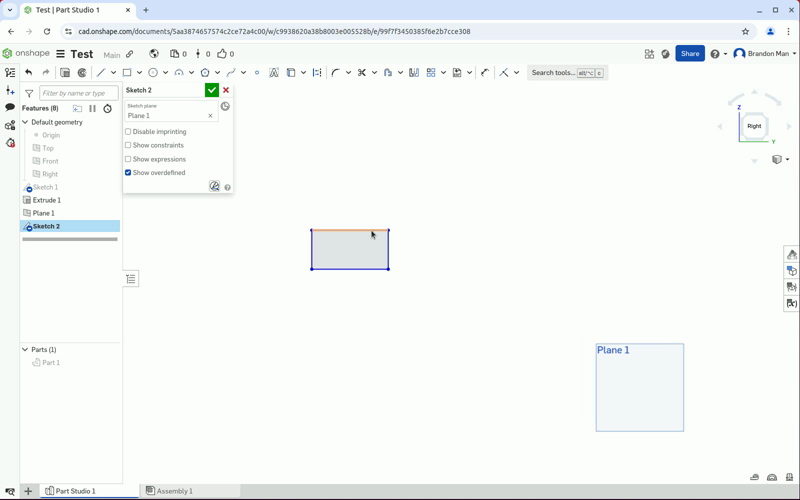
scroll(6)
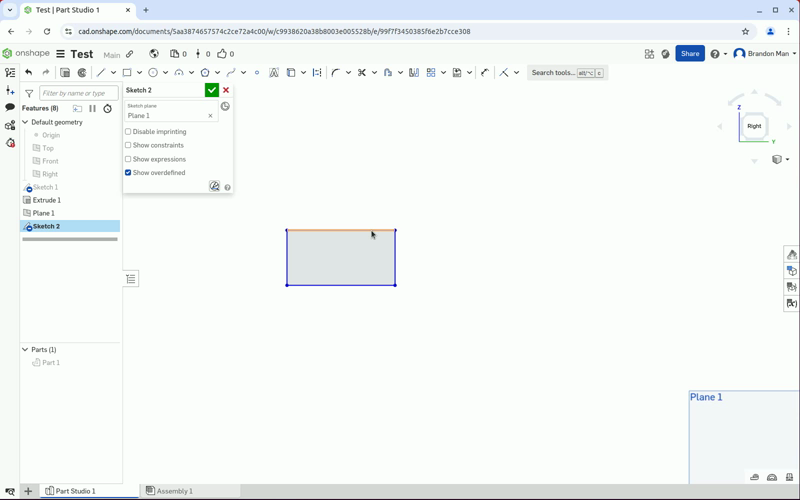
scroll(6)
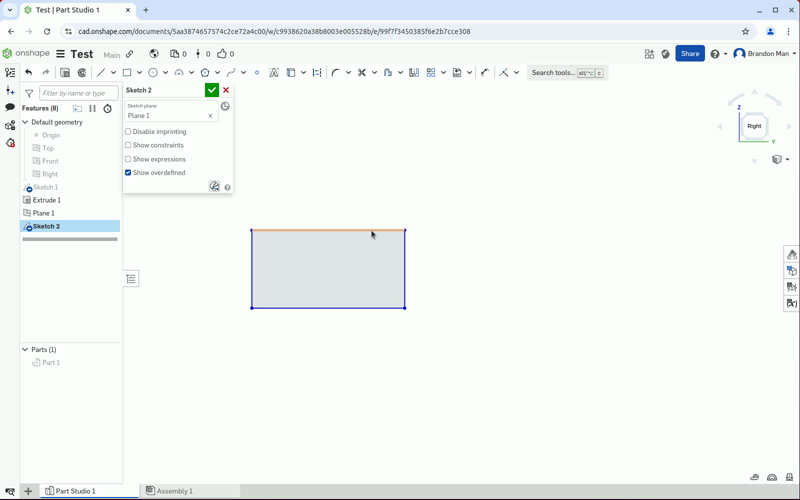
scroll(6)
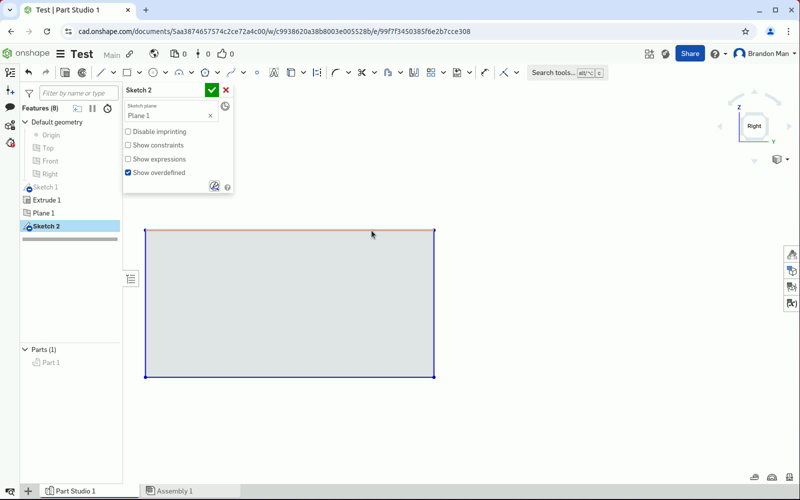
click(371, 230)
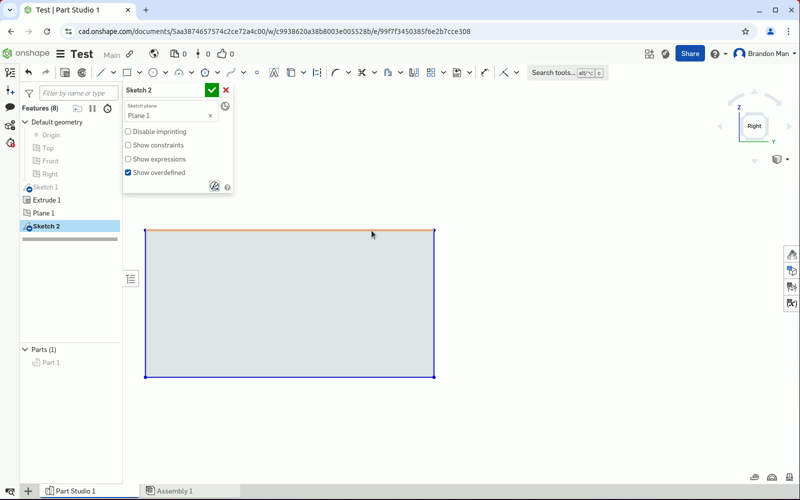
scroll(-6)
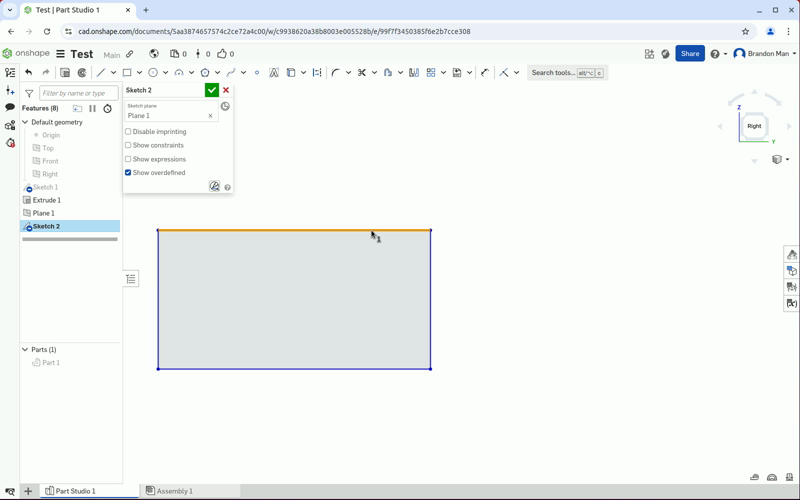
scroll(-6)
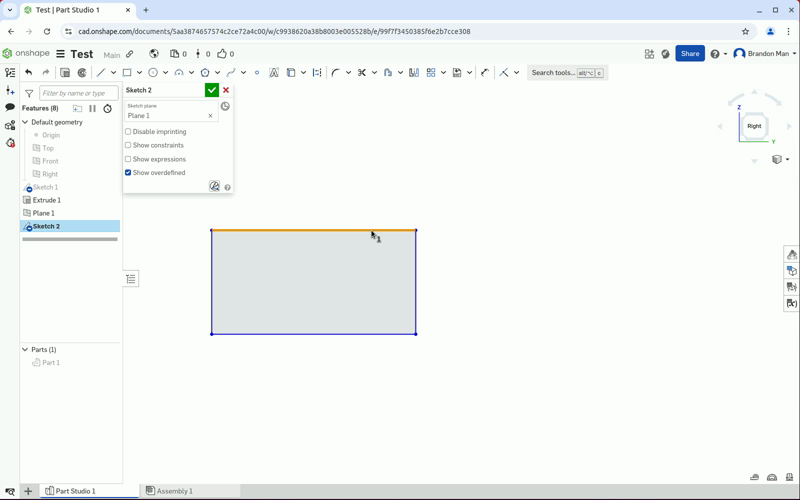
scroll(-6)
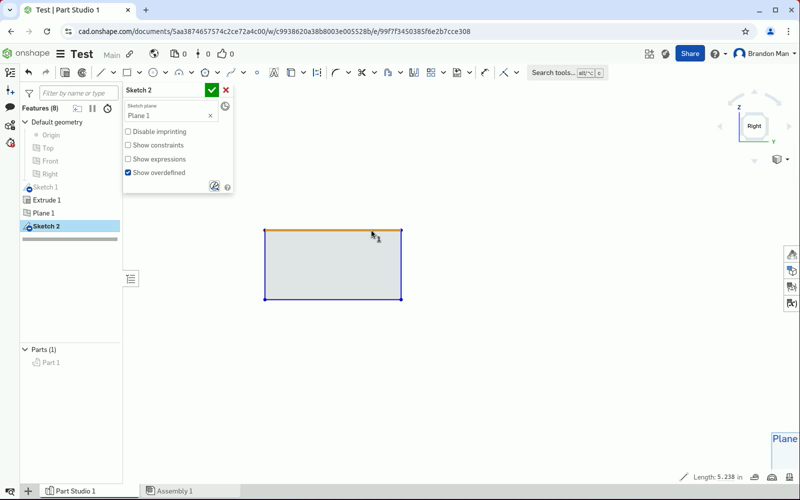
scroll(-6)
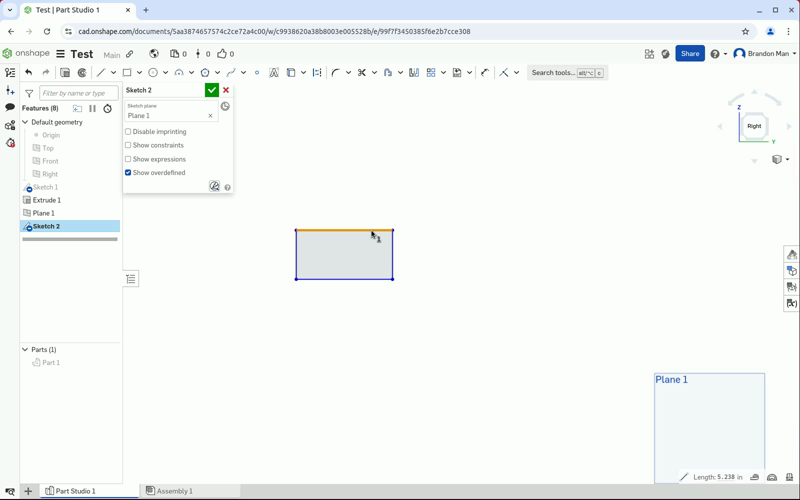
scroll(-6)
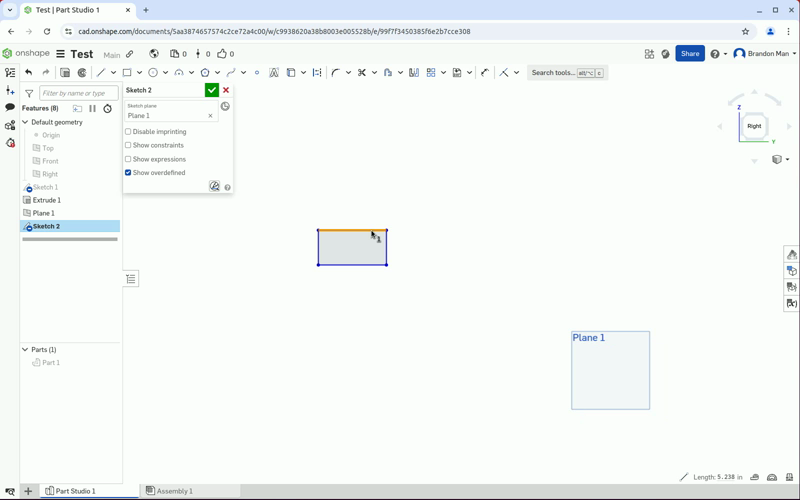
scroll(-6)
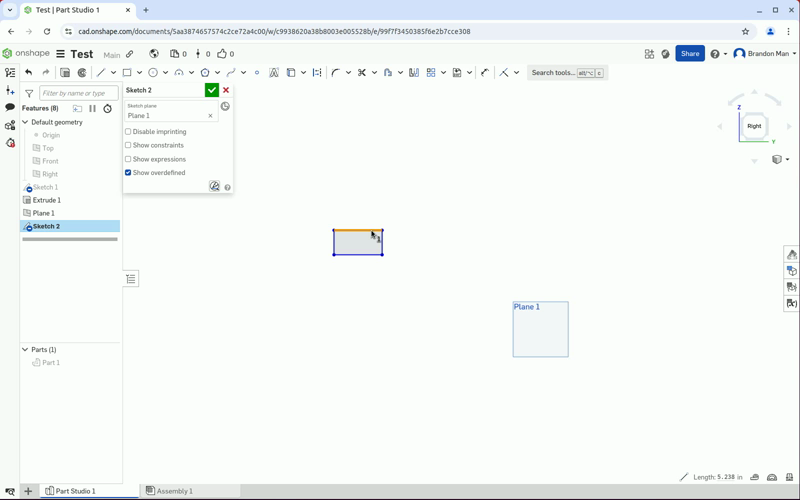
scroll(-6)
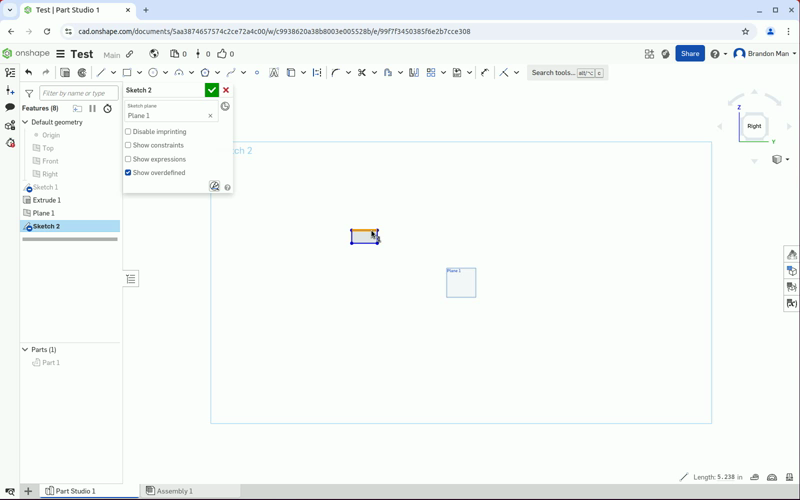
mouse_move(73, 352)
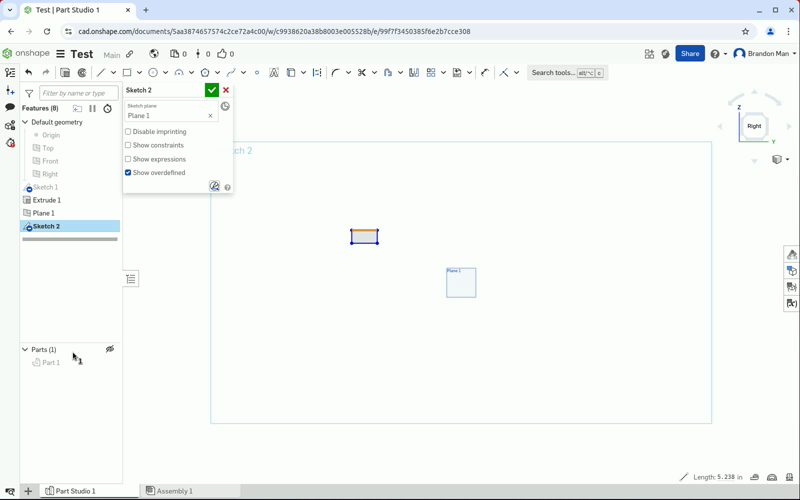
key(shift+y)
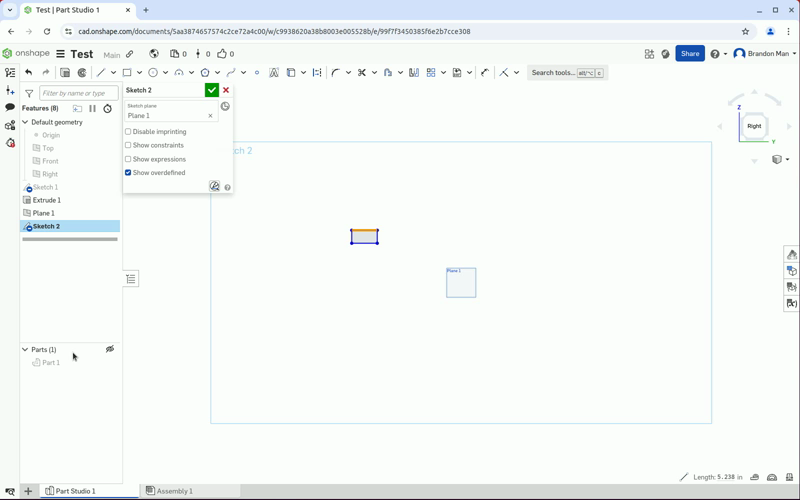
key(shift+e)
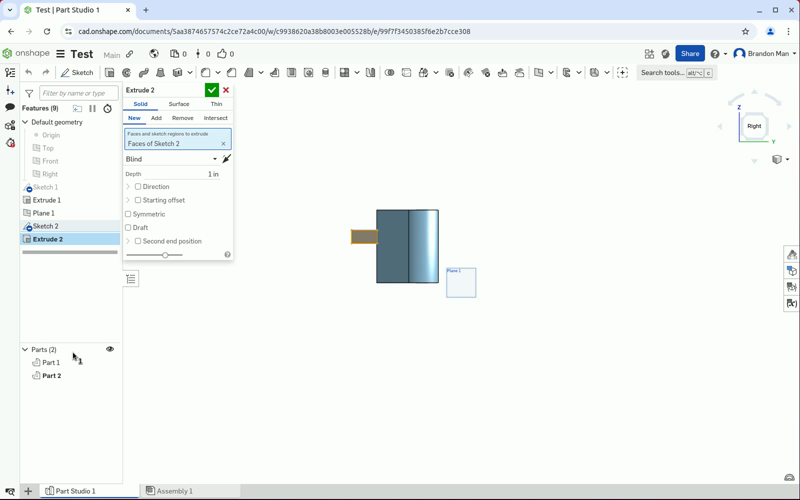
mouse_move(143, 106)
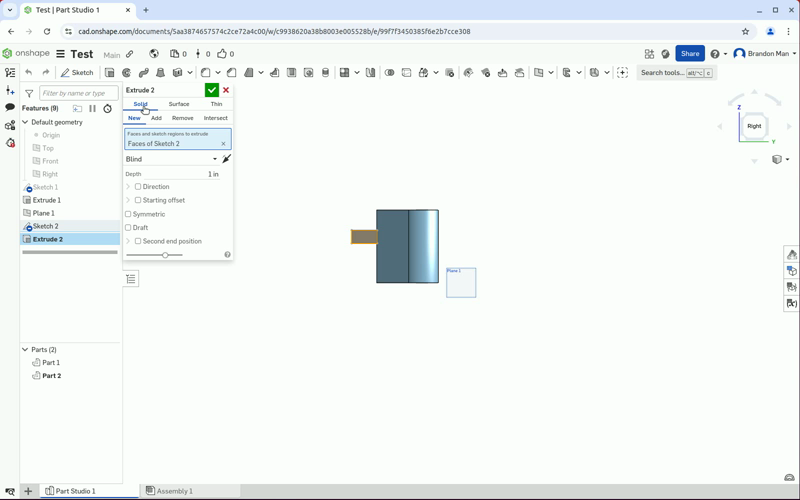
click(143, 106)
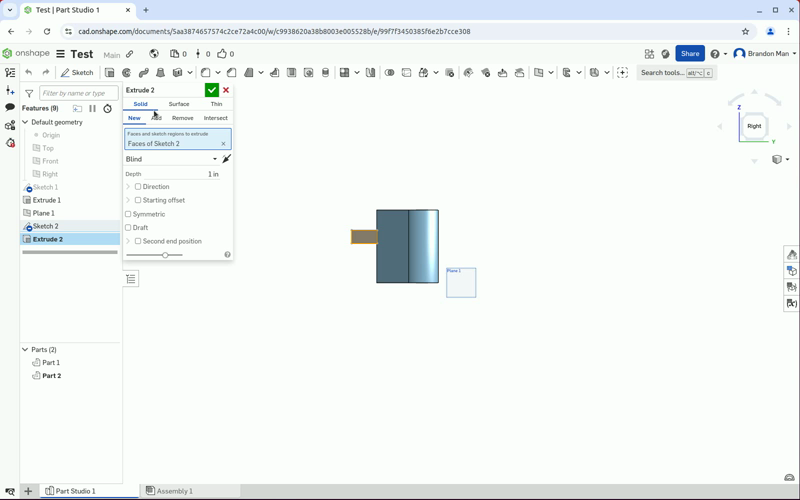
mouse_move(186, 120)
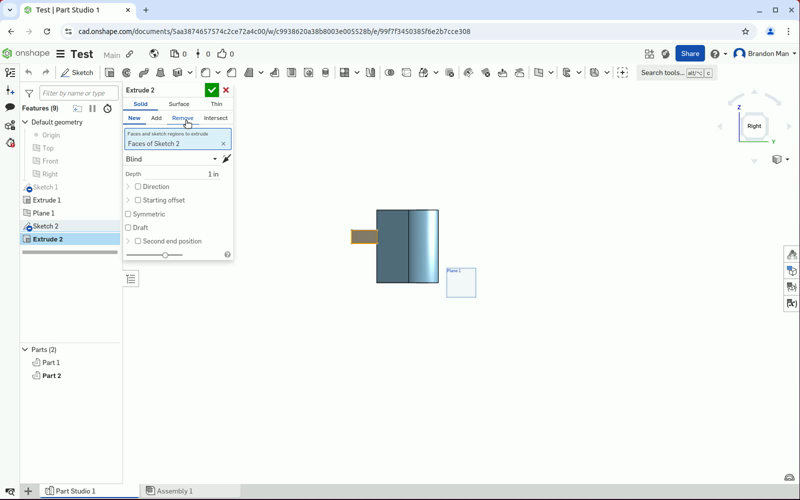
click(186, 120)
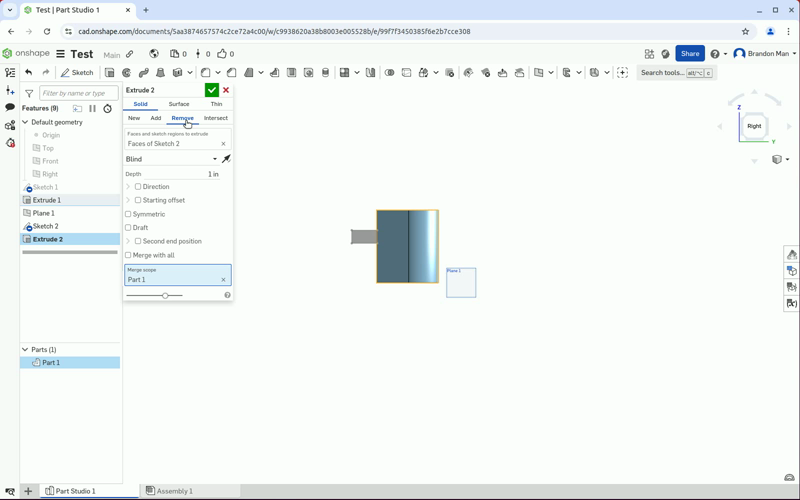
key(tab, 4)
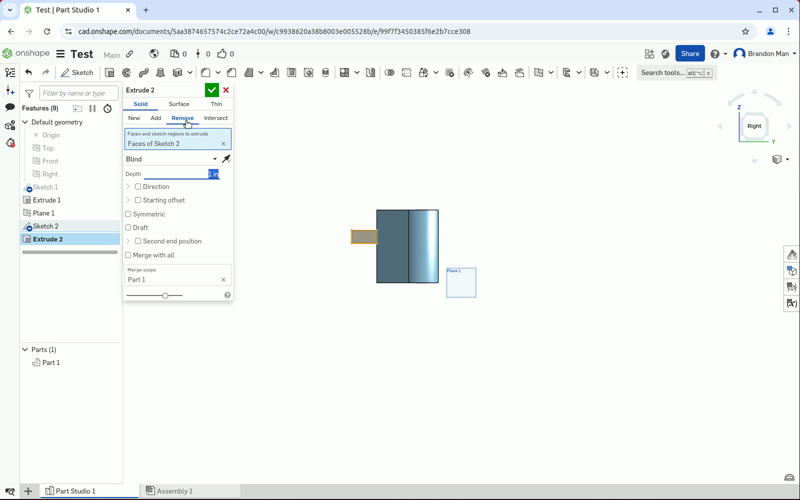
text(5.777)
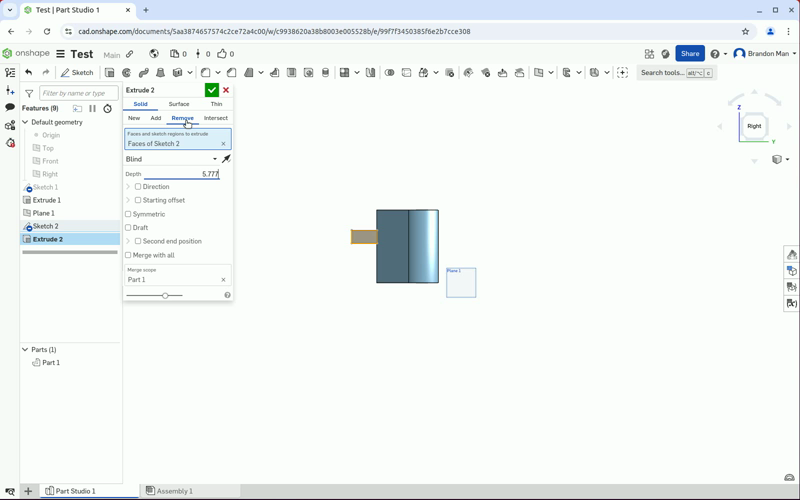
key(tab, 6)
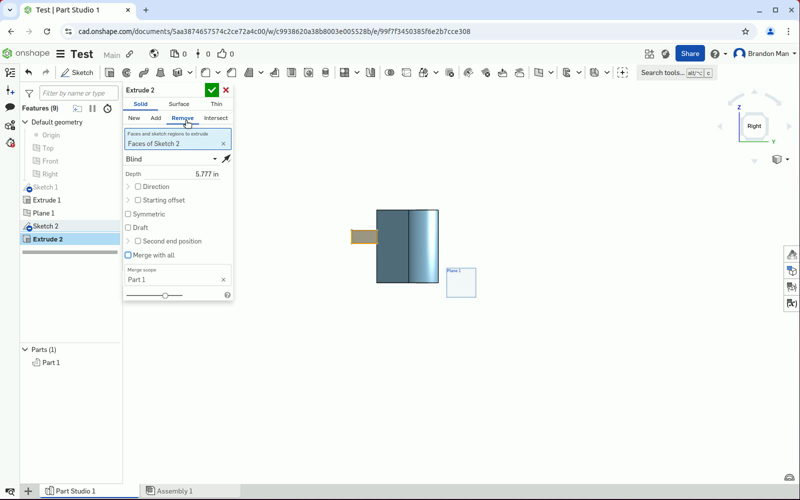
key(space)
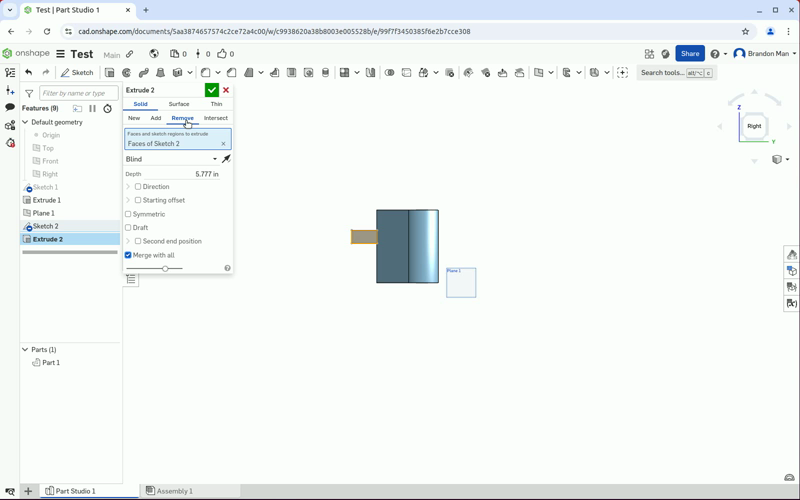
key(enter)
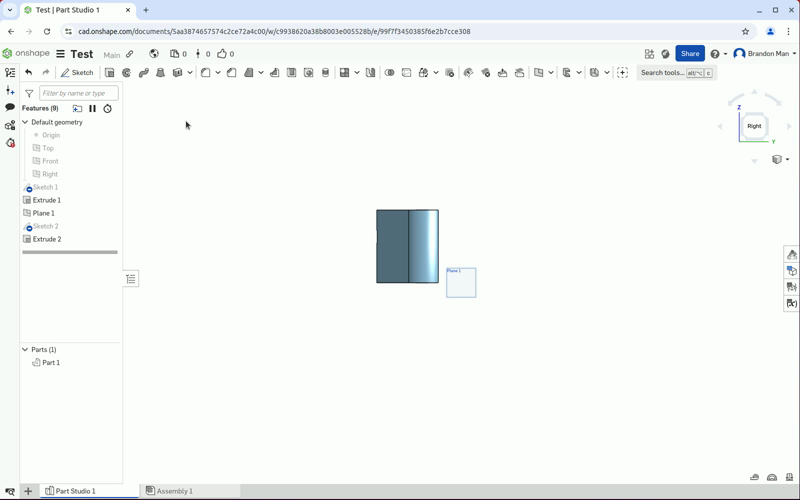
key(shift+h)
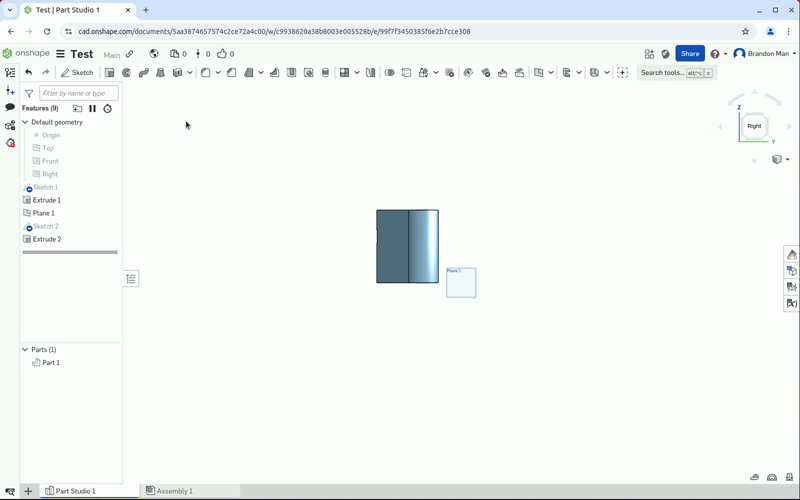
key(shift+h)
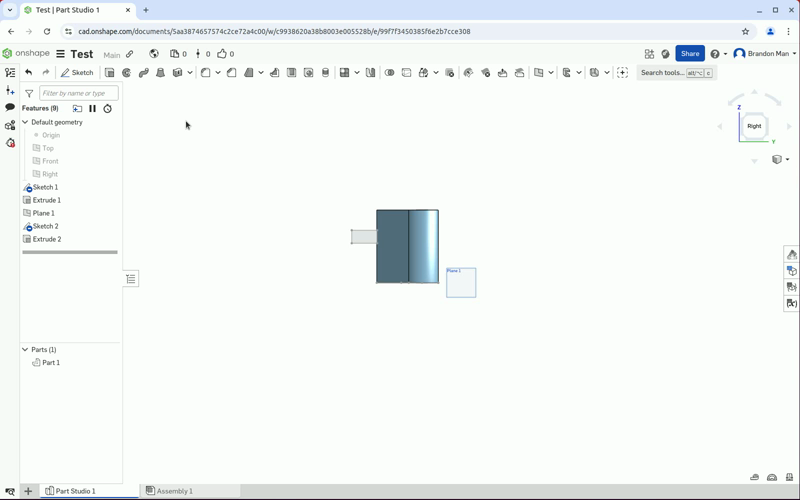
key(shift+7)
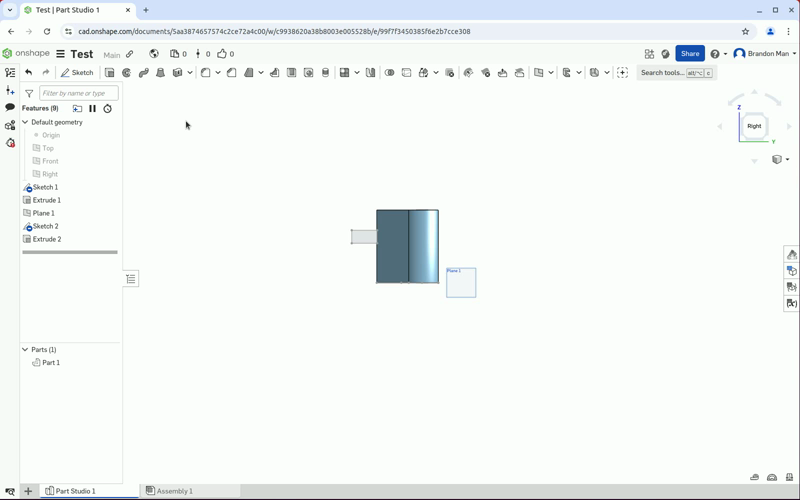
key(right, 2)
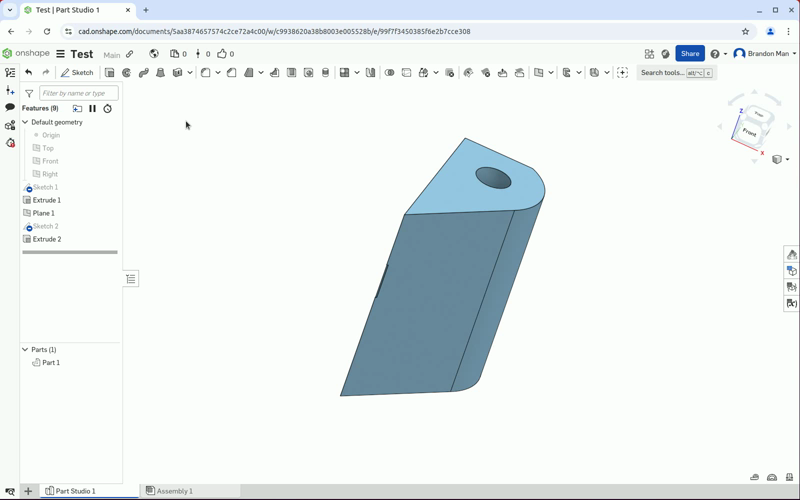
key(down, 2)
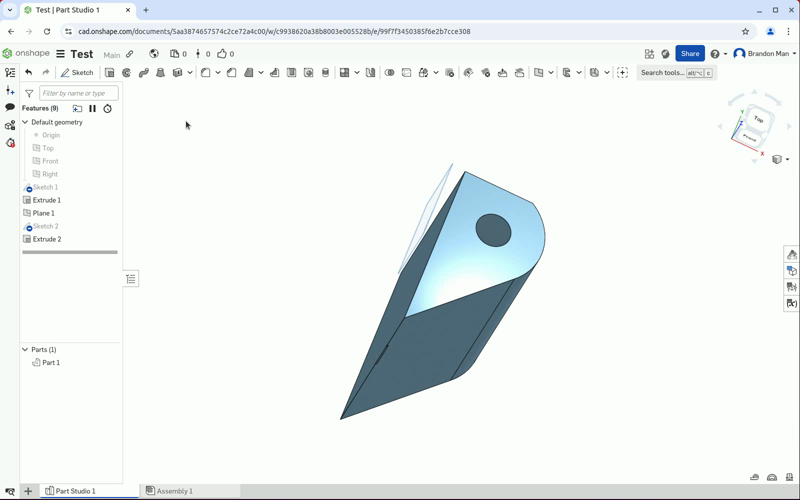
key(up, 2)
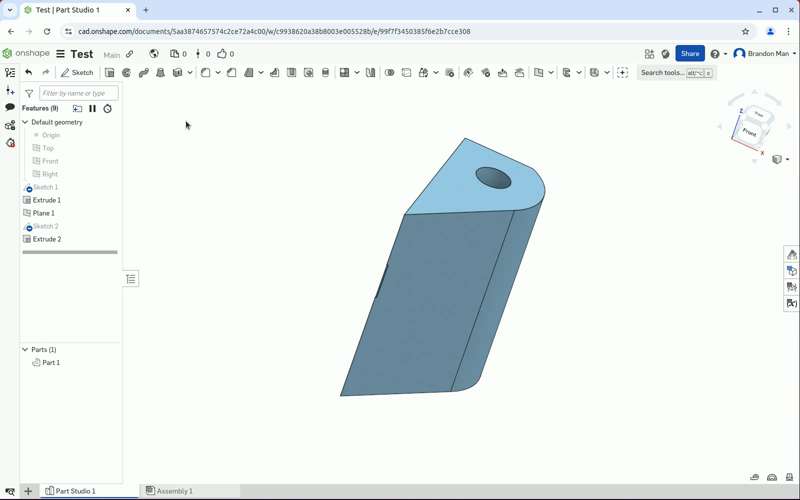
key(left, 2)
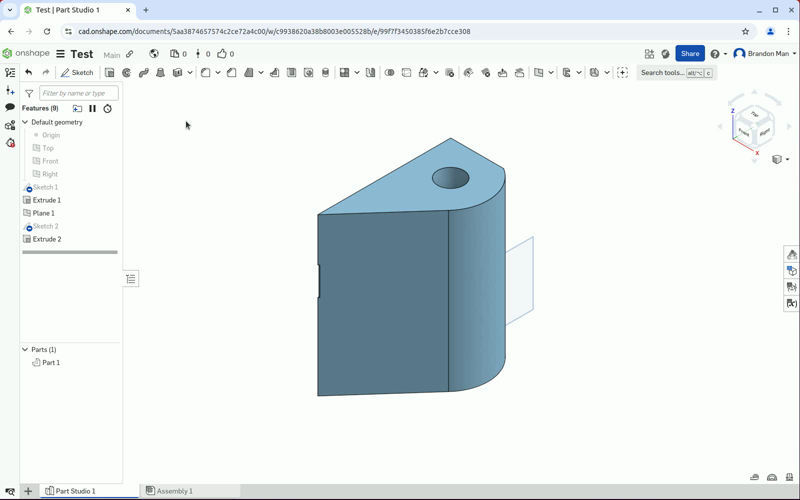
mouse_move(73, 189)
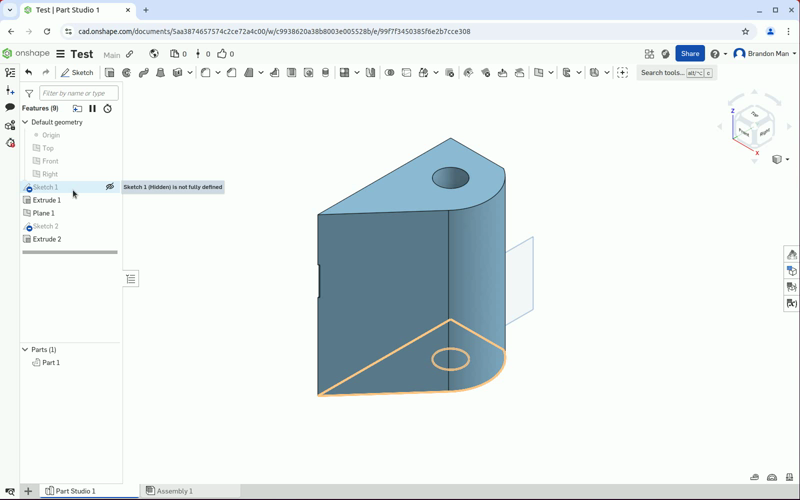
click(73, 189)